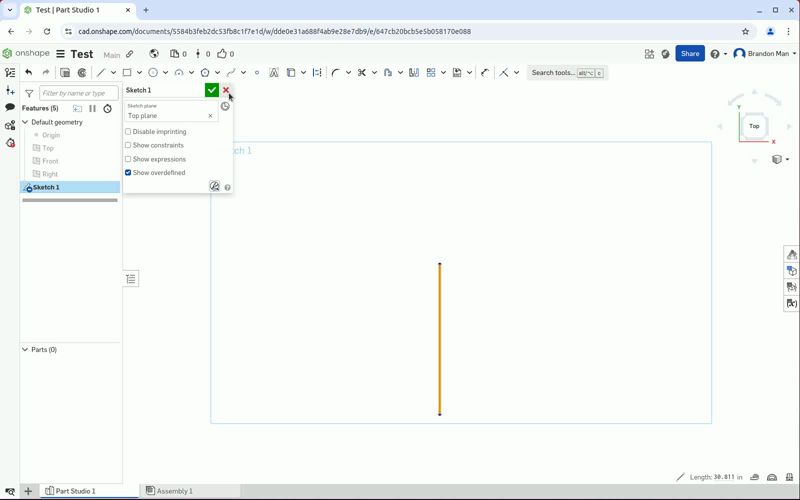
key(shift+h)
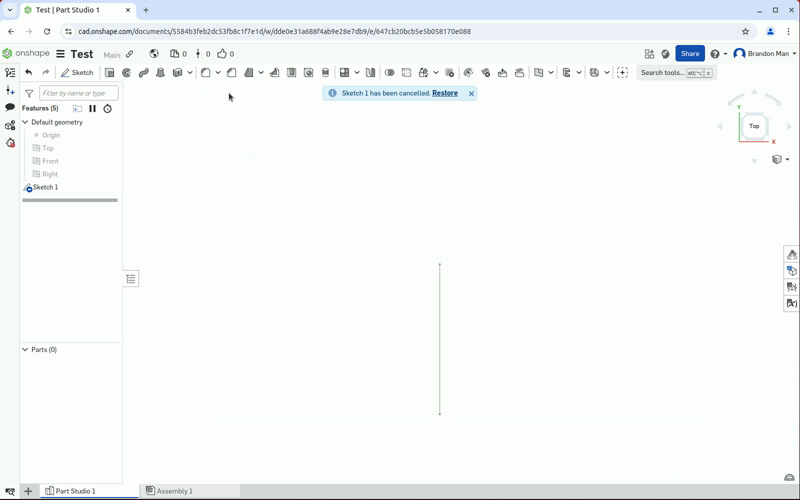
key(shift+s)
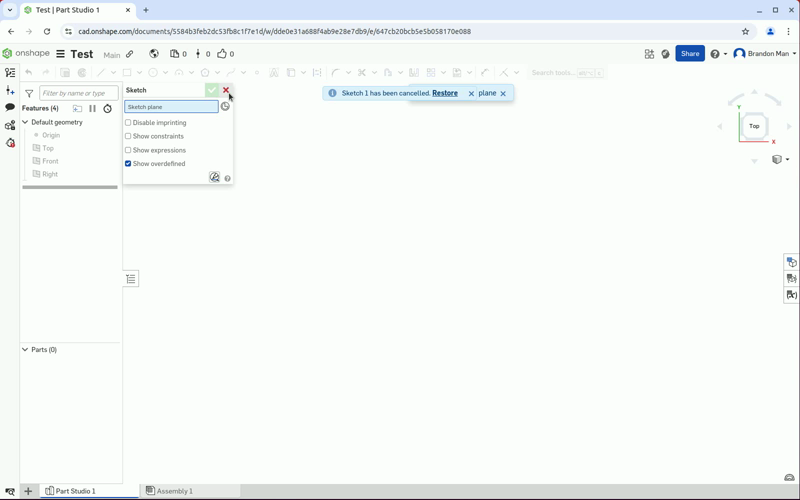
mouse_move(73, 150)
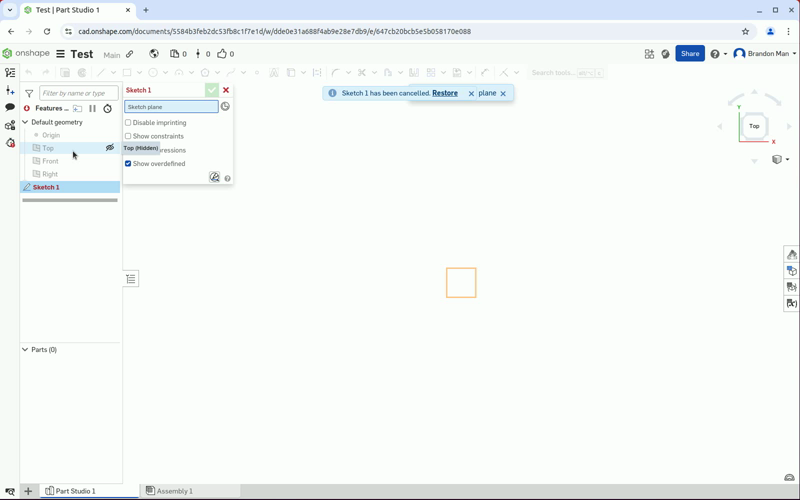
click(73, 150)
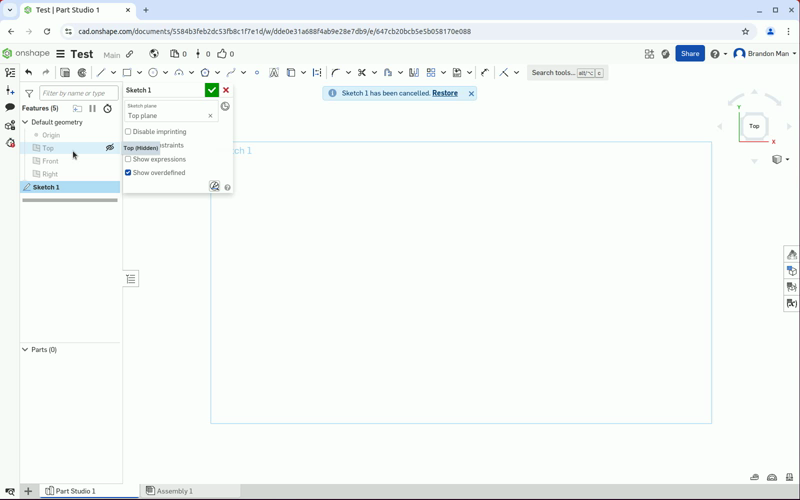
mouse_move(73, 352)
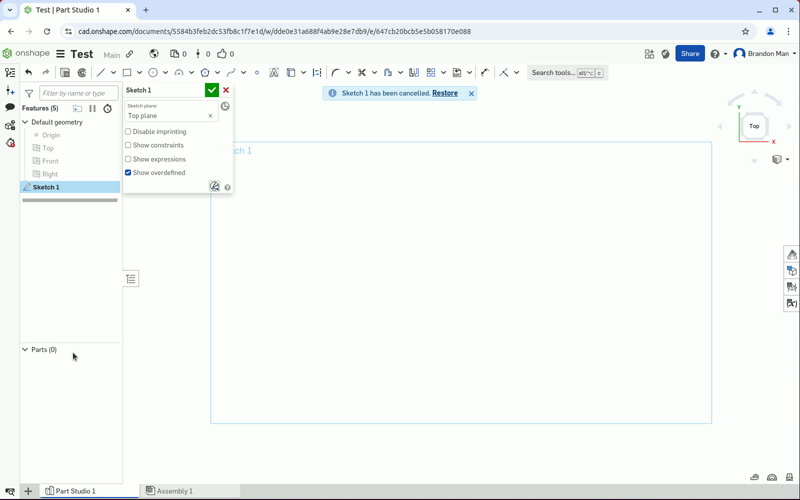
key(y)
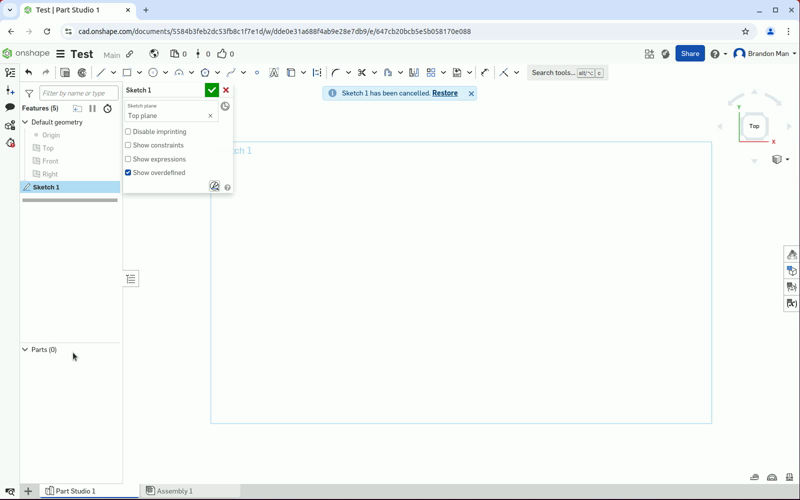
key(c)
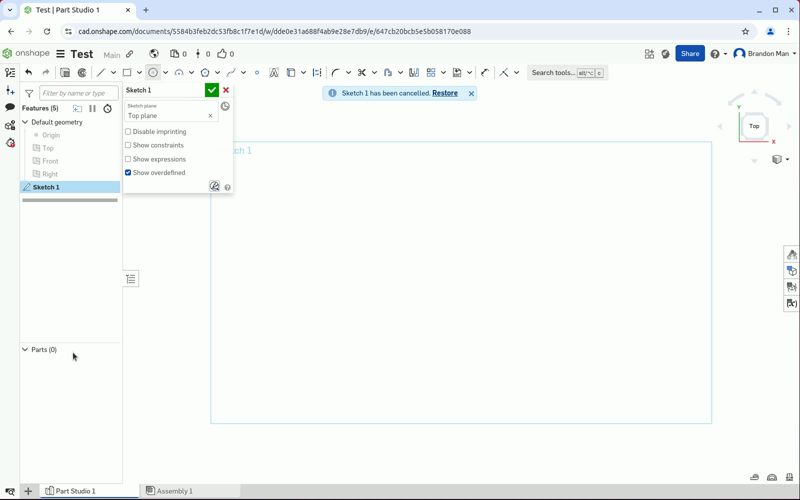
key_down(shift)
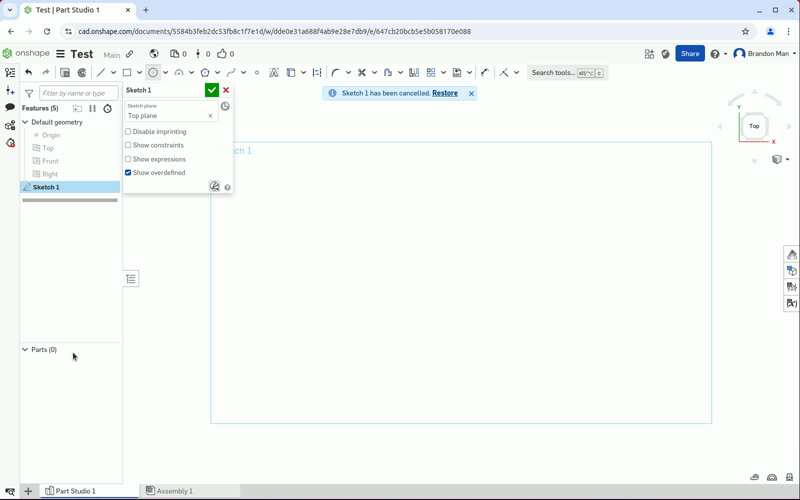
mouse_move(461, 282)
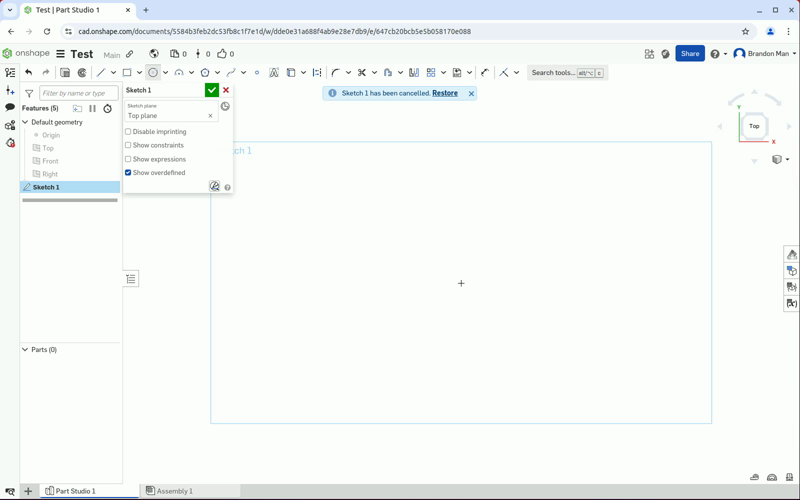
click(461, 282)
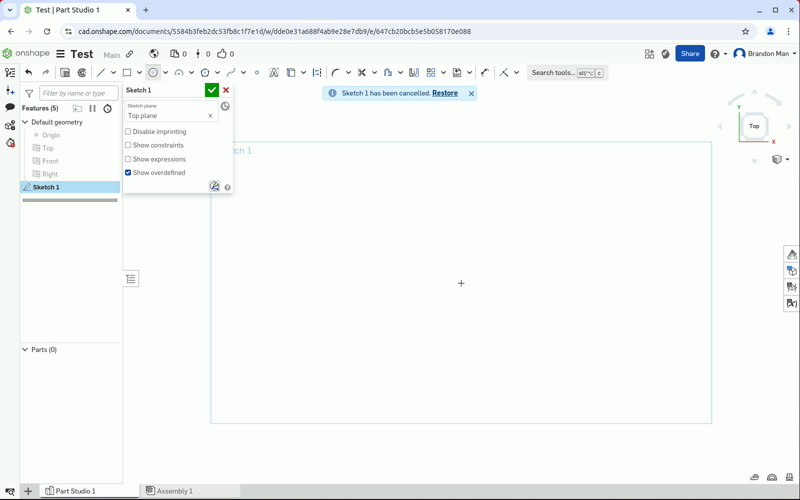
key_up(shift)
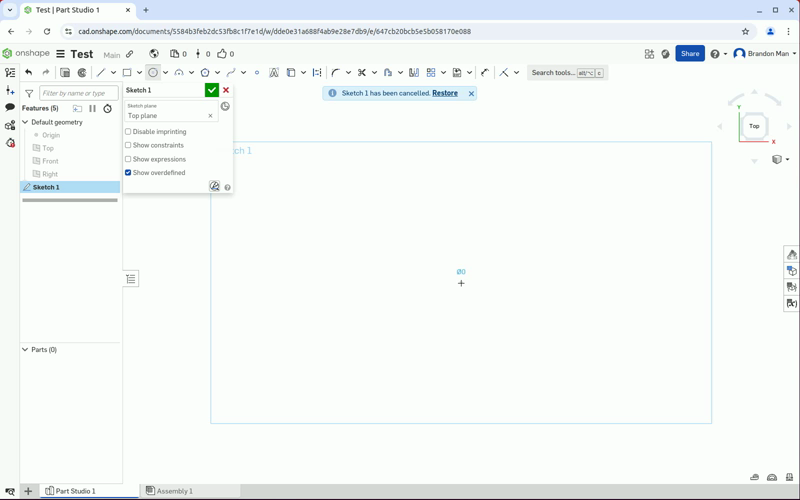
mouse_move(464, 282)
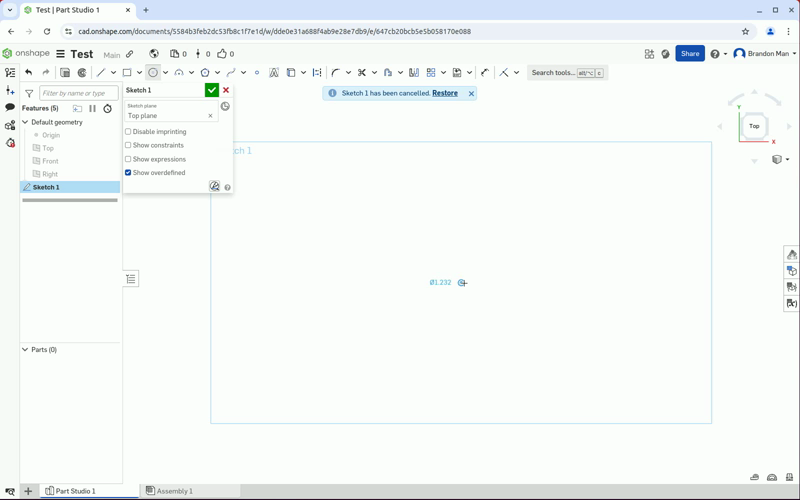
click(464, 282)
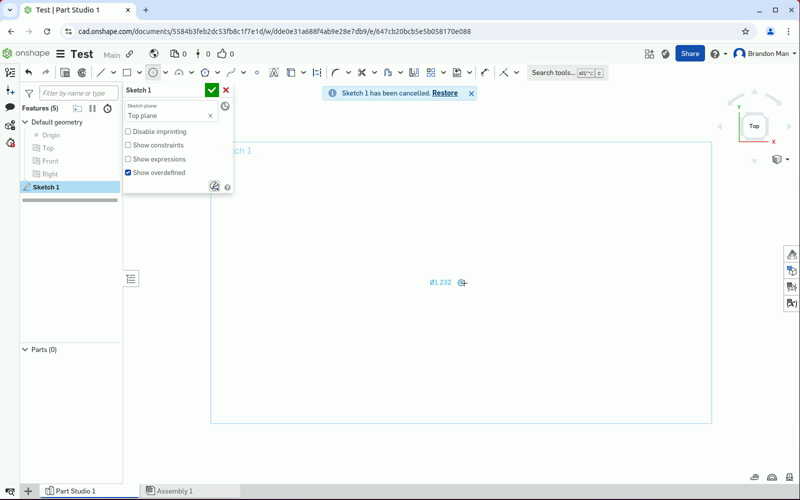
key(esc)
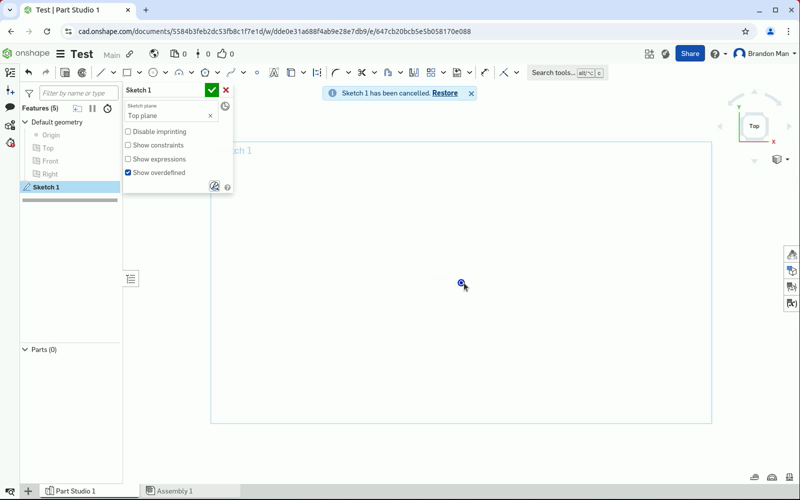
key(c)
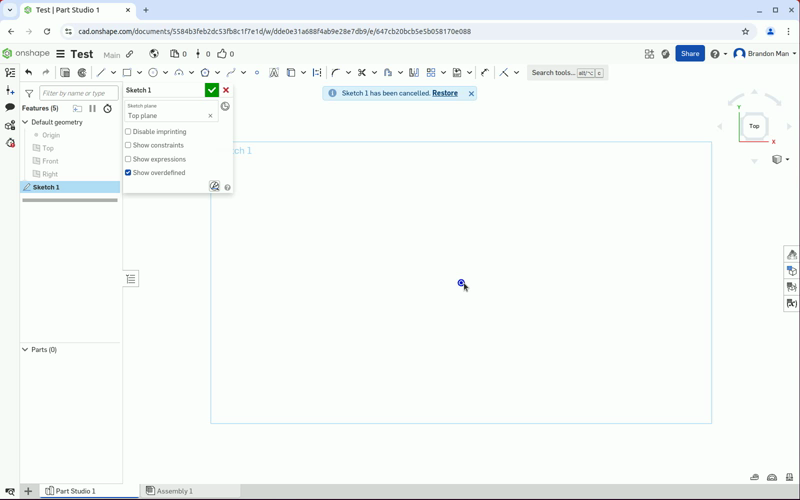
key_down(shift)
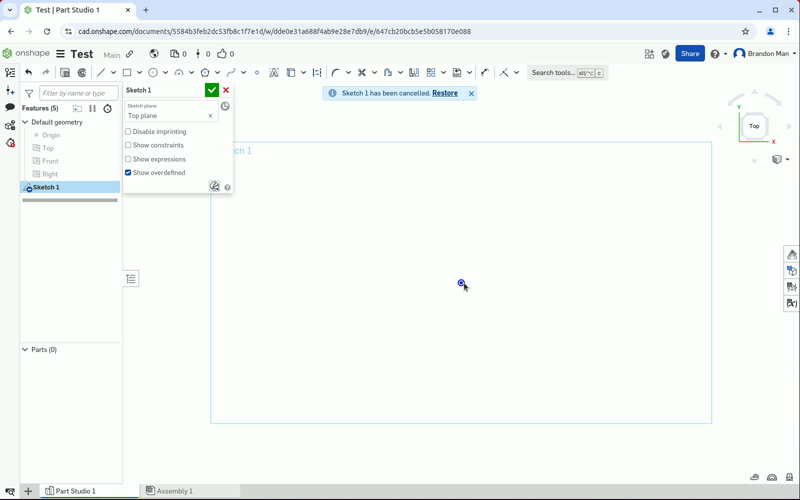
mouse_move(461, 282)
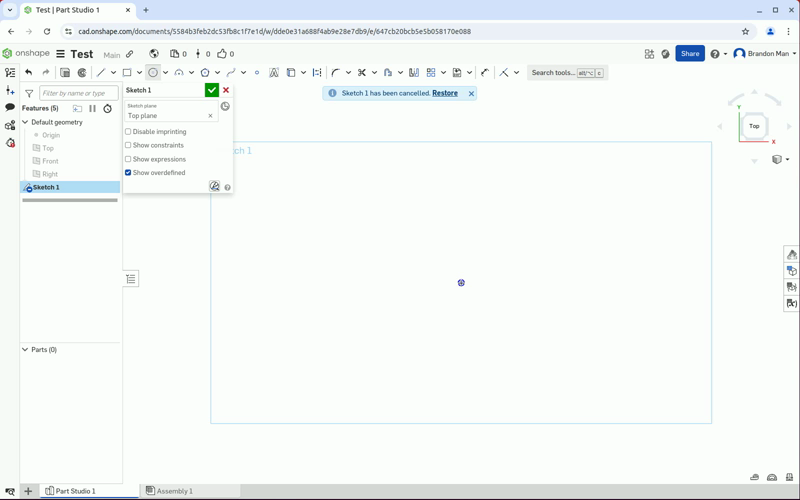
scroll(6)
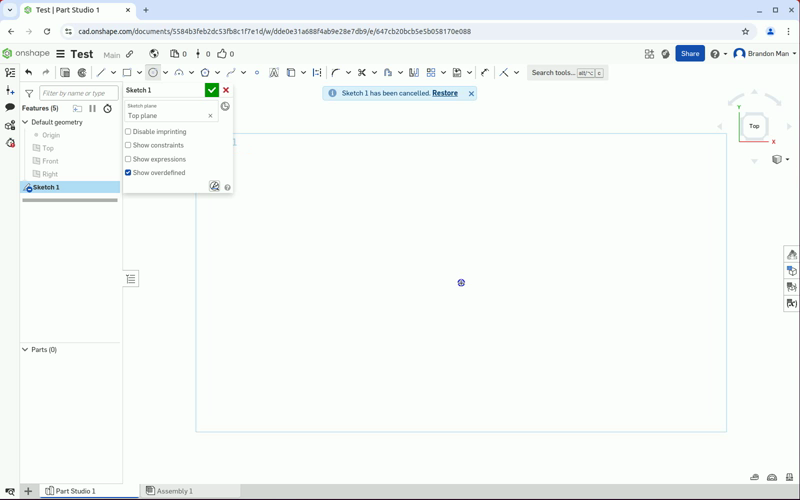
scroll(6)
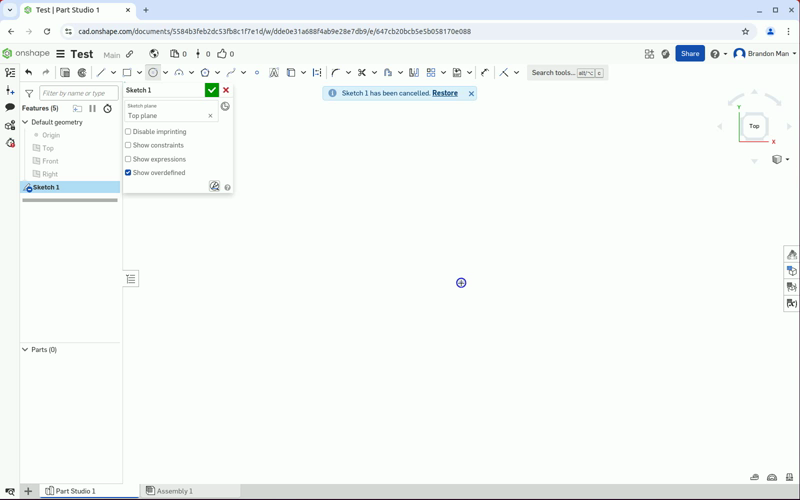
scroll(6)
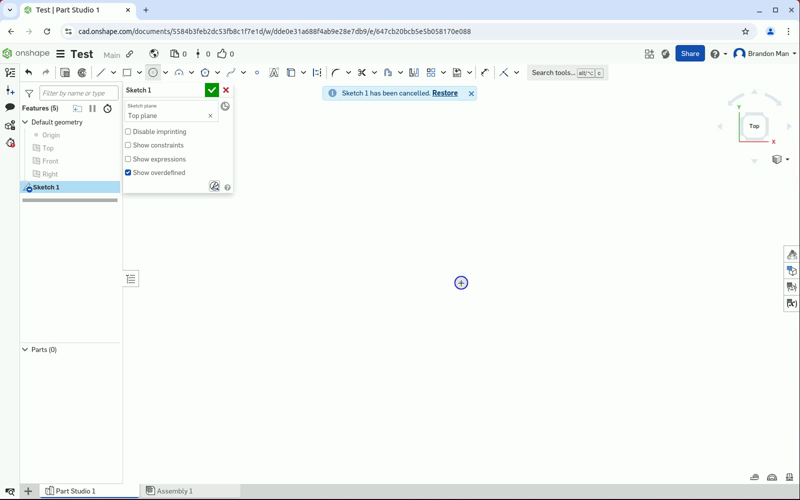
scroll(6)
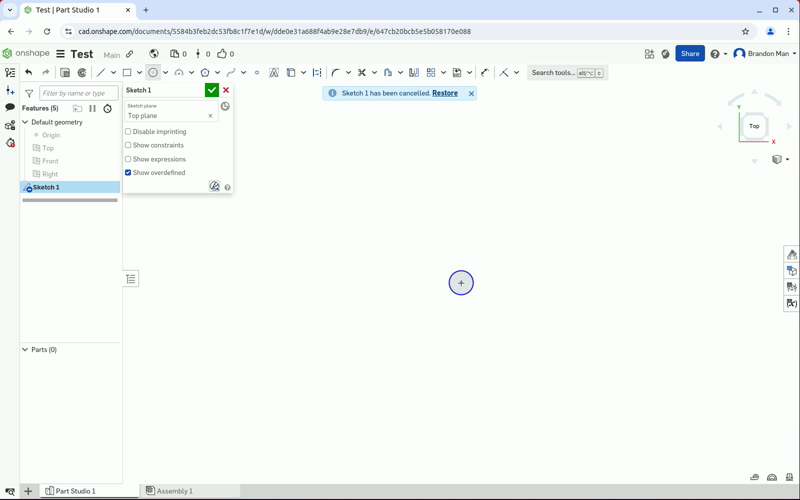
scroll(6)
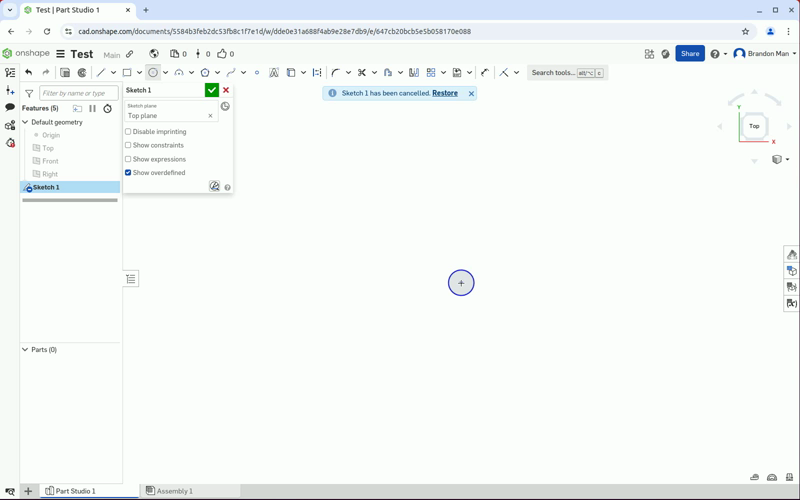
scroll(6)
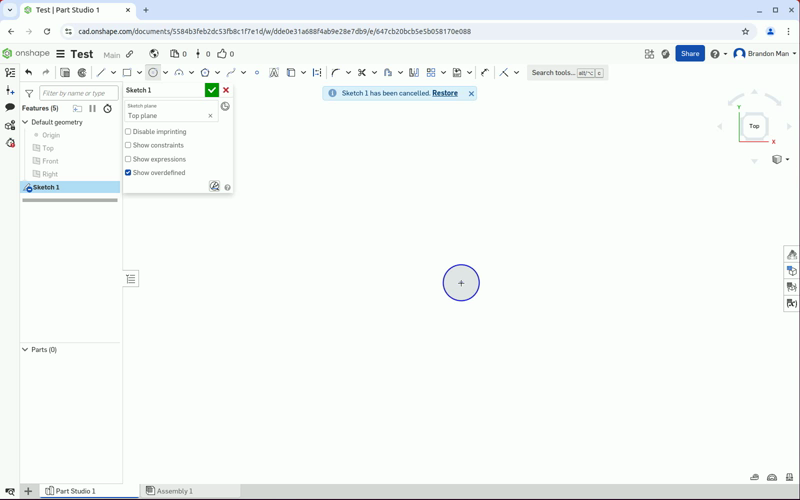
scroll(6)
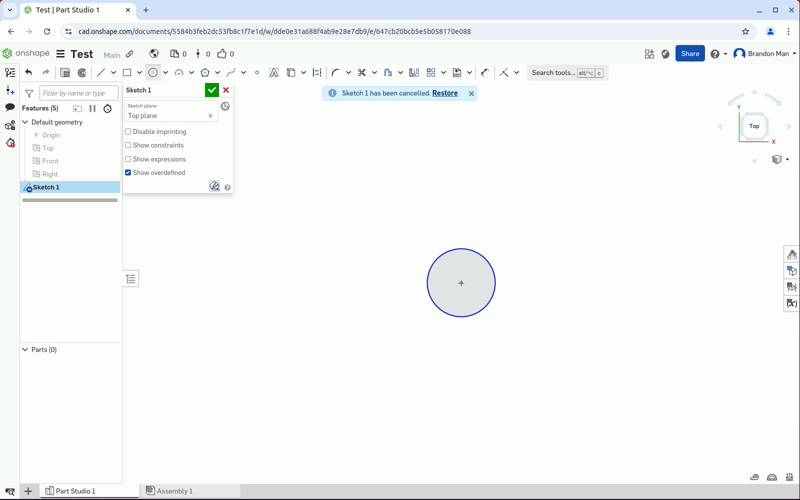
click(461, 282)
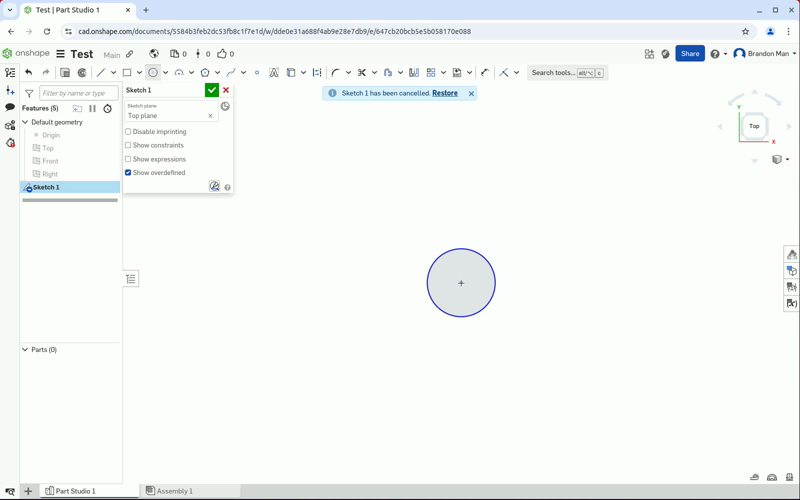
scroll(-6)
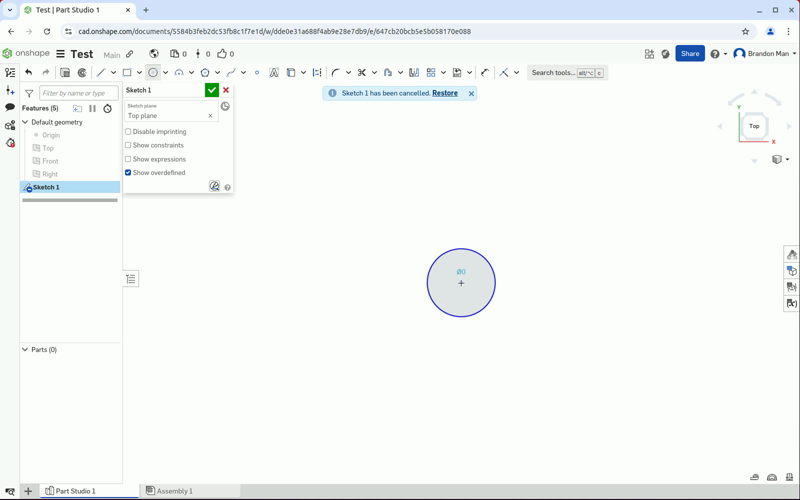
scroll(-6)
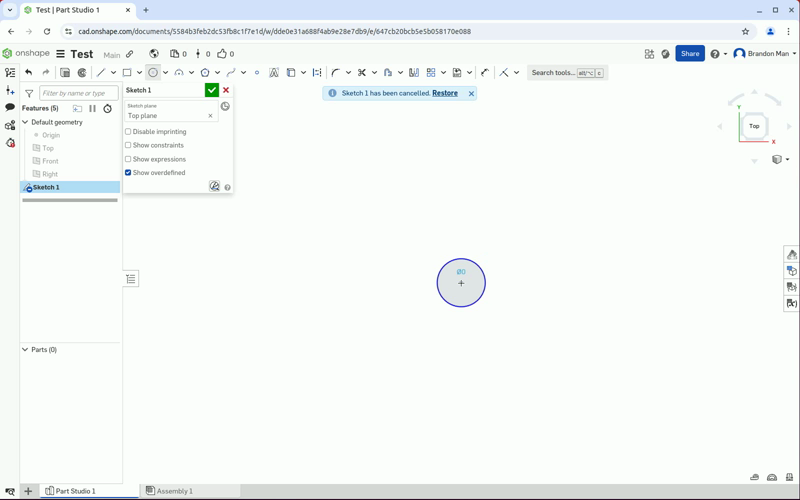
scroll(-6)
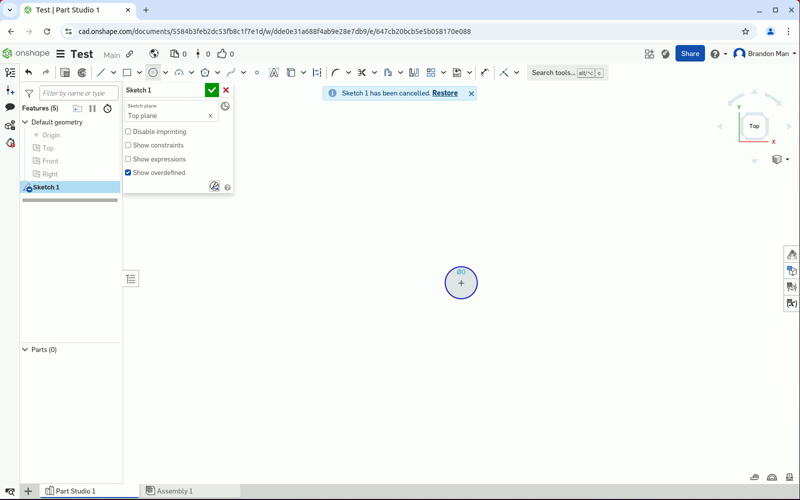
scroll(-6)
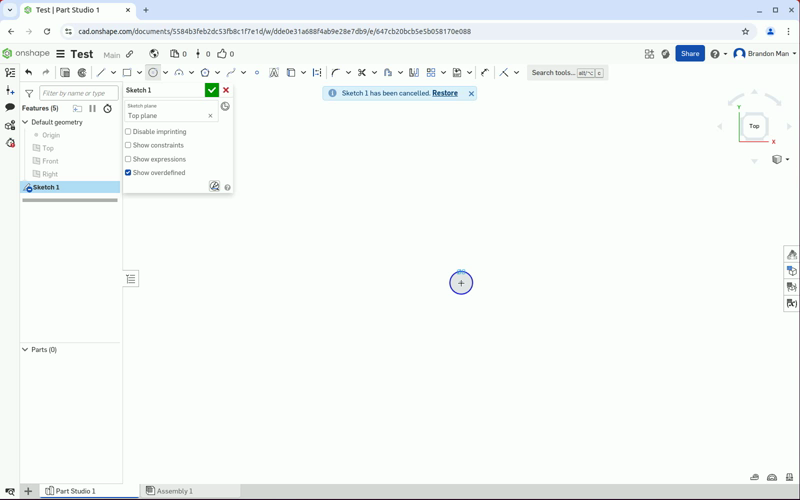
scroll(-6)
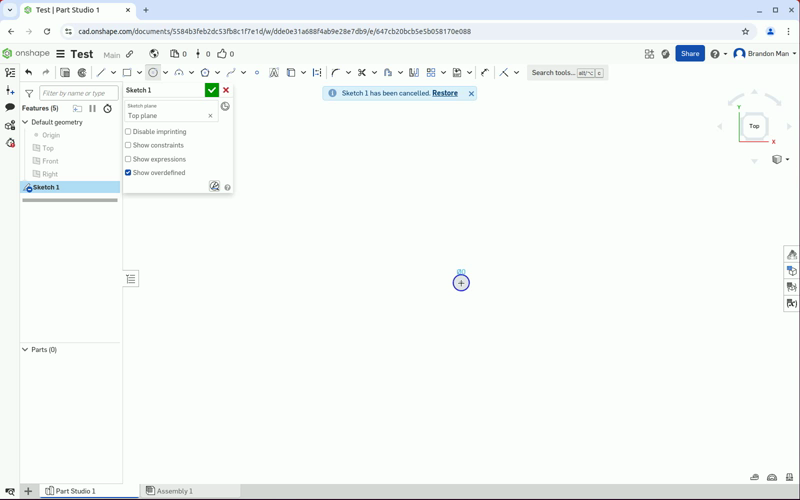
scroll(-6)
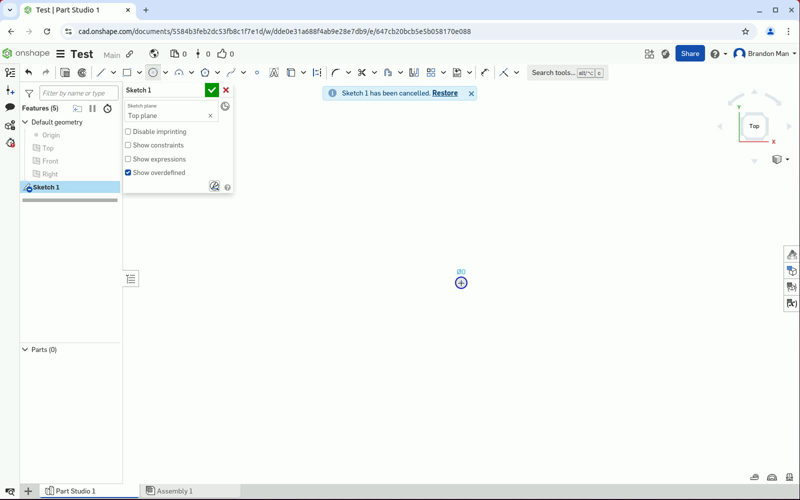
scroll(-6)
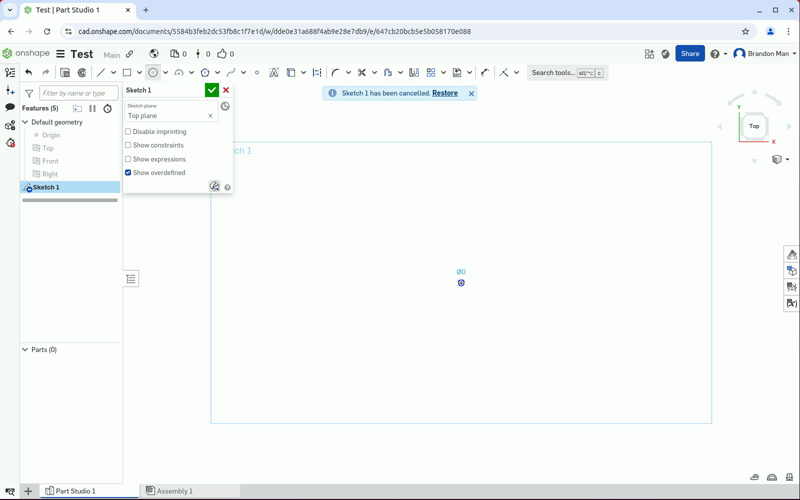
key_up(shift)
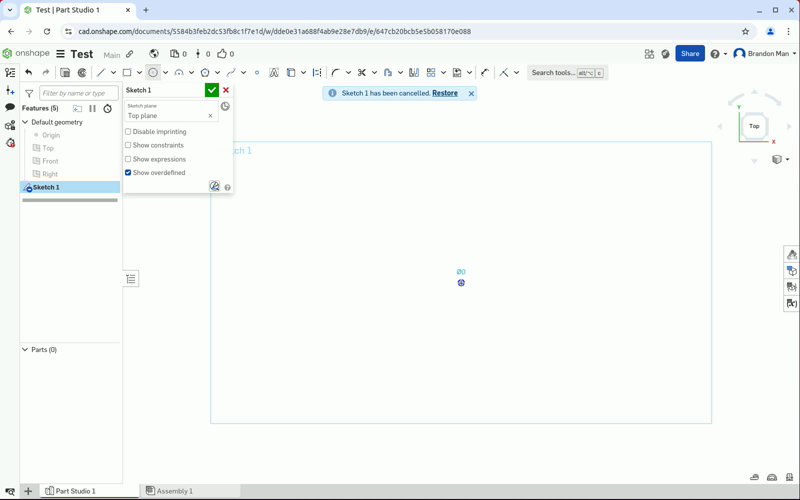
mouse_move(463, 282)
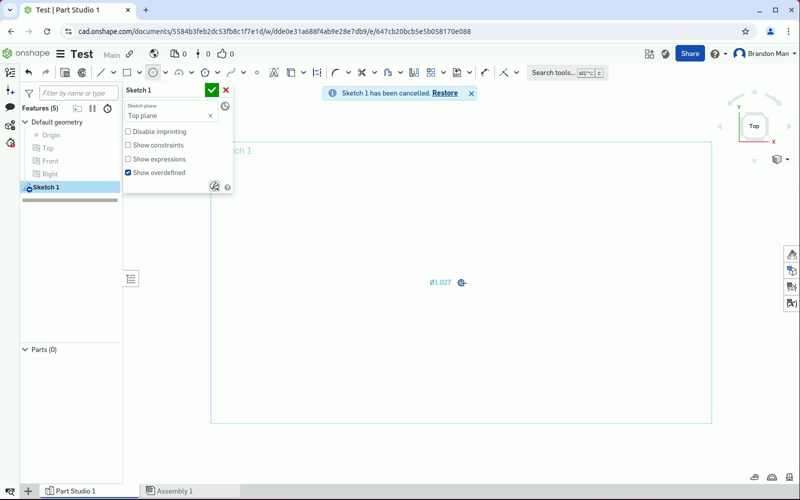
scroll(6)
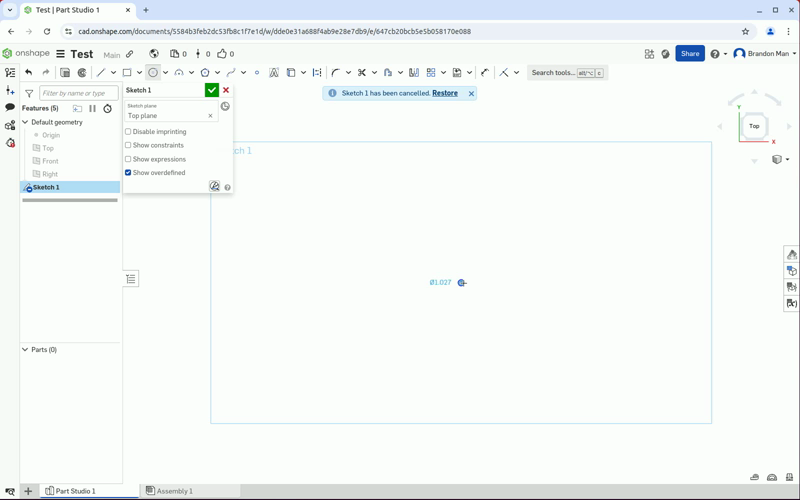
scroll(6)
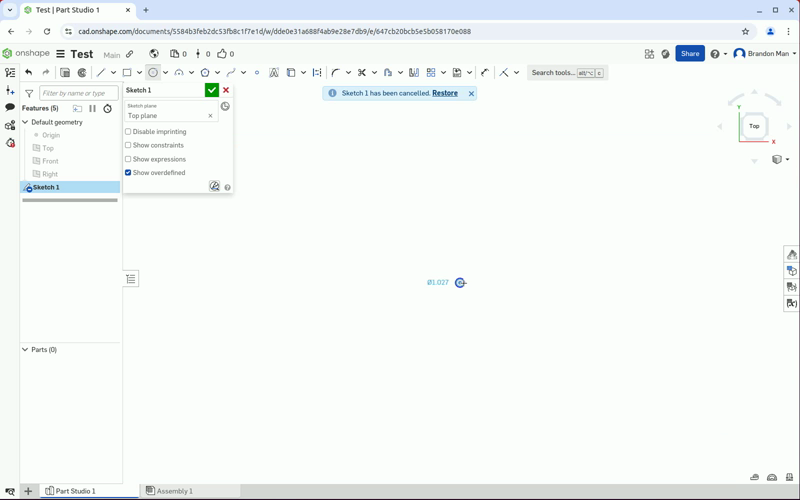
scroll(6)
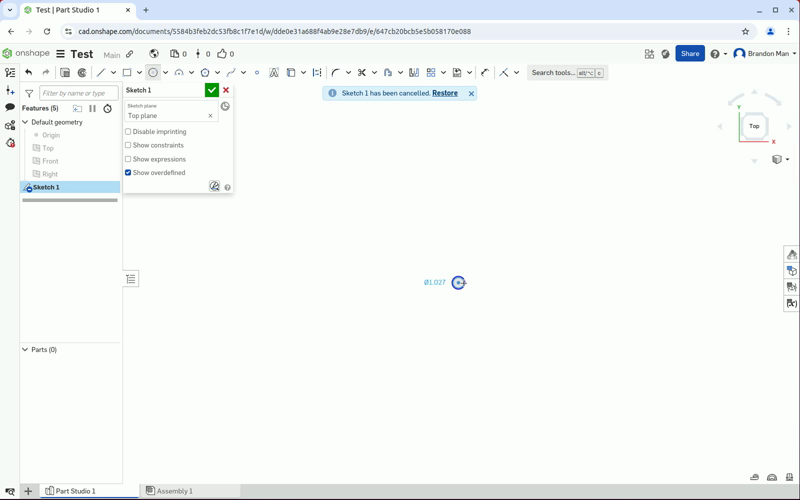
scroll(6)
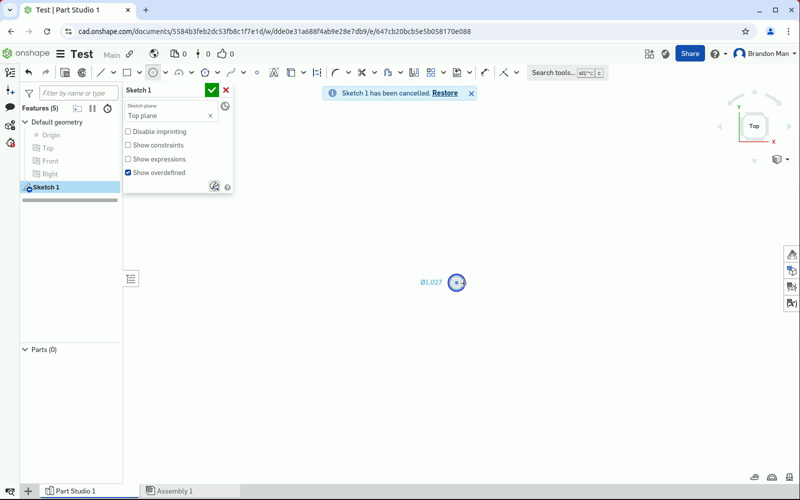
scroll(6)
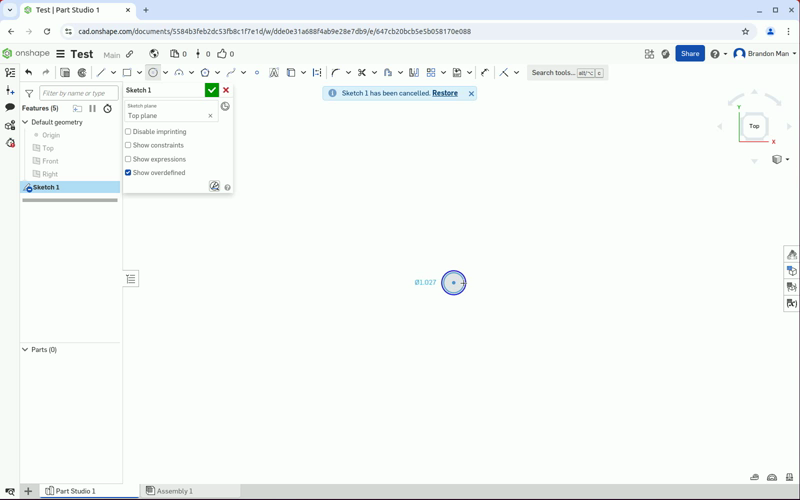
scroll(6)
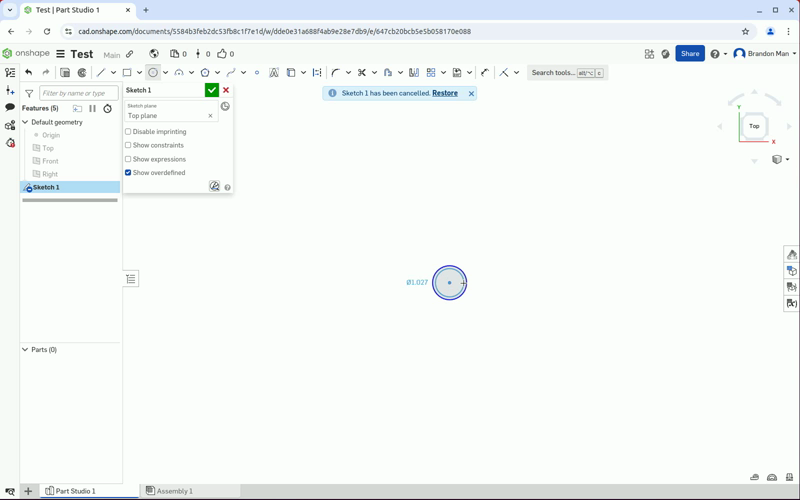
scroll(6)
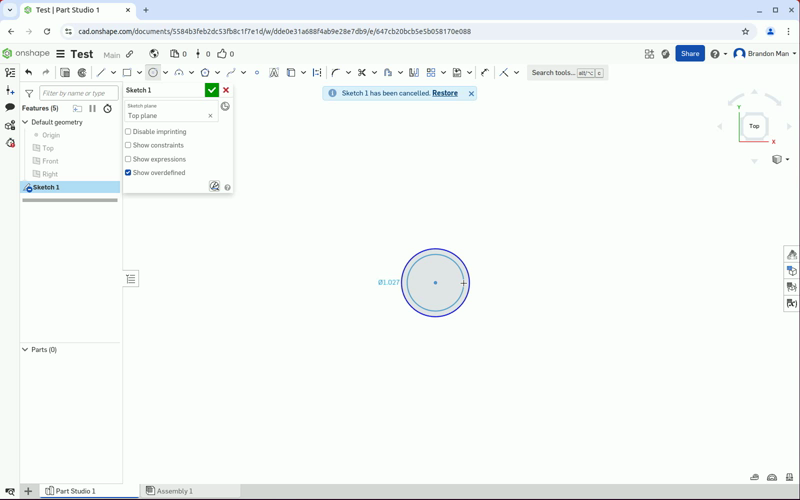
click(463, 282)
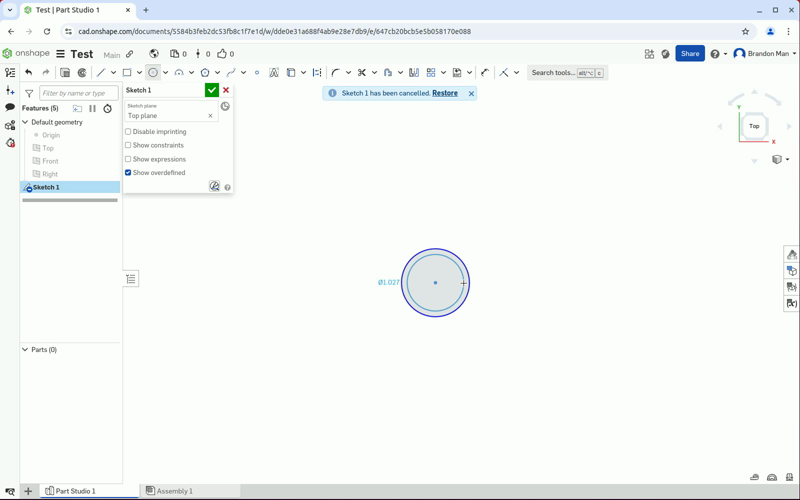
scroll(-6)
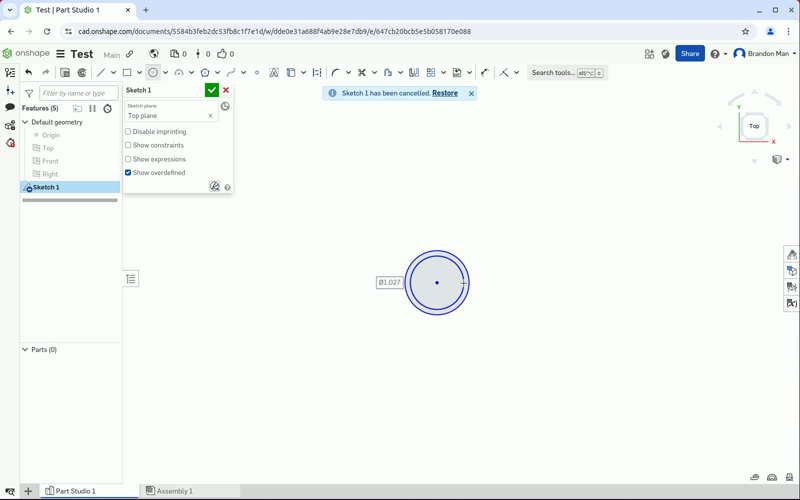
scroll(-6)
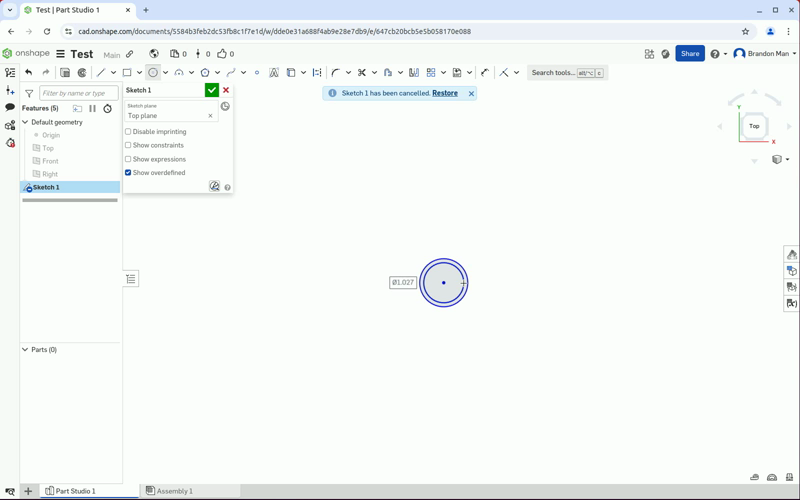
scroll(-6)
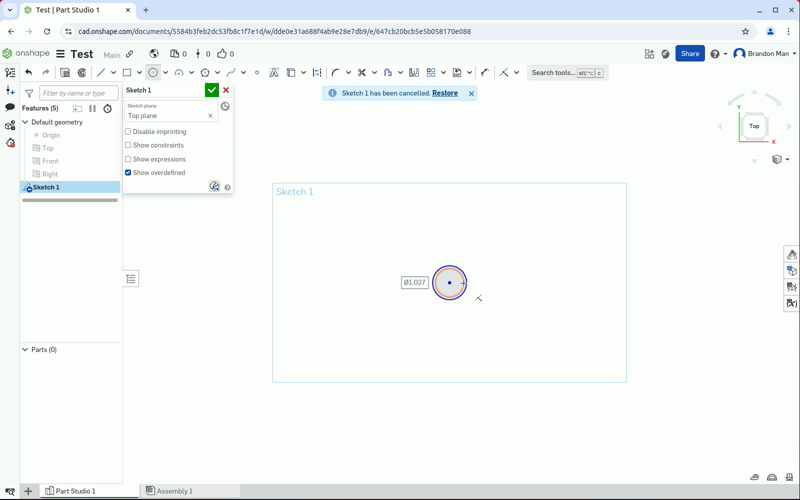
scroll(-6)
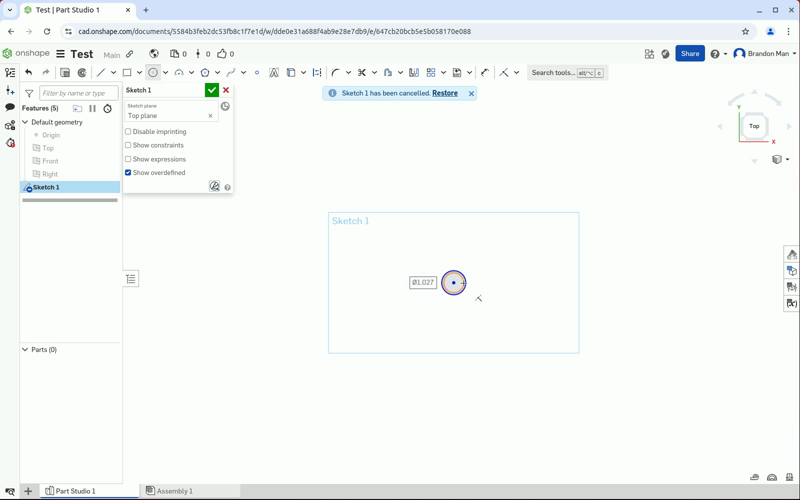
scroll(-6)
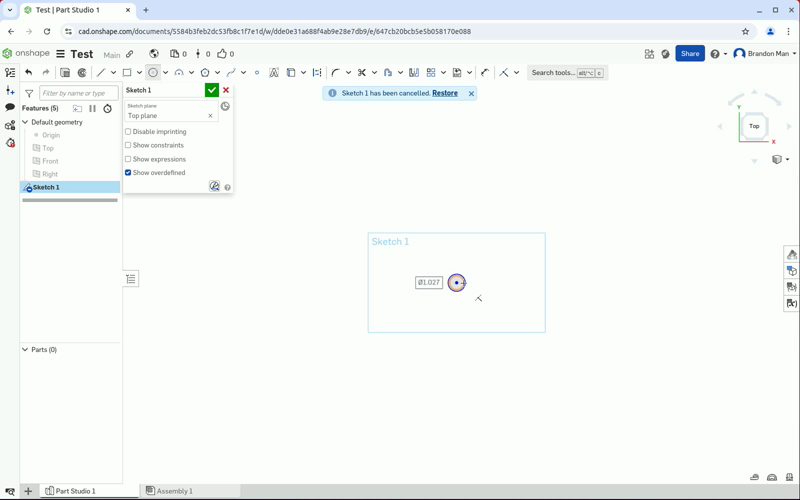
scroll(-6)
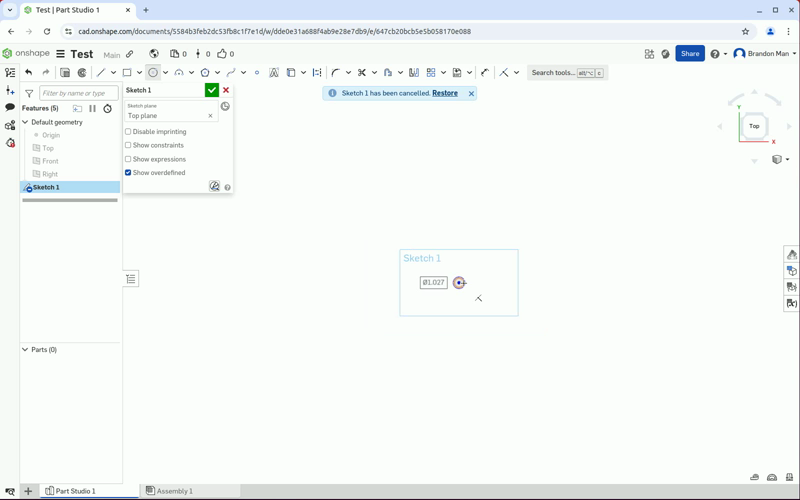
scroll(-6)
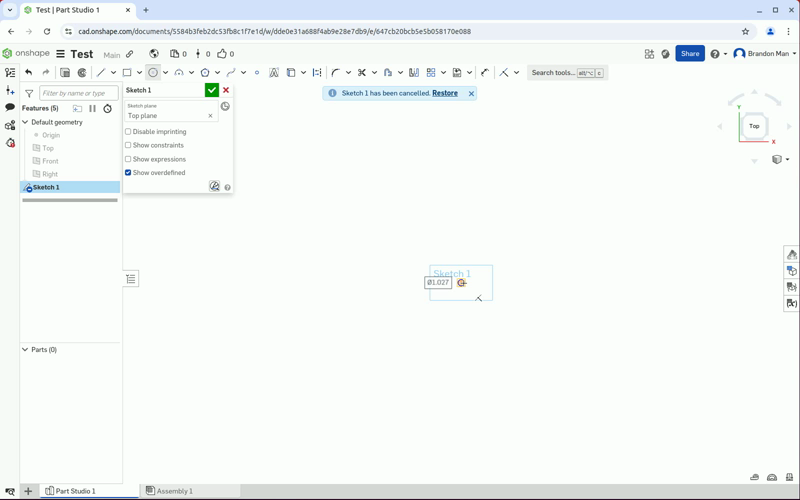
key(esc)
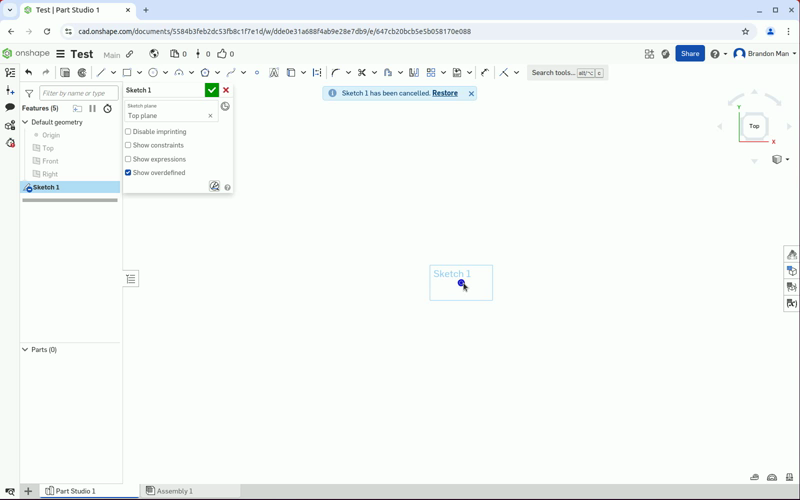
mouse_move(463, 282)
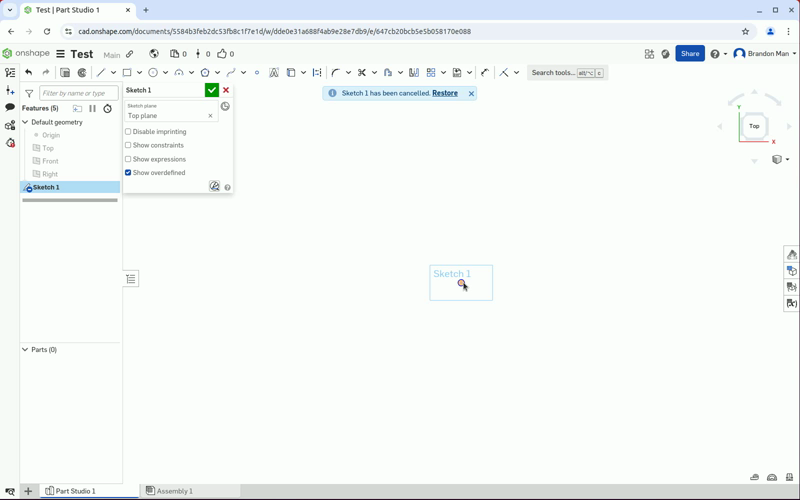
scroll(6)
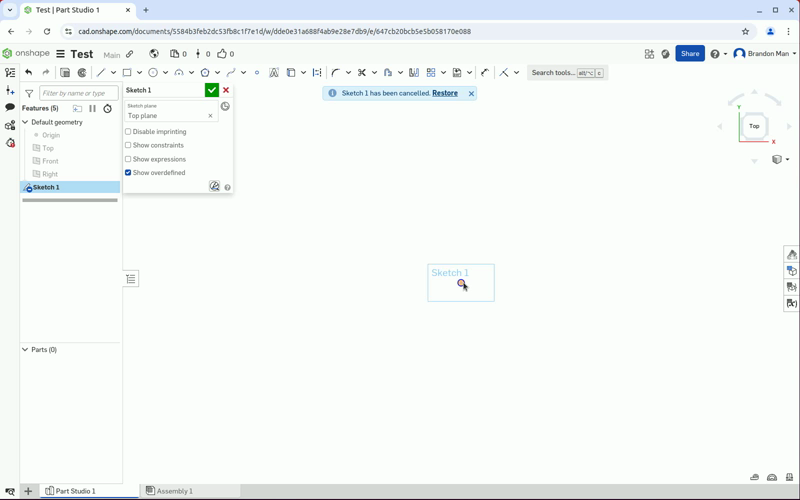
scroll(6)
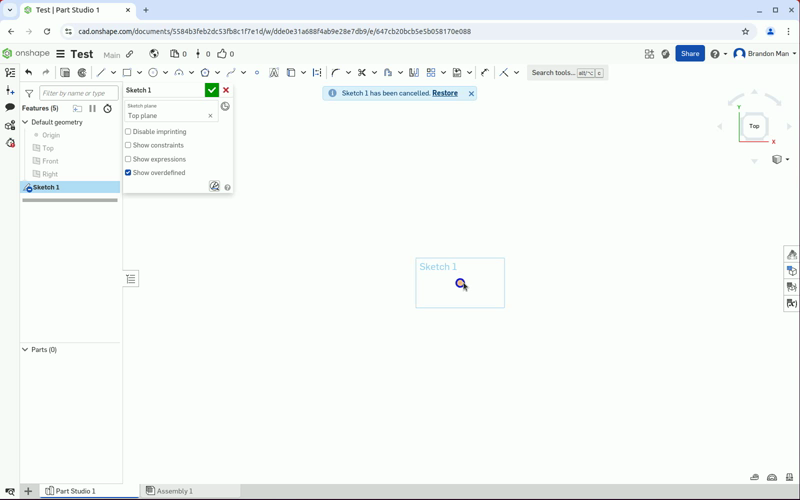
scroll(6)
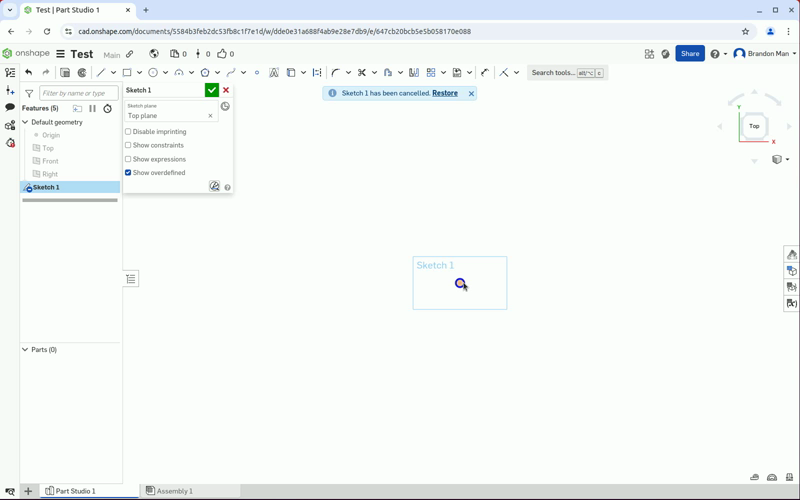
scroll(6)
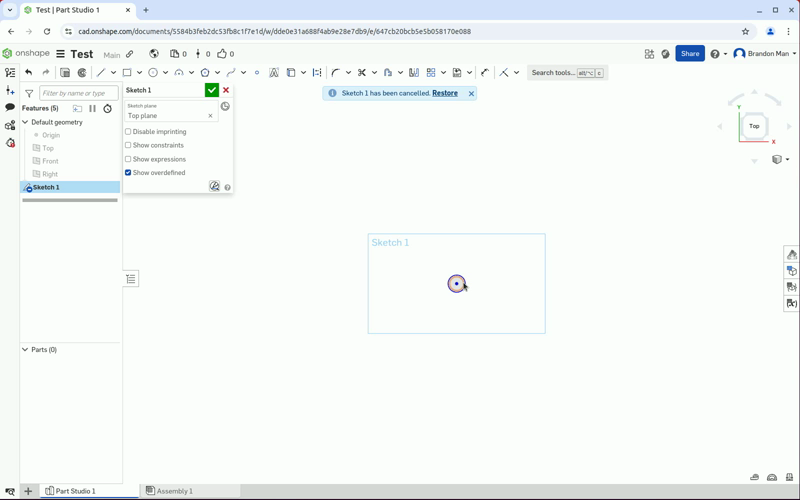
scroll(6)
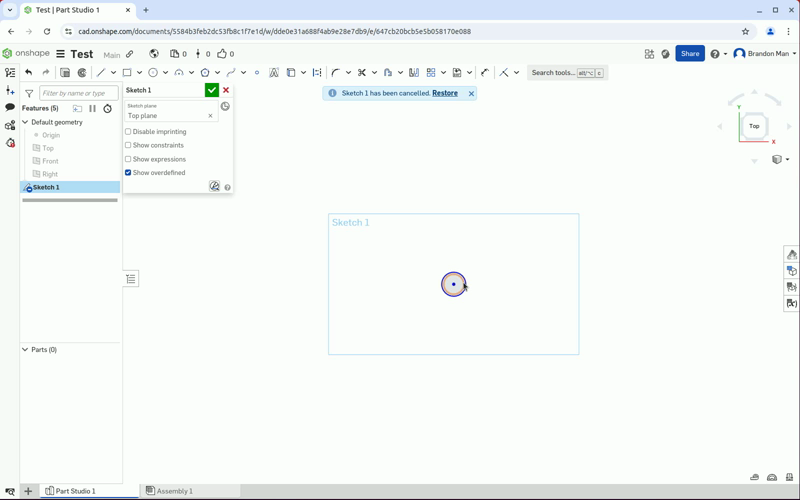
scroll(6)
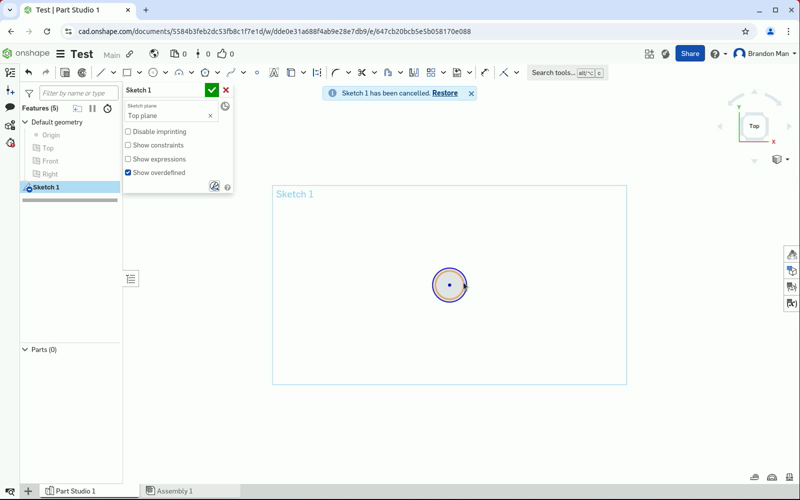
scroll(6)
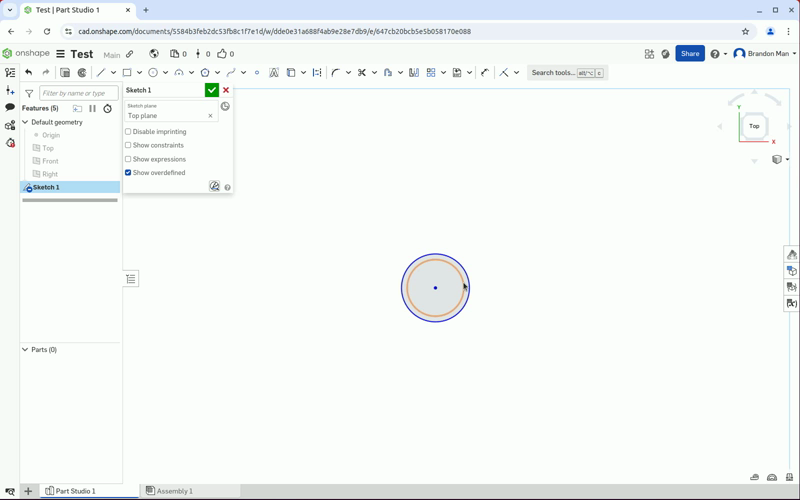
click(463, 282)
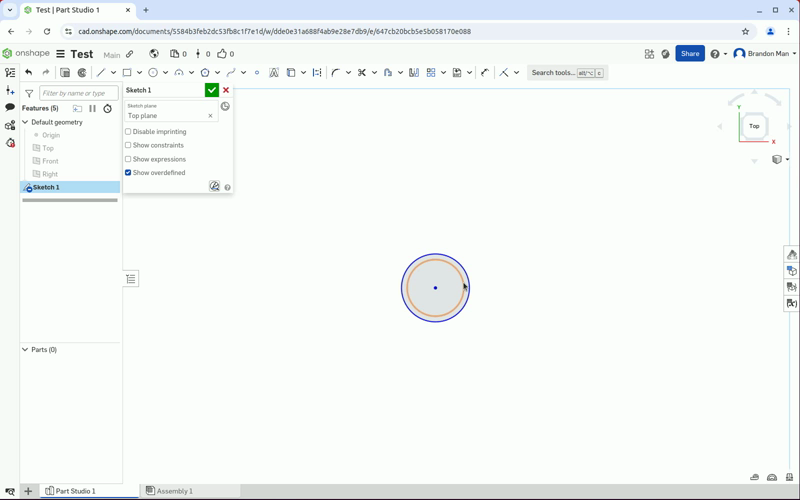
scroll(-6)
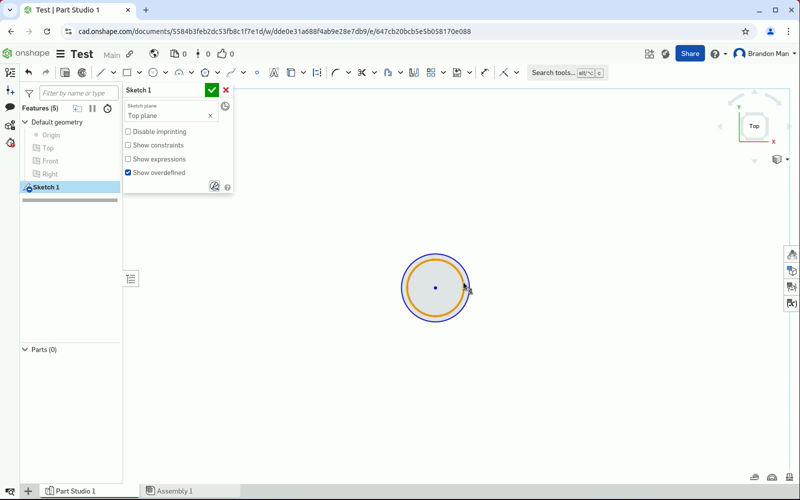
scroll(-6)
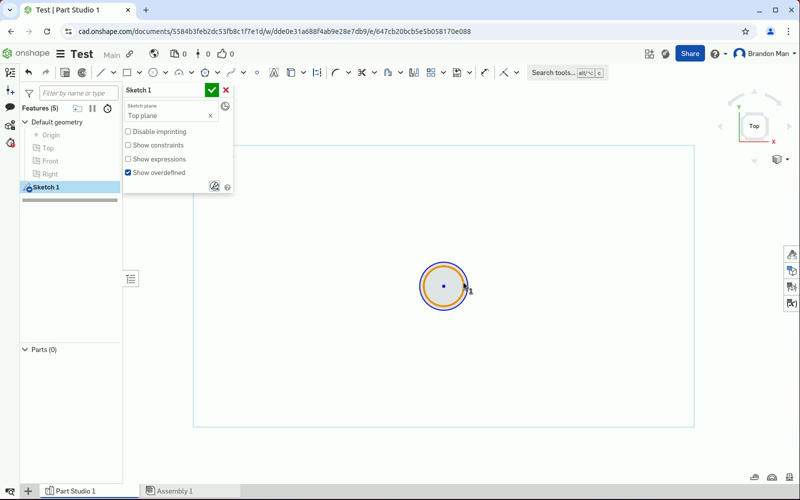
scroll(-6)
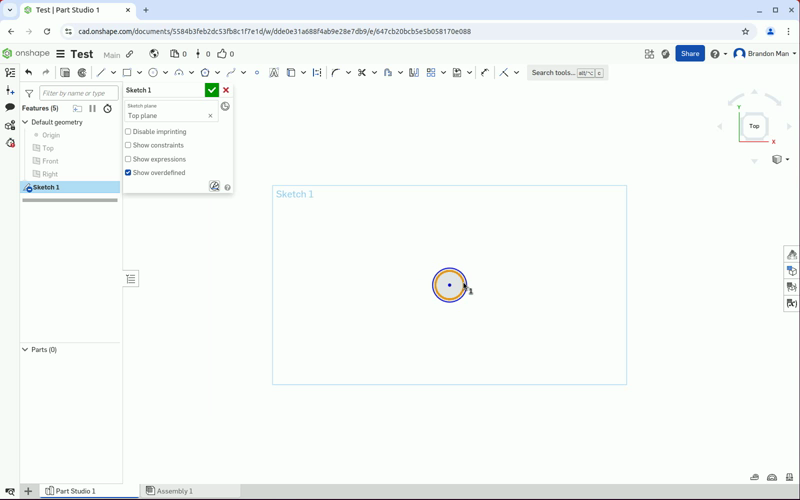
scroll(-6)
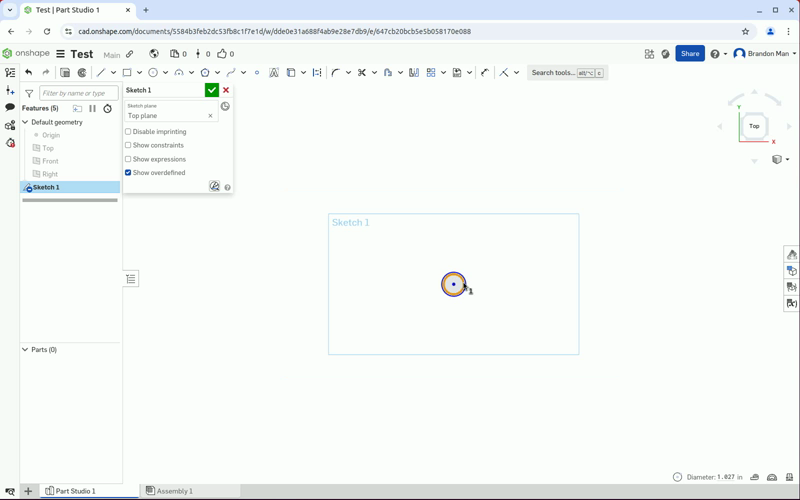
scroll(-6)
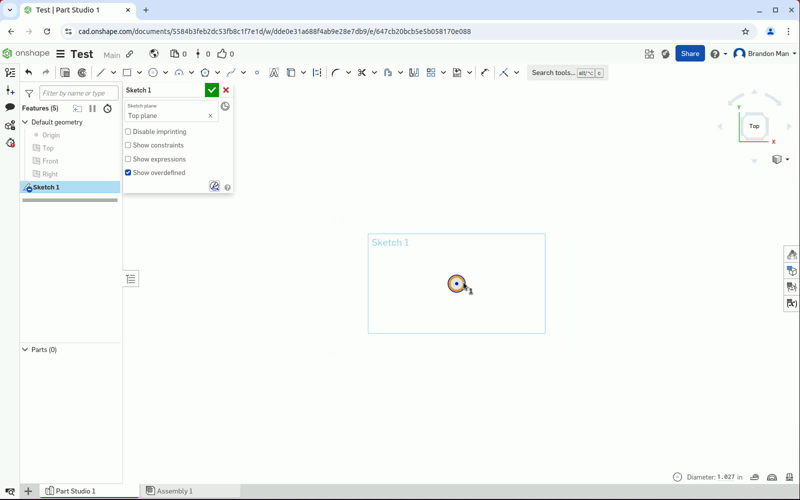
scroll(-6)
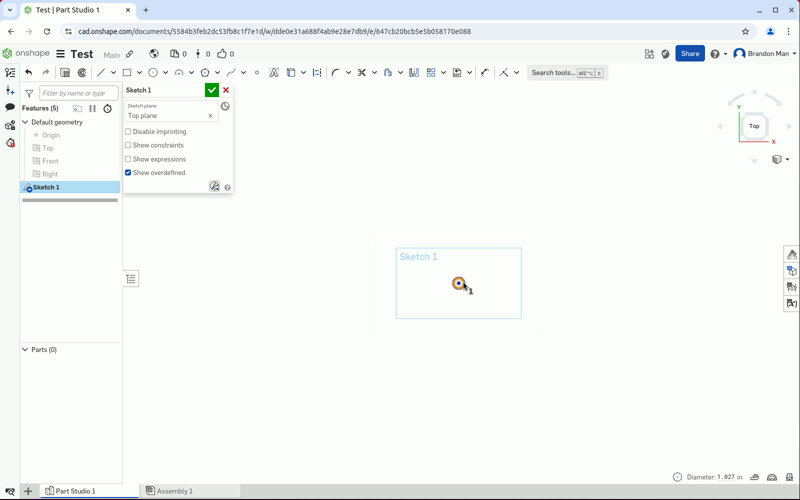
scroll(-6)
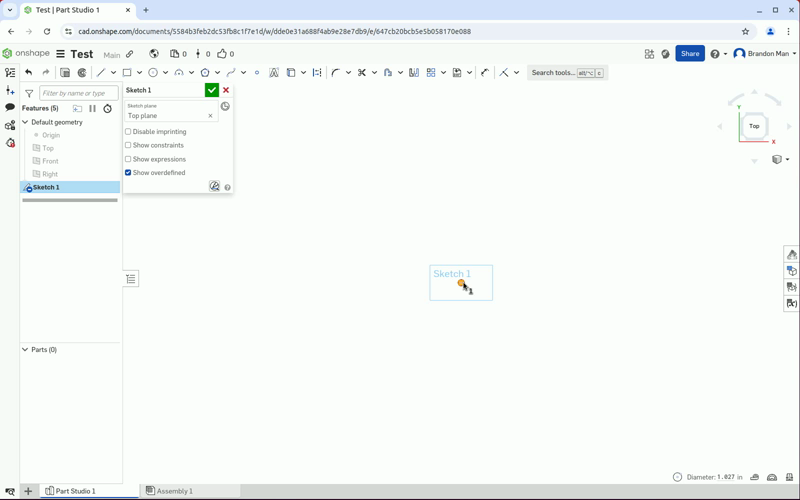
mouse_move(73, 352)
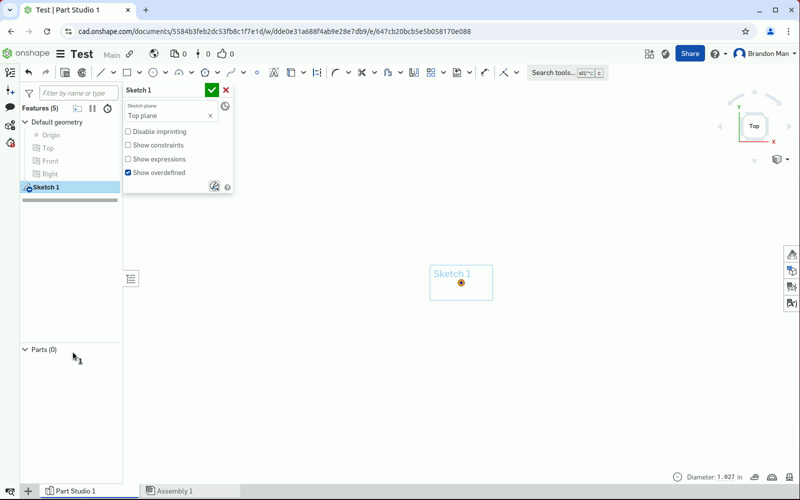
key(shift+y)
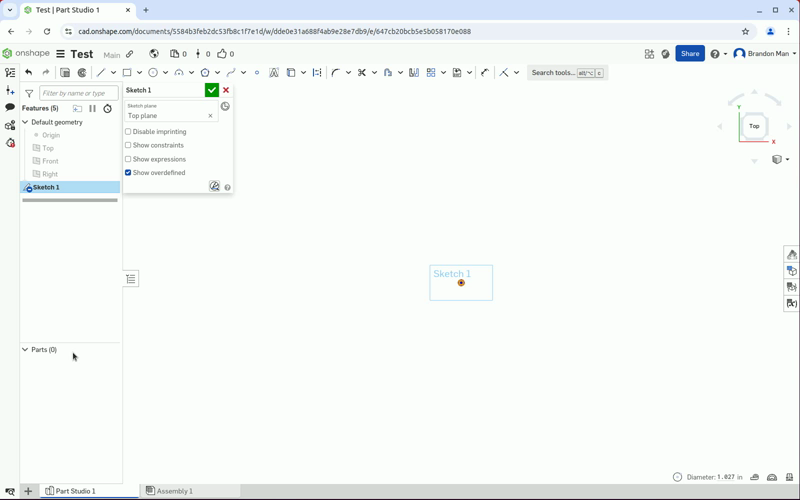
key(shift+e)
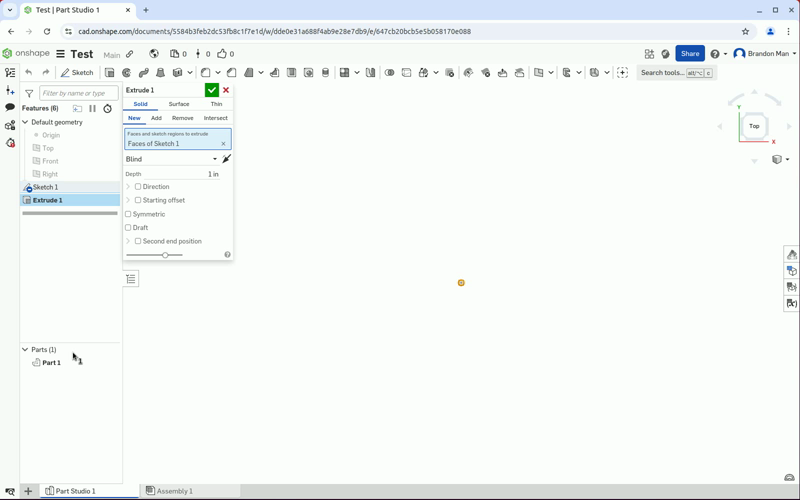
mouse_move(143, 106)
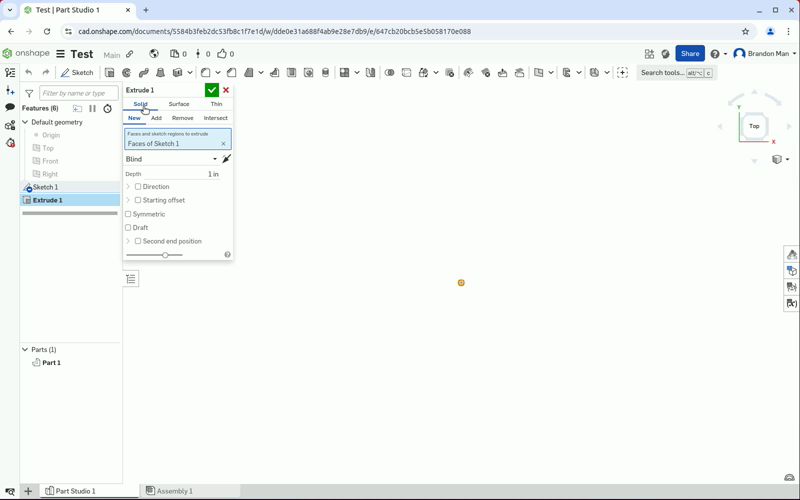
click(143, 106)
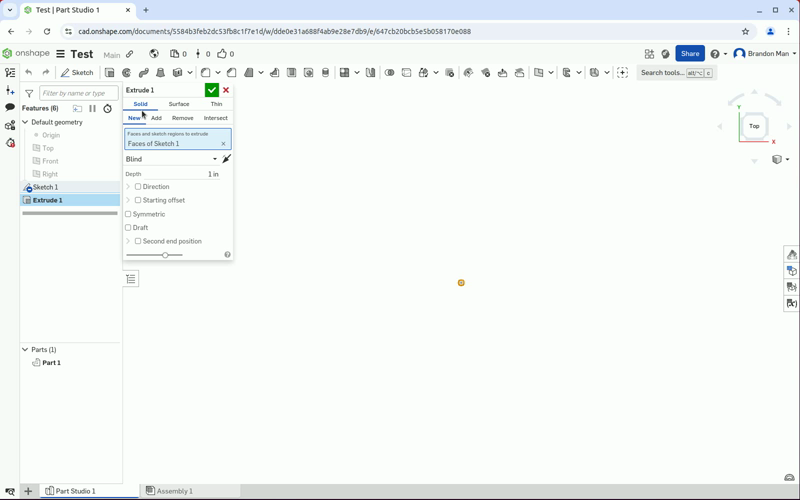
mouse_move(137, 120)
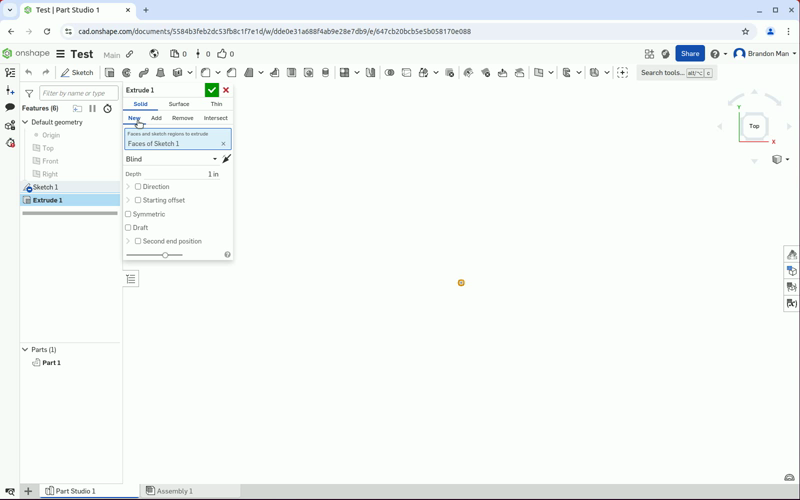
click(137, 120)
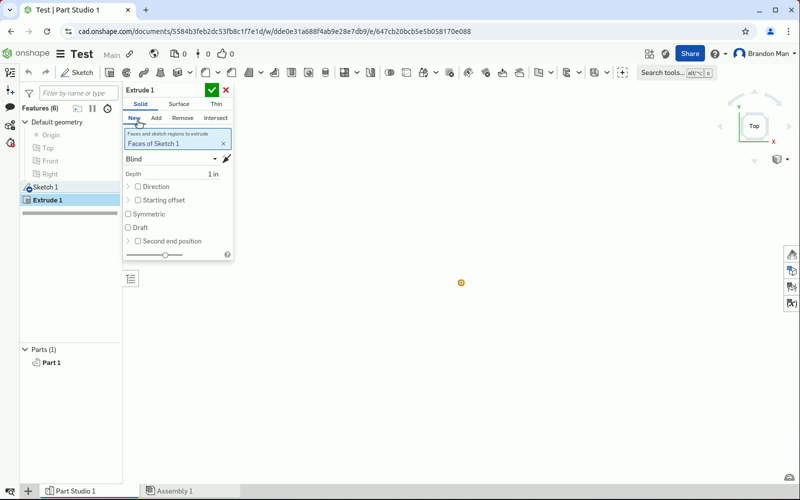
key(tab, 4)
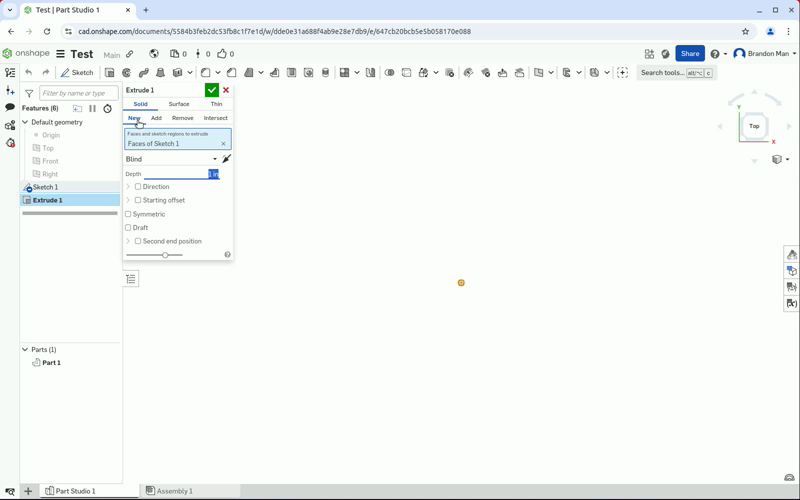
text(0.241)
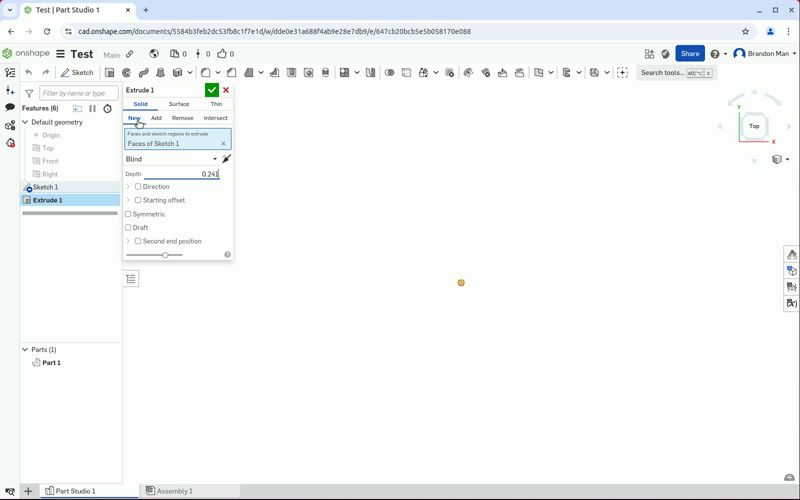
key(enter)
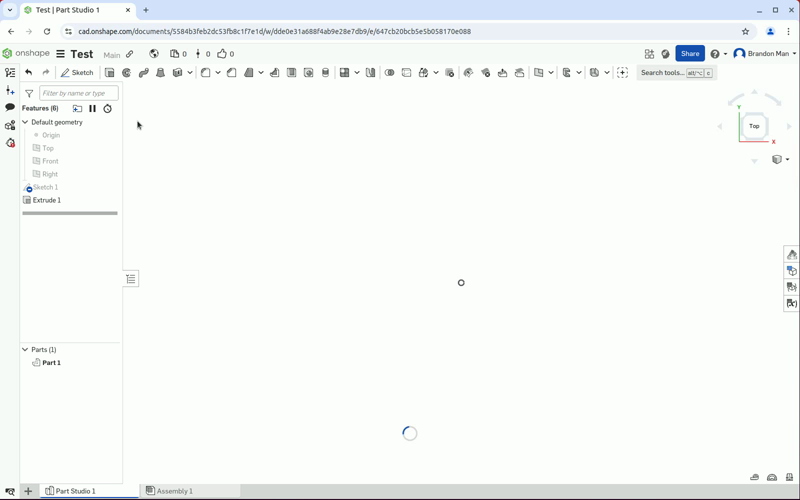
key(shift+h)
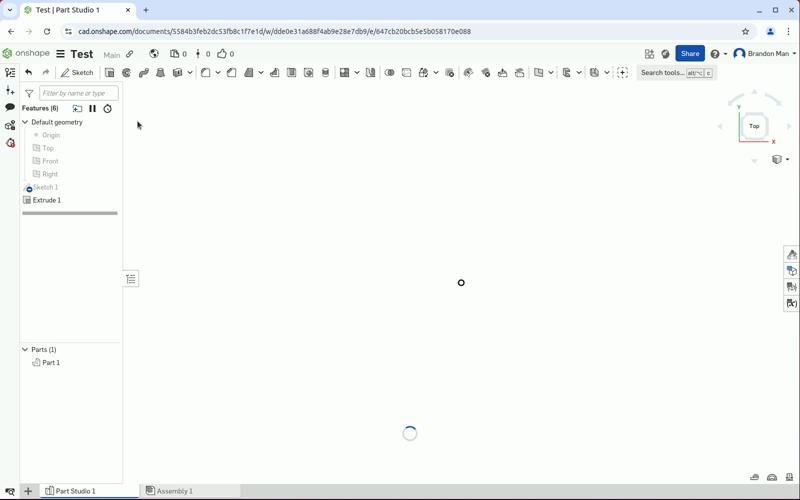
key(shift+h)
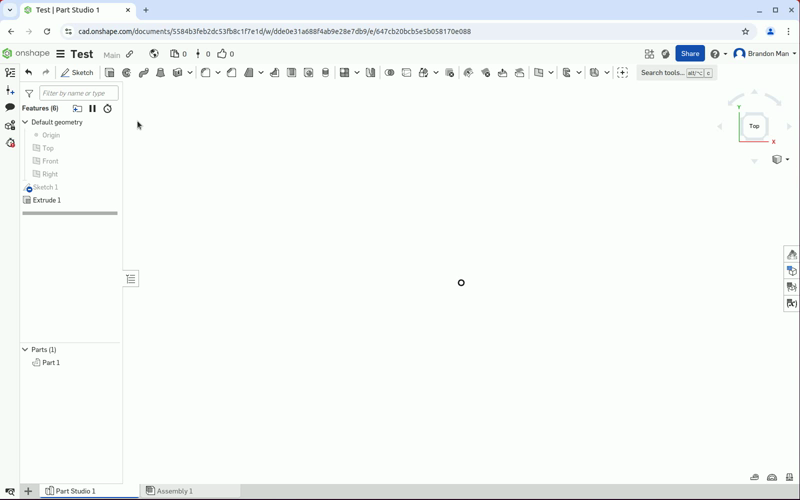
mouse_move(73, 189)
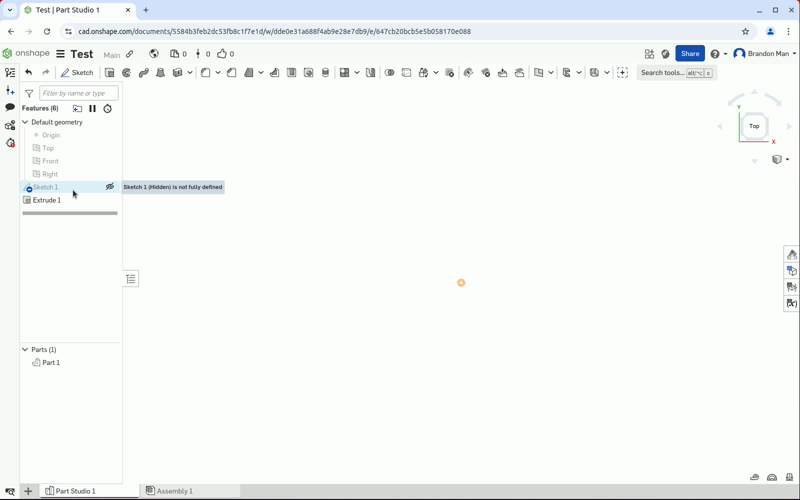
click(73, 189)
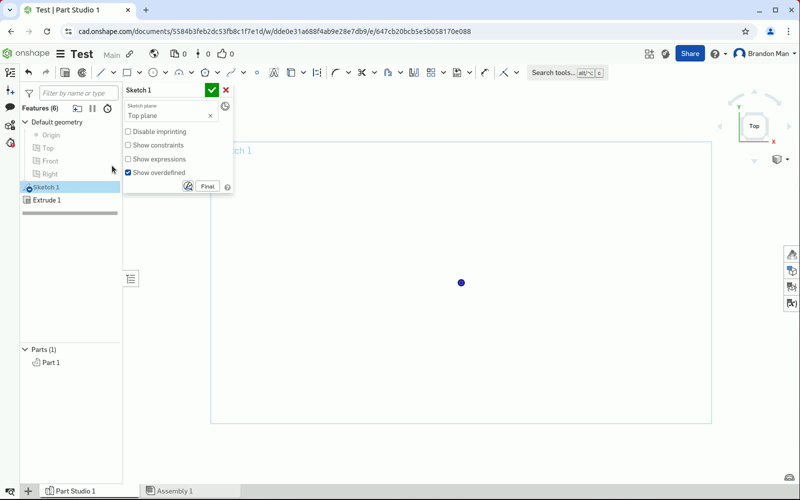
mouse_move(229, 92)
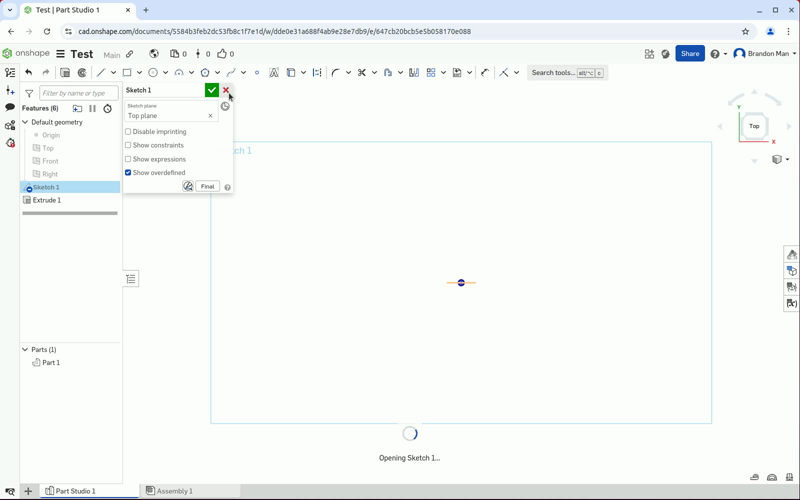
click(229, 92)
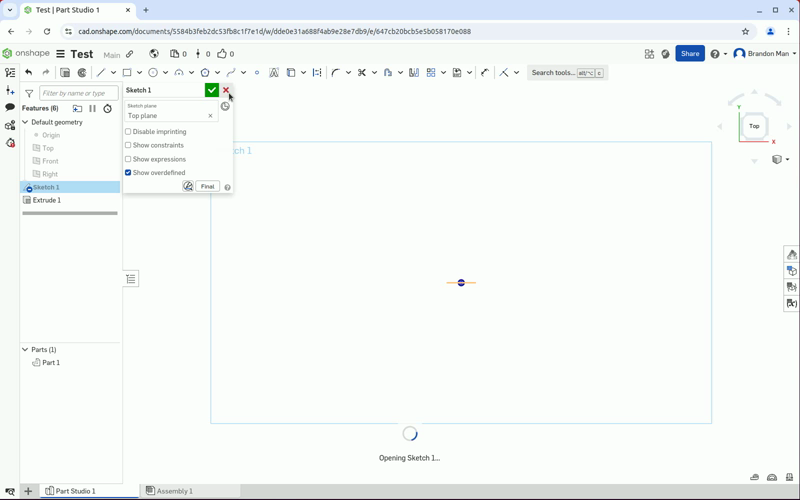
key(shift+s)
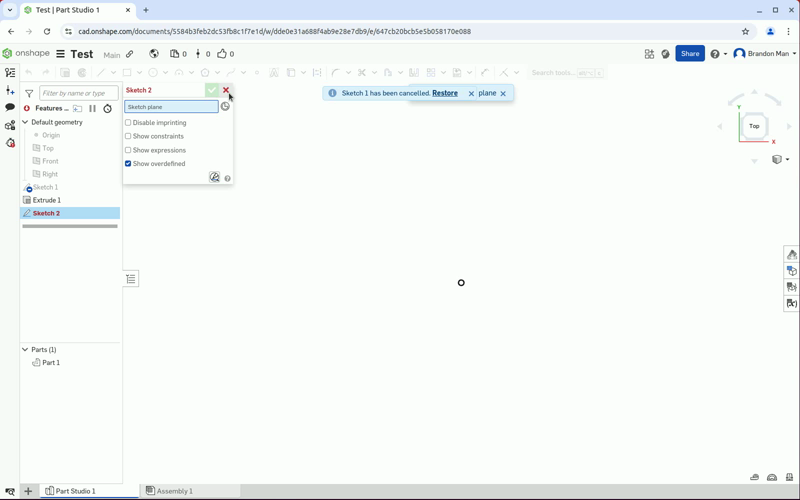
mouse_move(73, 150)
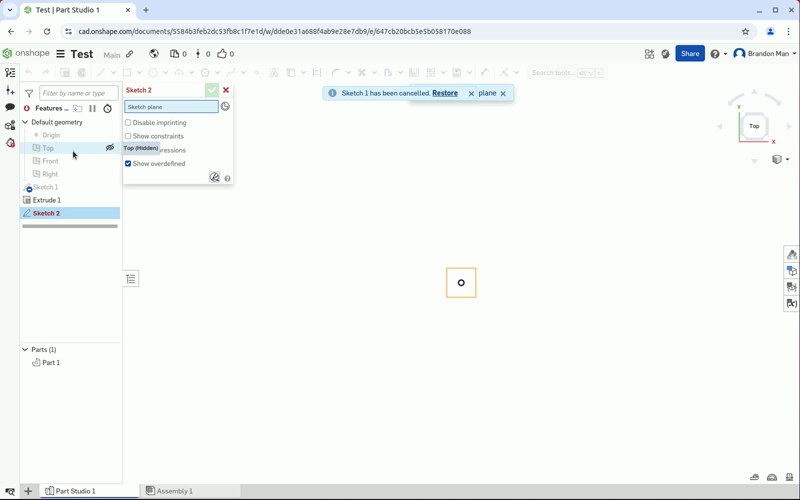
click(73, 150)
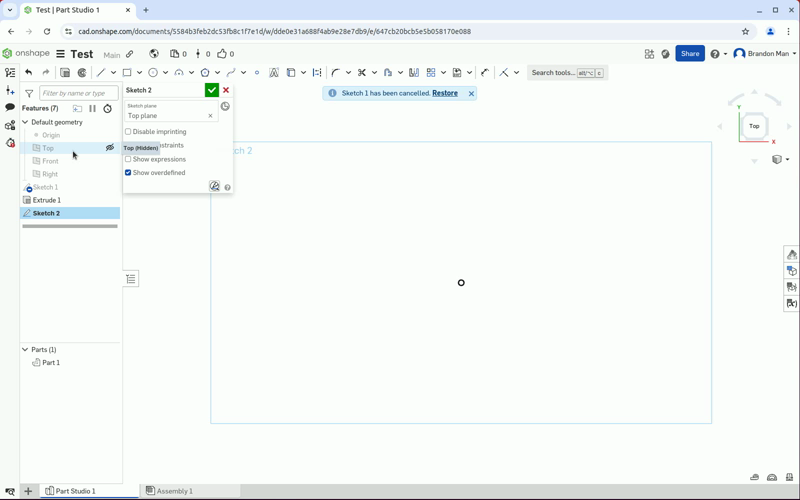
mouse_move(73, 352)
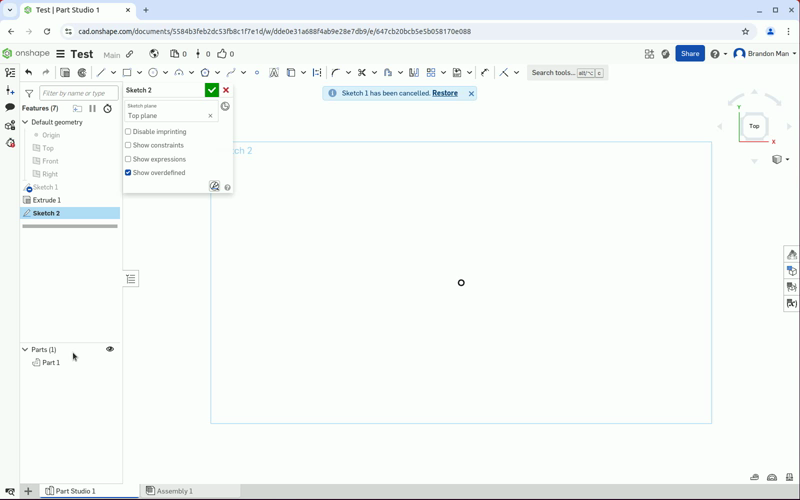
key(y)
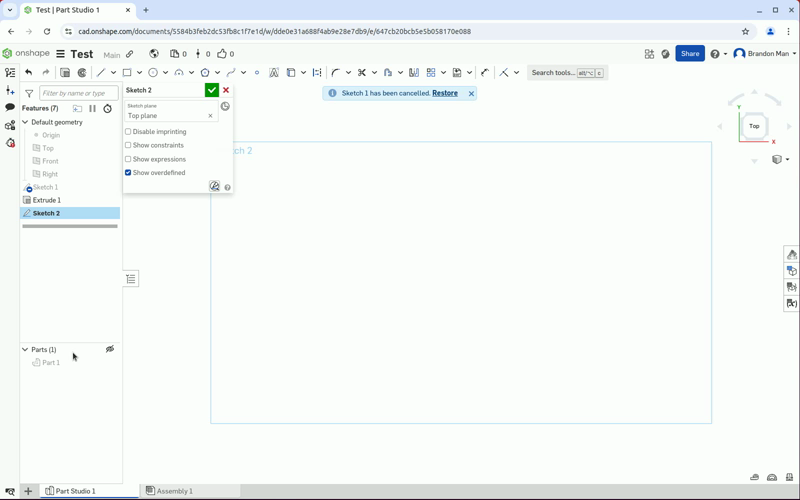
key(c)
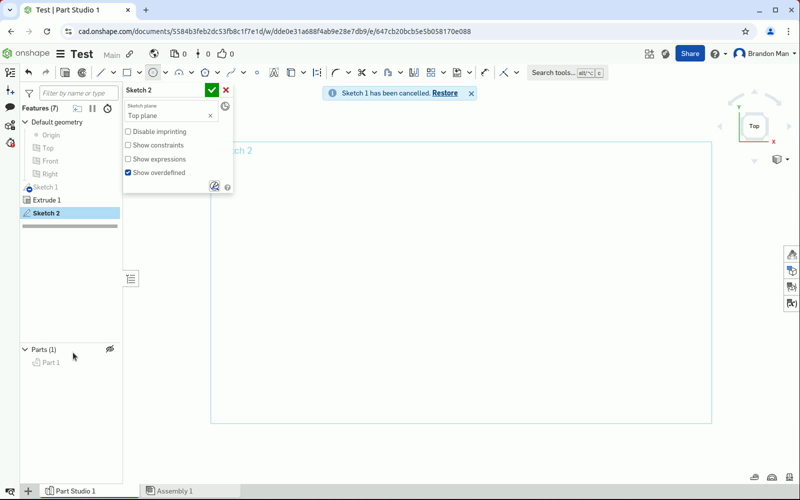
key_down(shift)
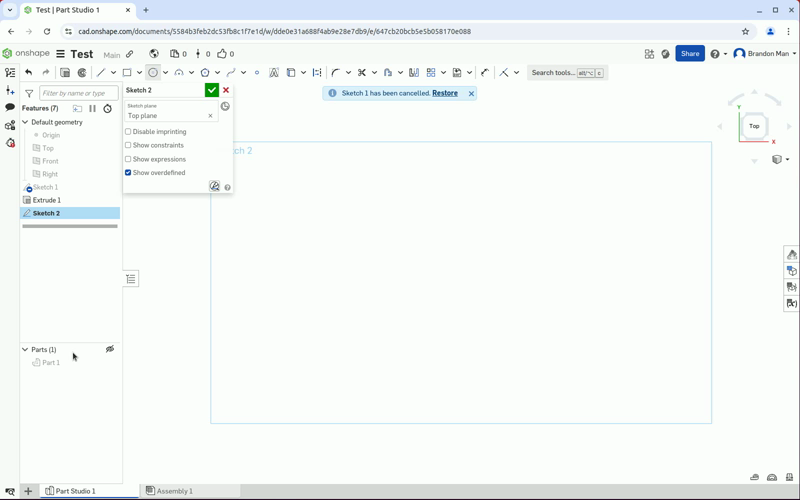
mouse_move(461, 282)
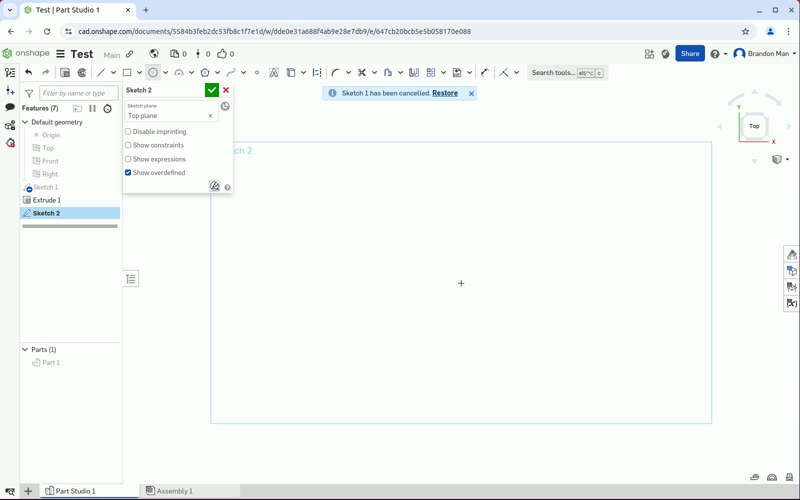
click(461, 282)
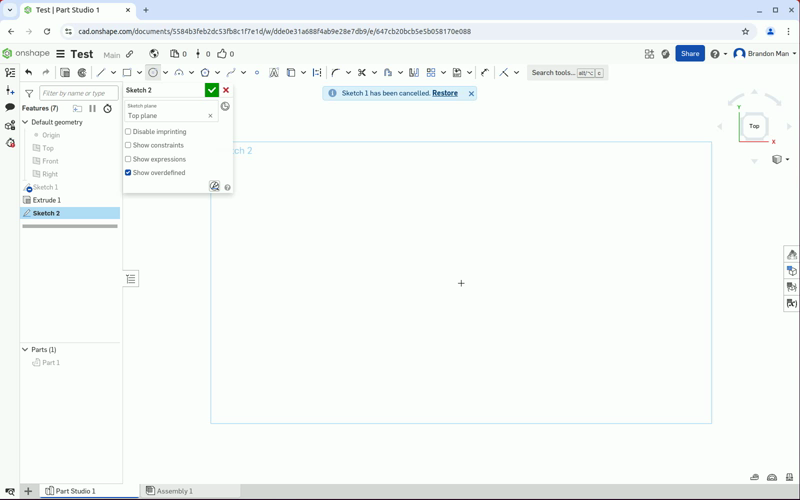
key_up(shift)
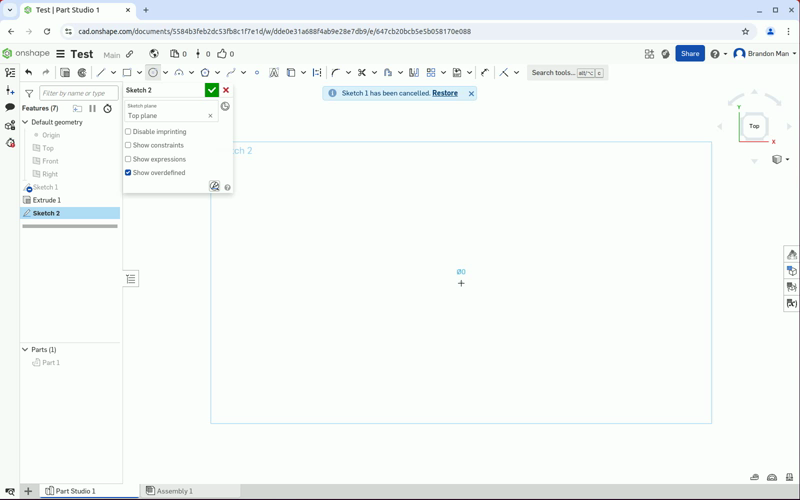
mouse_move(464, 282)
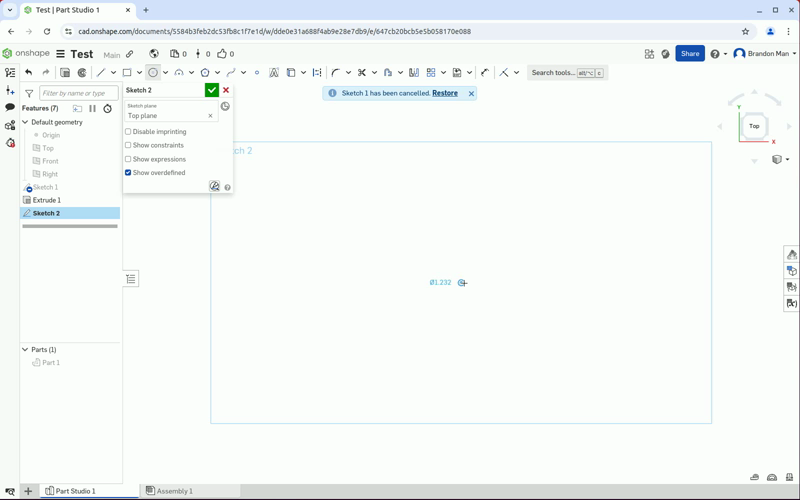
click(464, 282)
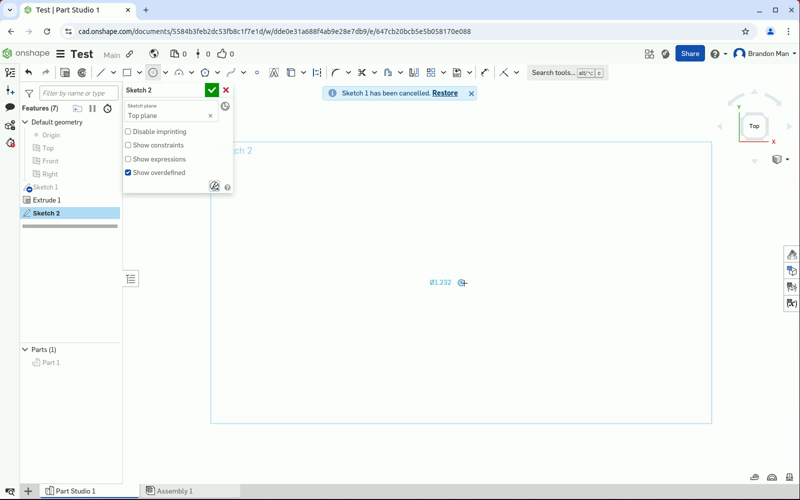
key(esc)
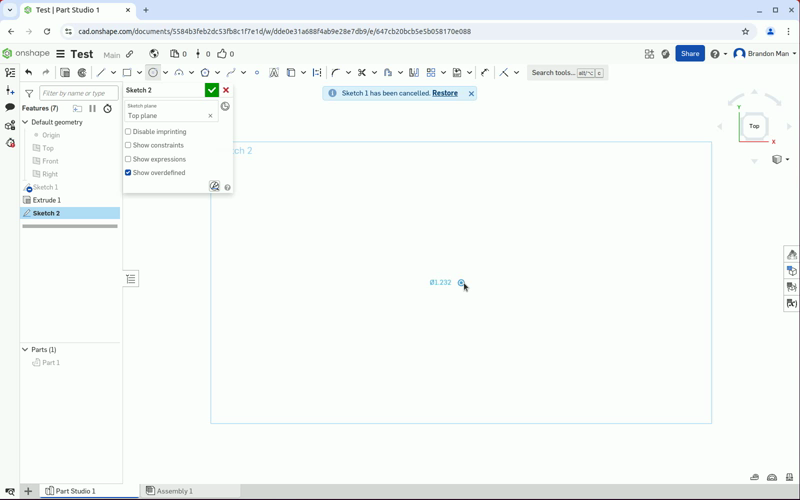
key(c)
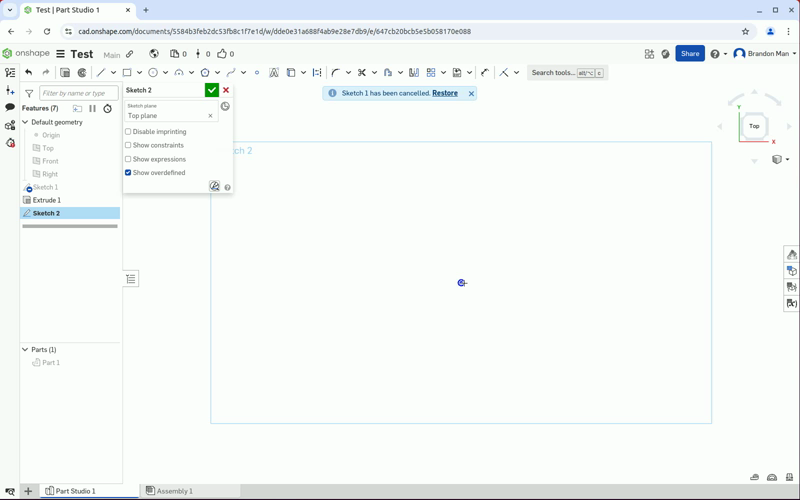
key_down(shift)
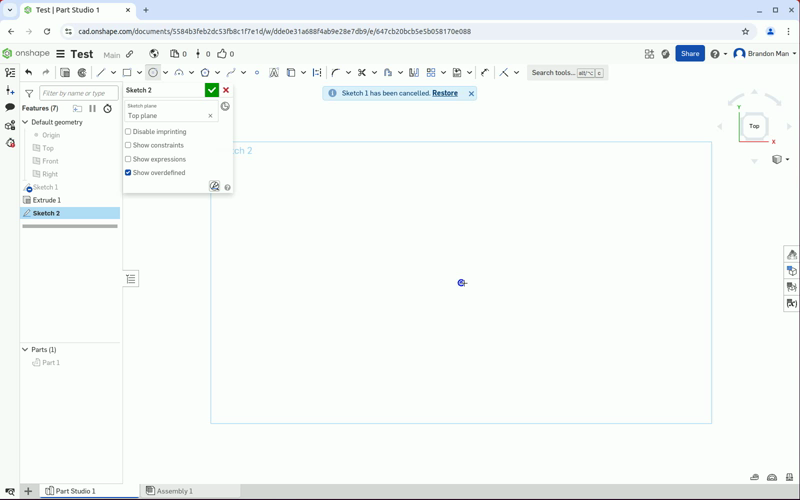
mouse_move(461, 282)
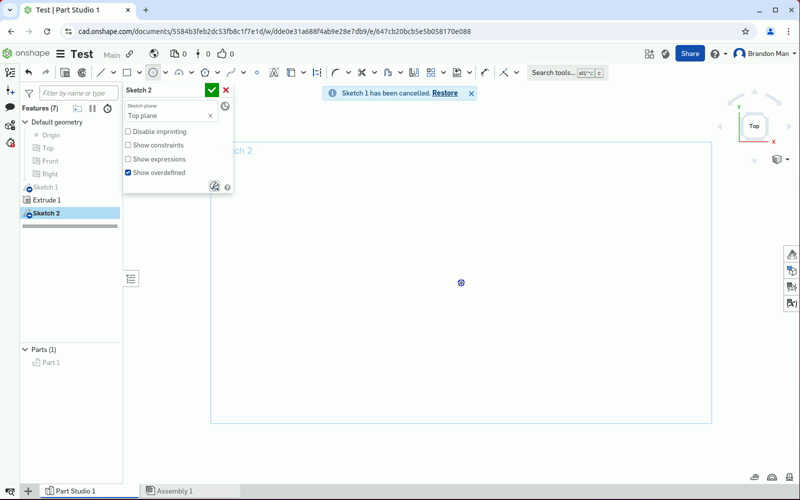
scroll(6)
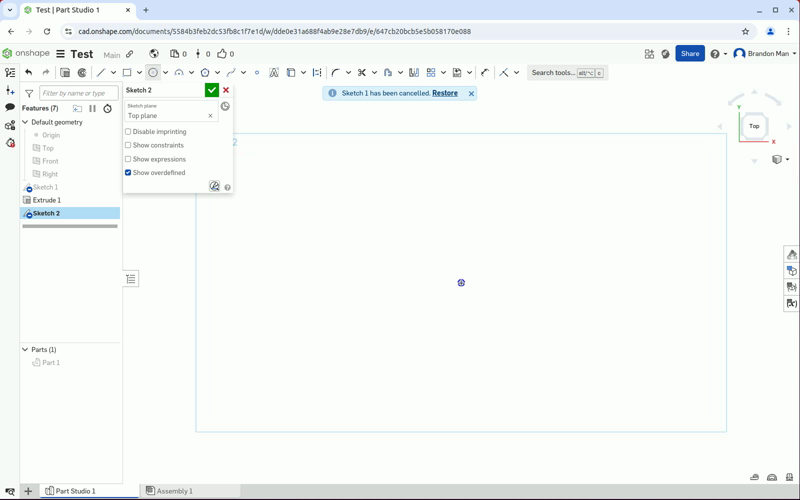
scroll(6)
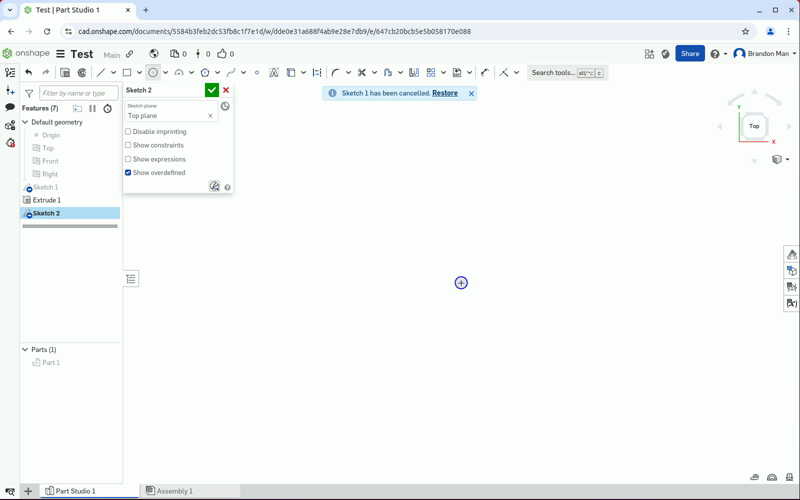
scroll(6)
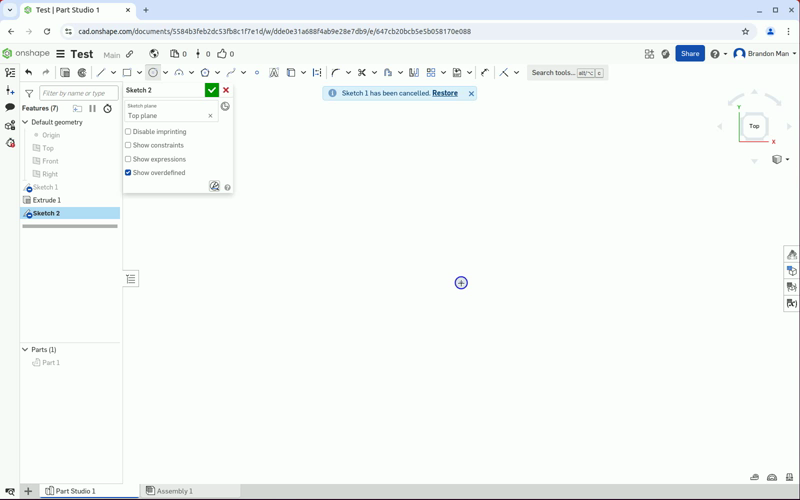
scroll(6)
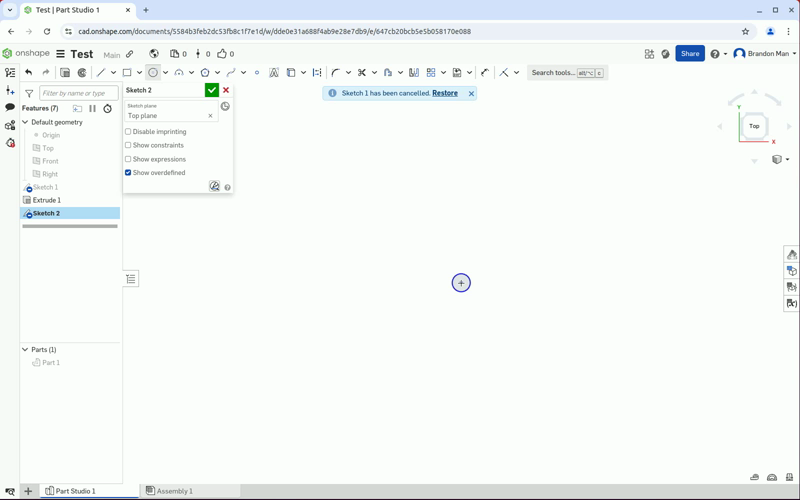
scroll(6)
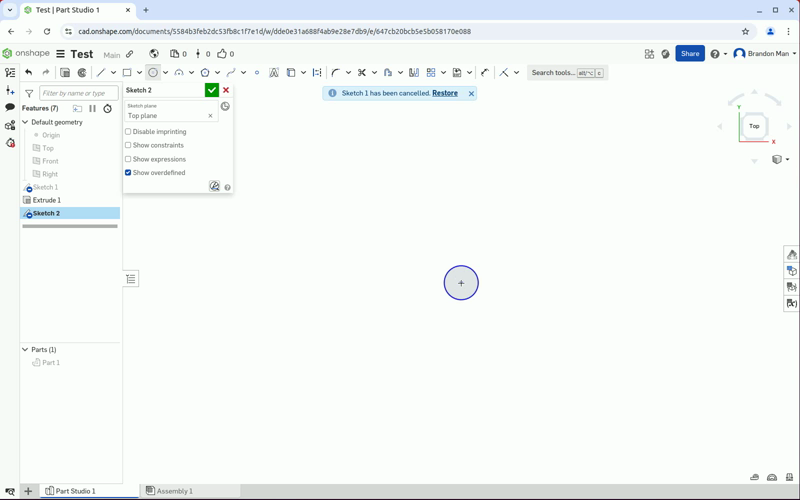
scroll(6)
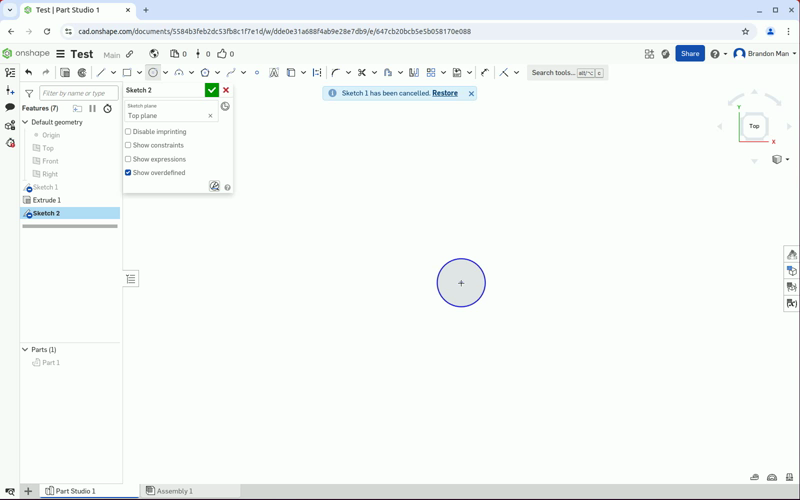
scroll(6)
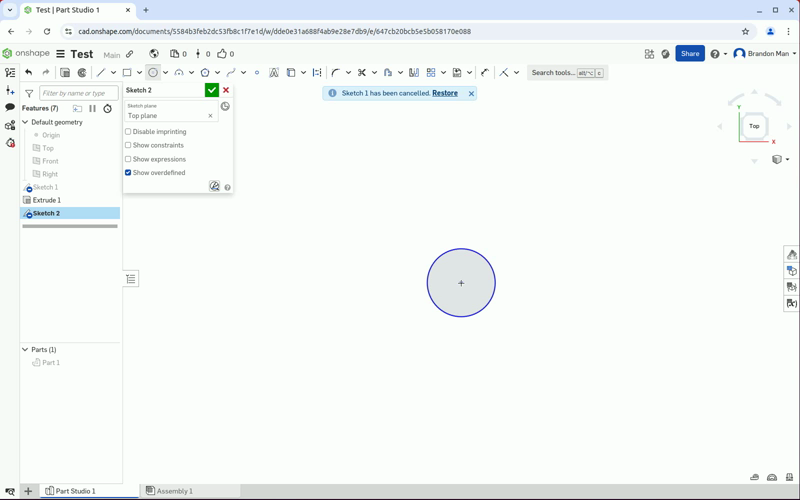
click(461, 282)
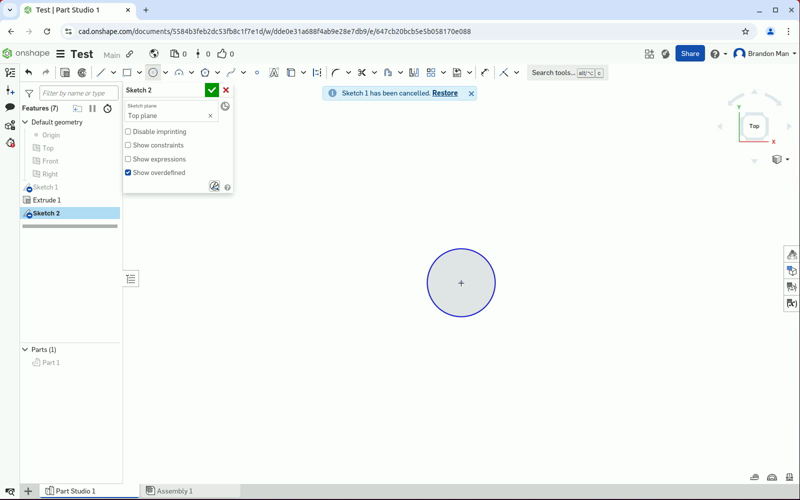
scroll(-6)
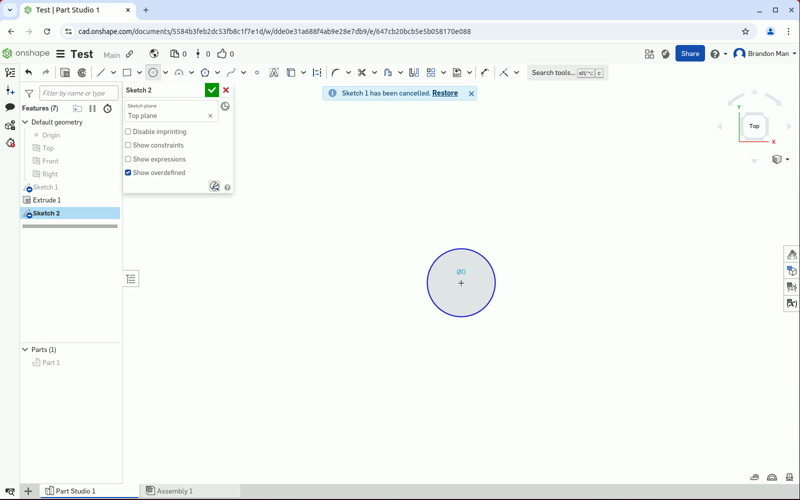
scroll(-6)
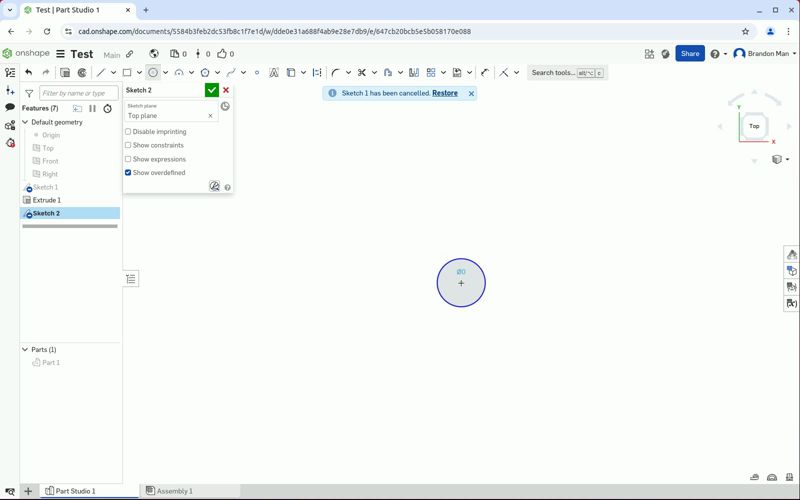
scroll(-6)
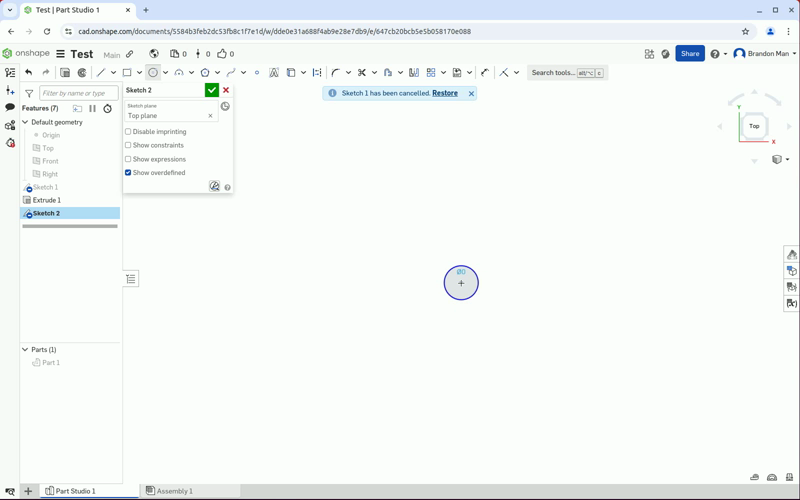
scroll(-6)
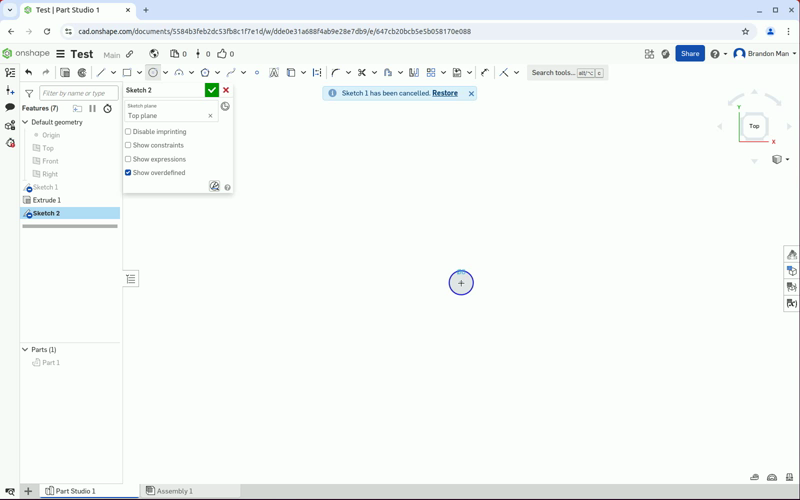
scroll(-6)
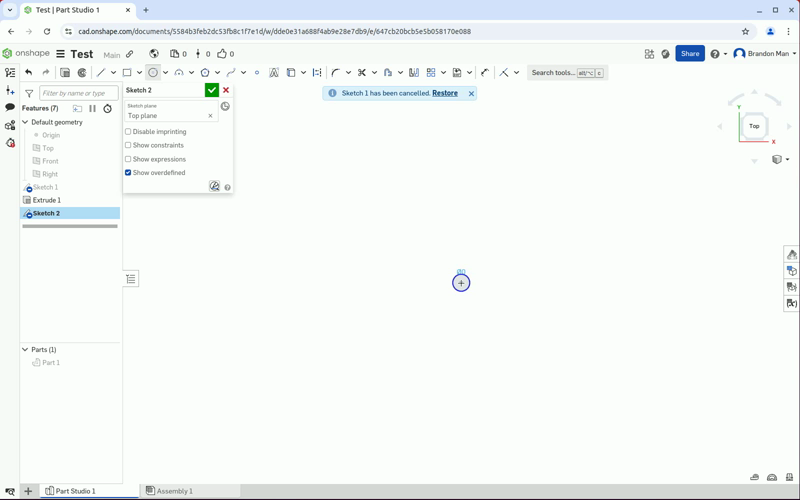
scroll(-6)
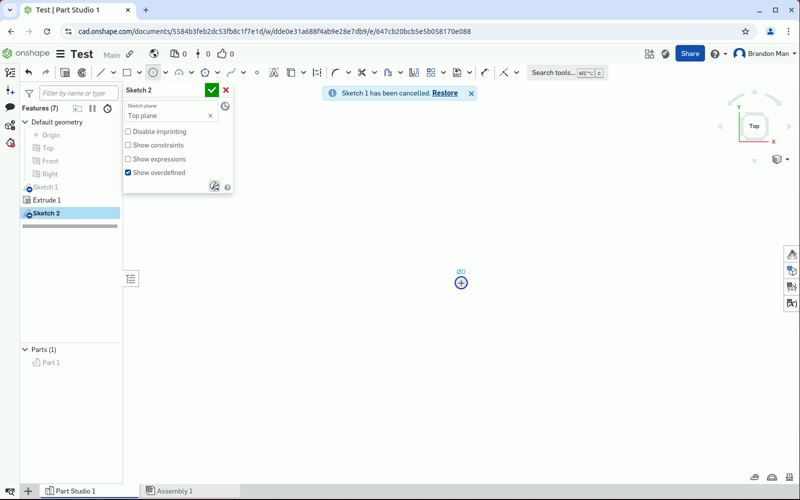
scroll(-6)
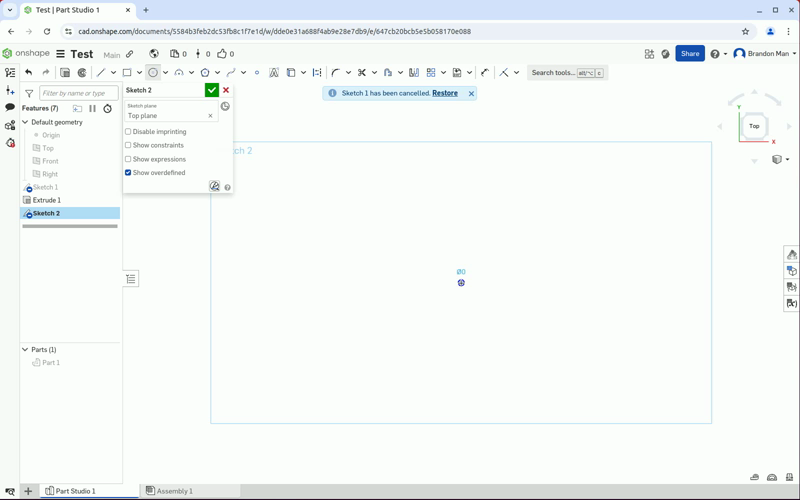
key_up(shift)
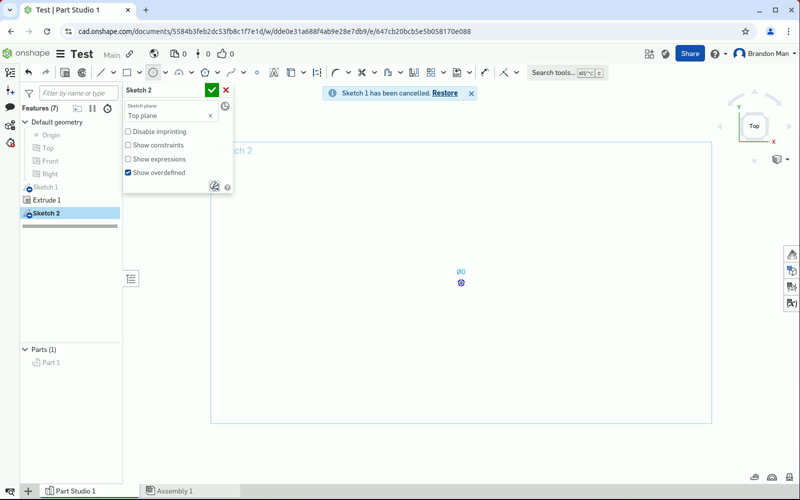
mouse_move(463, 282)
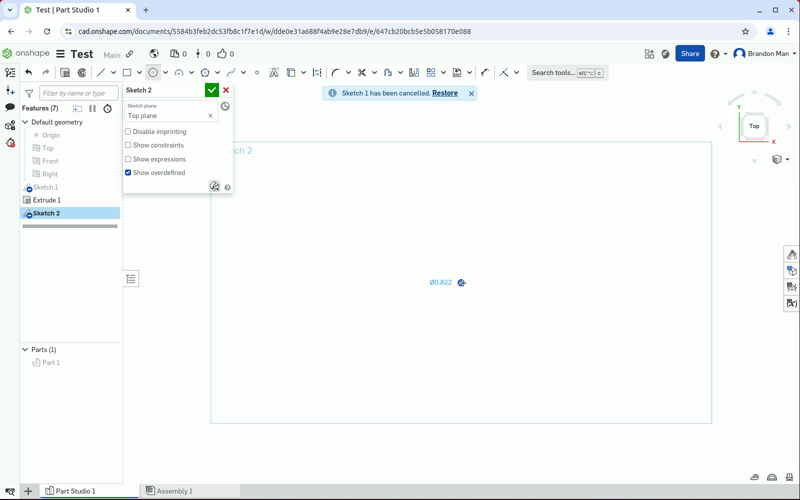
scroll(6)
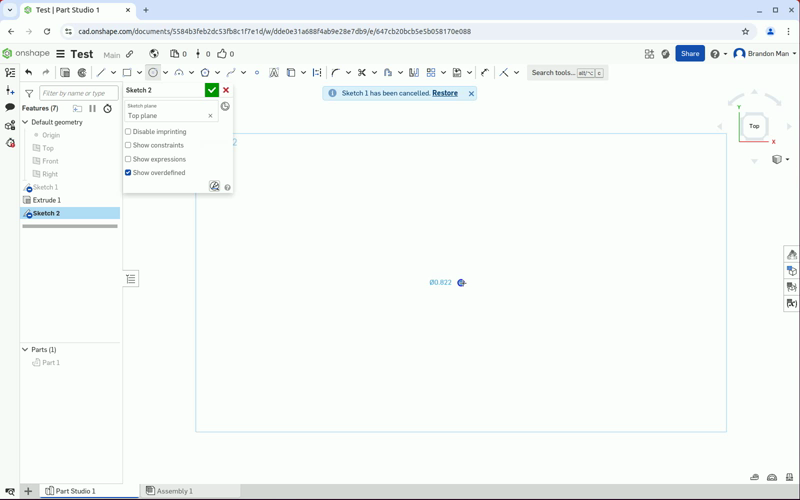
scroll(6)
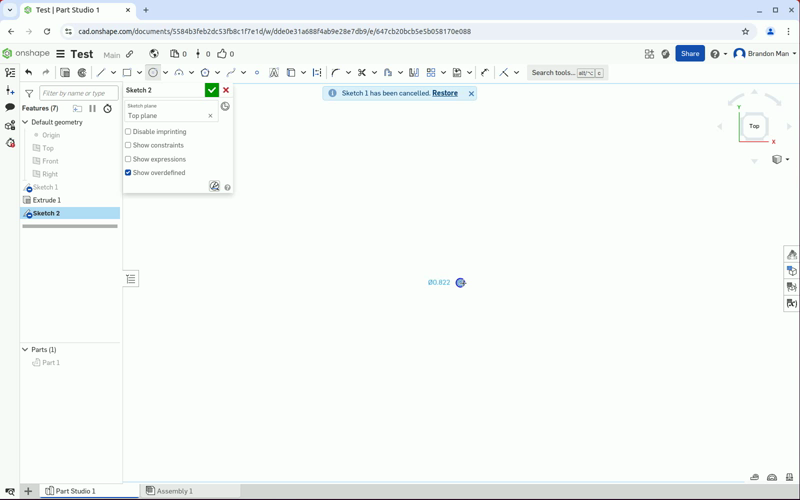
scroll(6)
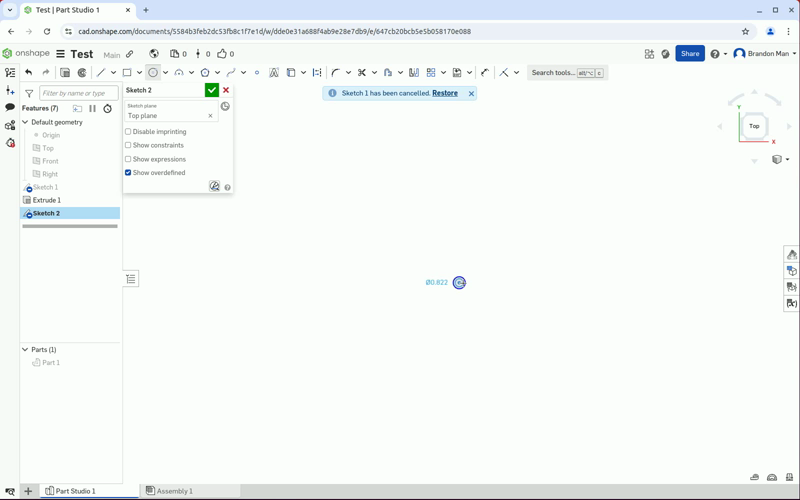
scroll(6)
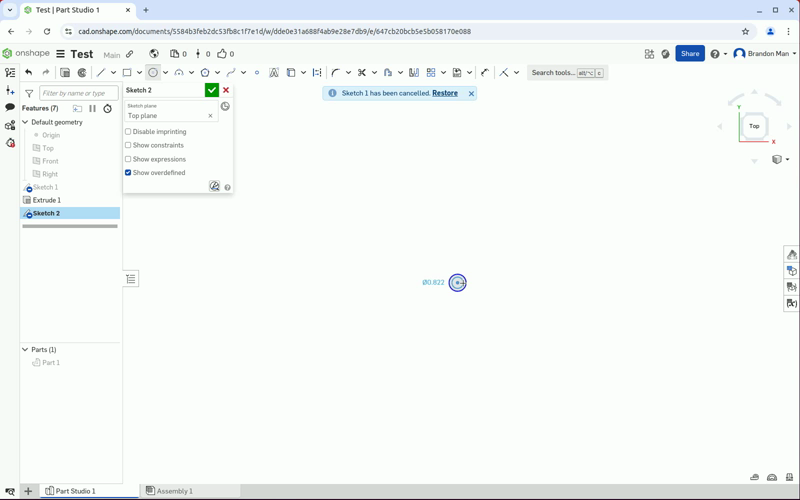
scroll(6)
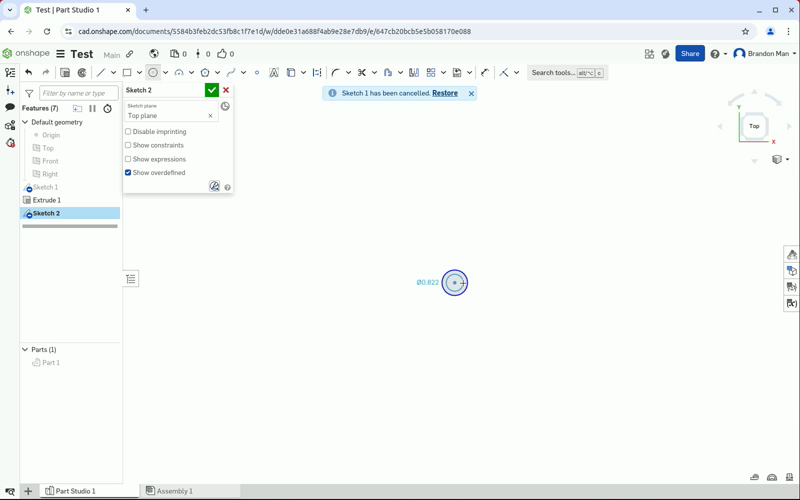
scroll(6)
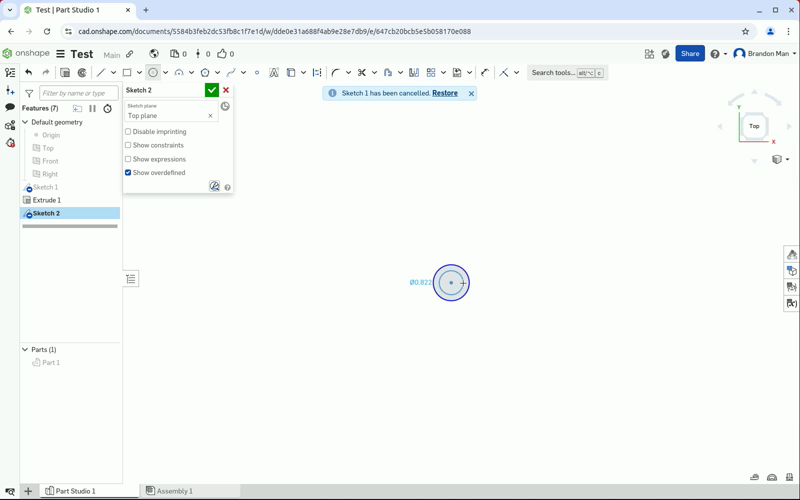
scroll(6)
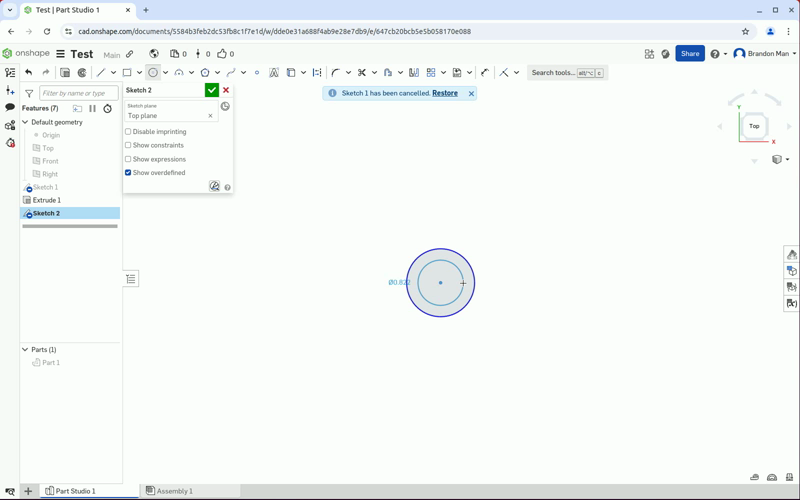
click(463, 282)
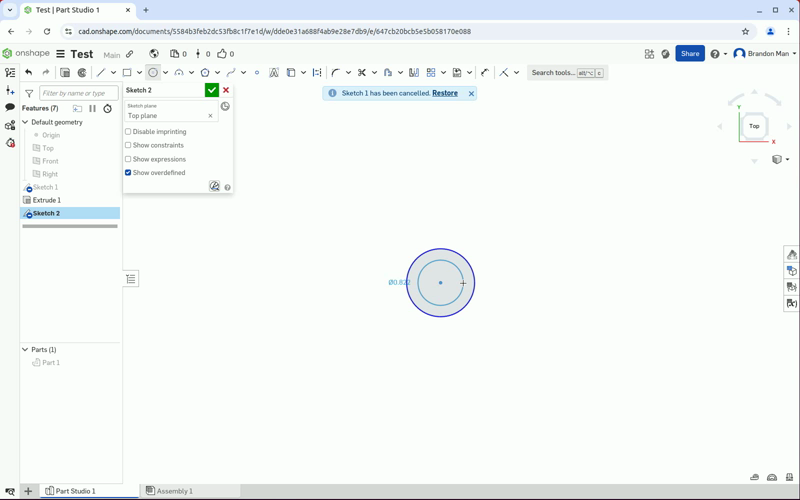
scroll(-6)
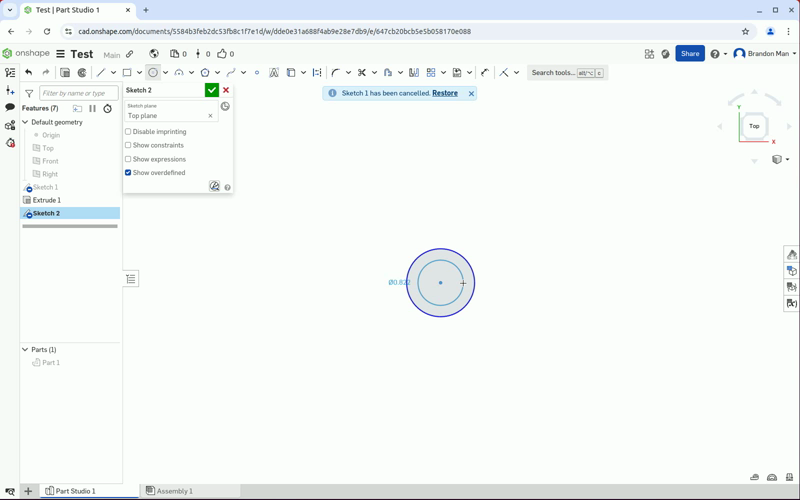
scroll(-6)
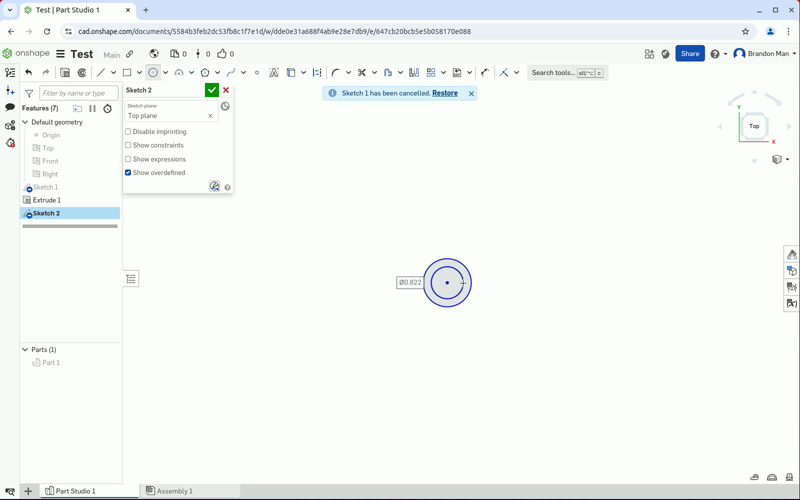
scroll(-6)
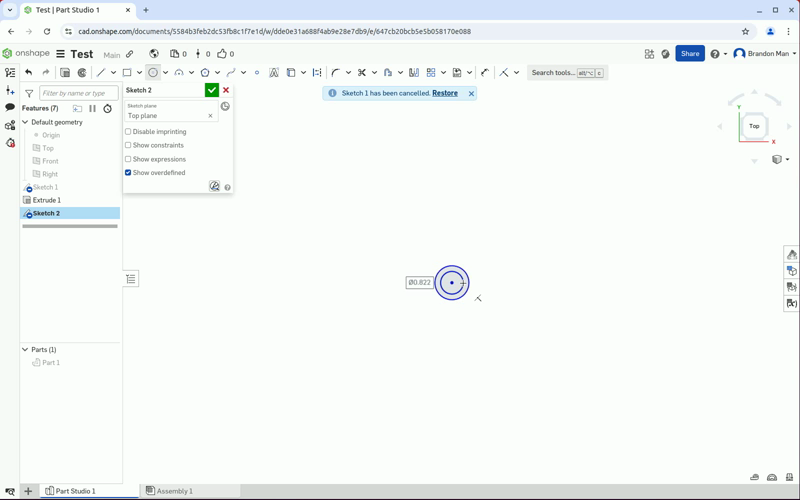
scroll(-6)
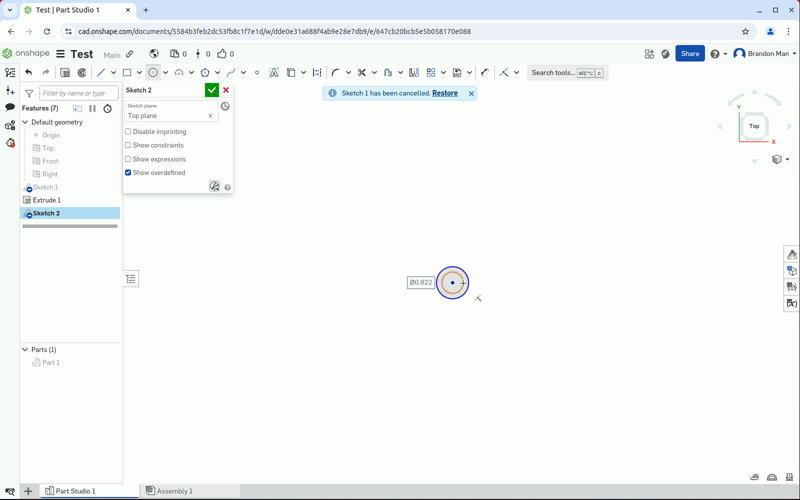
scroll(-6)
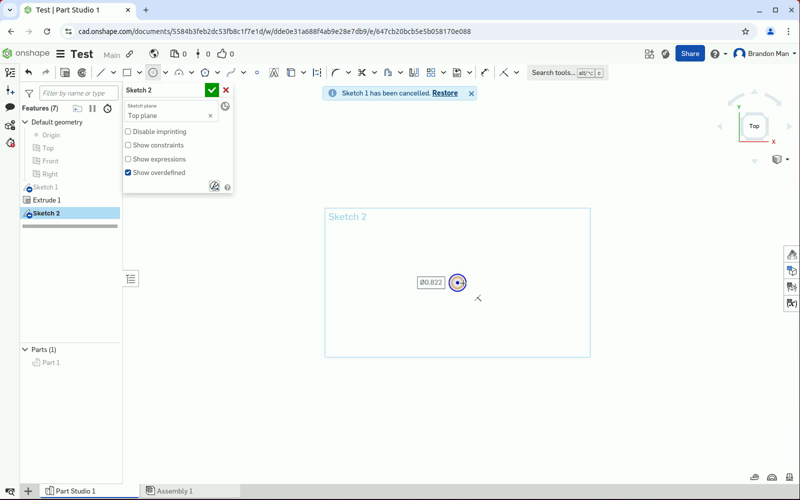
scroll(-6)
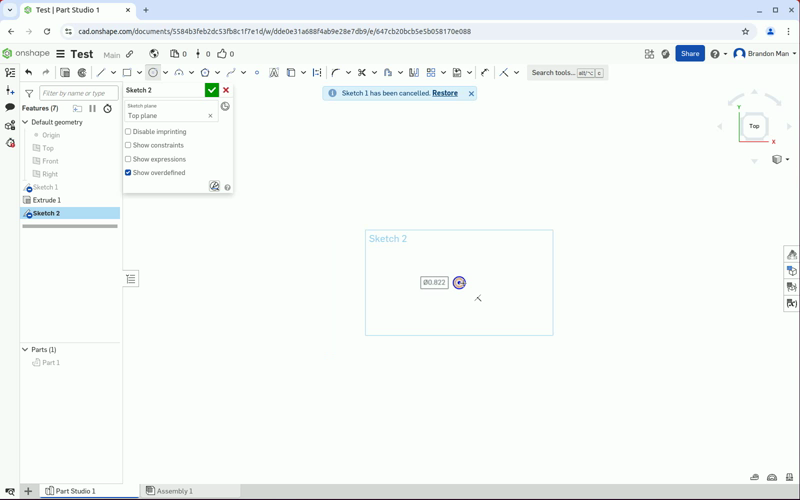
scroll(-6)
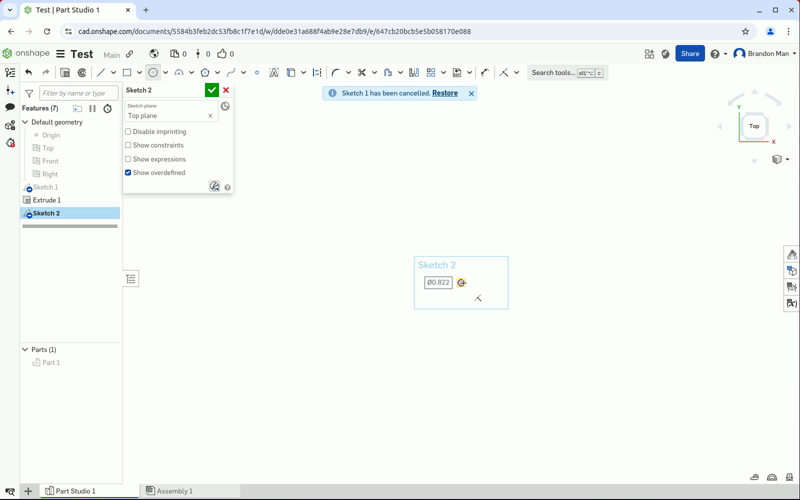
key(esc)
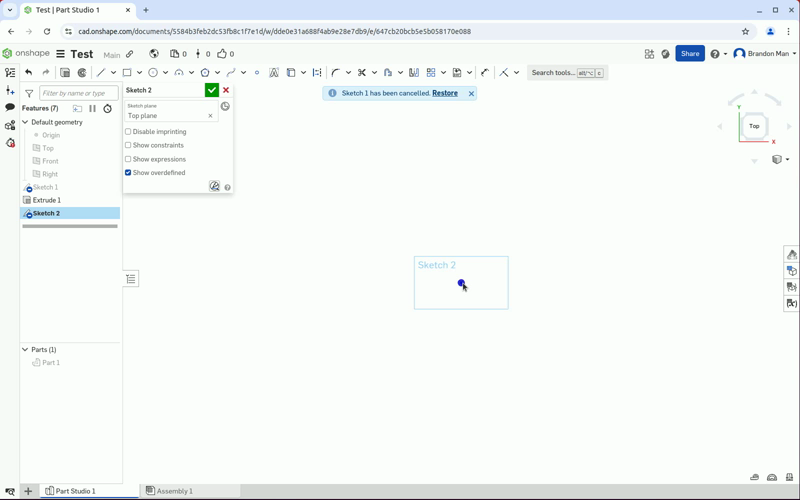
mouse_move(461, 280)
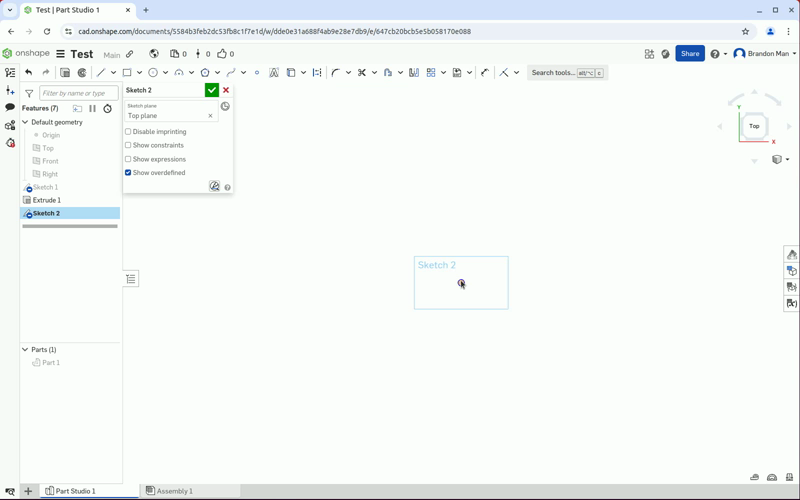
scroll(6)
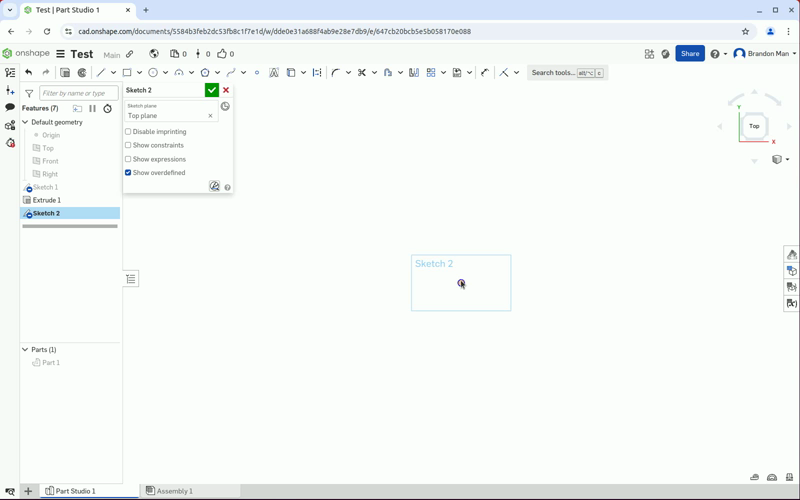
scroll(6)
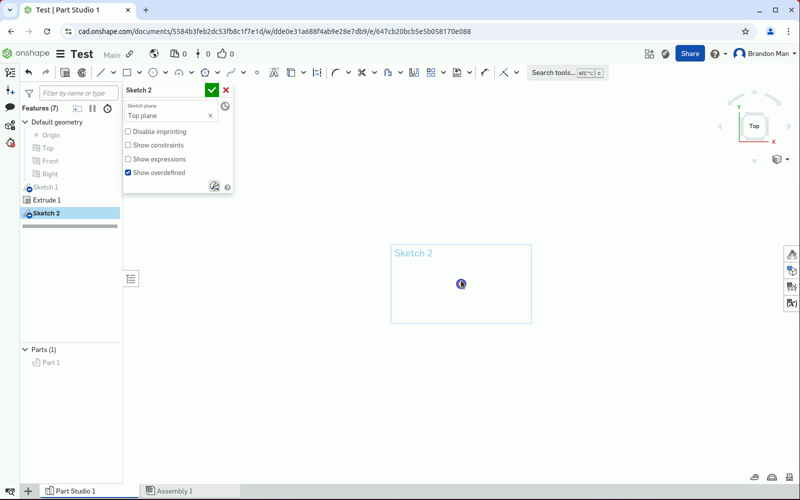
scroll(6)
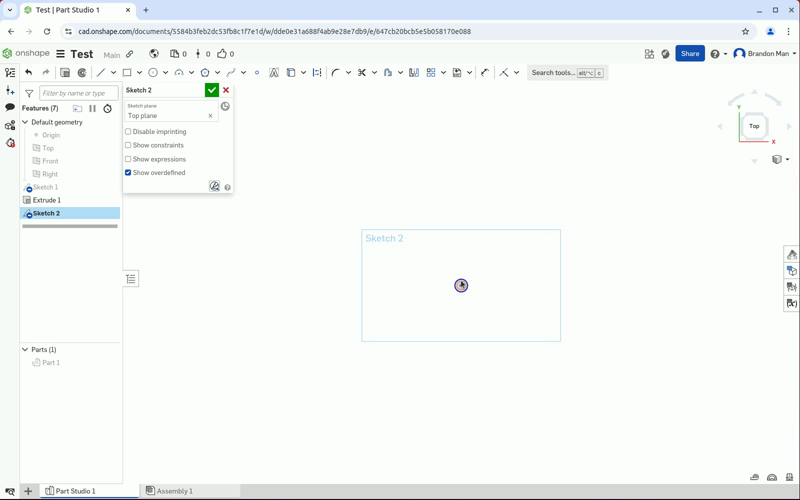
scroll(6)
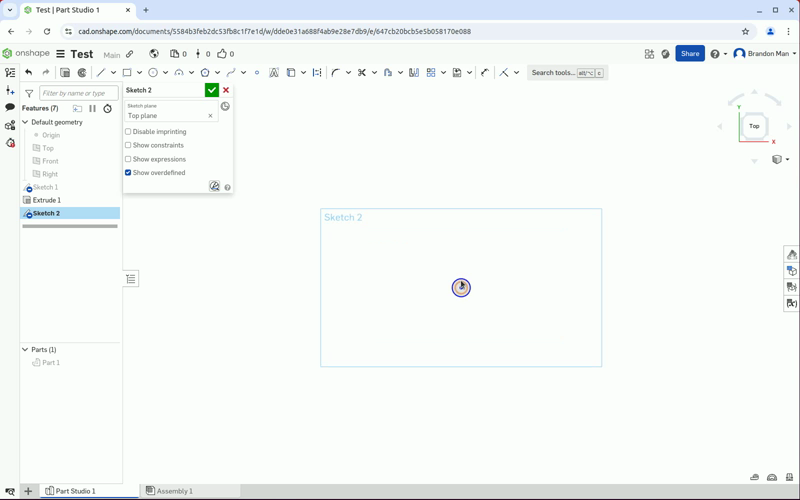
scroll(6)
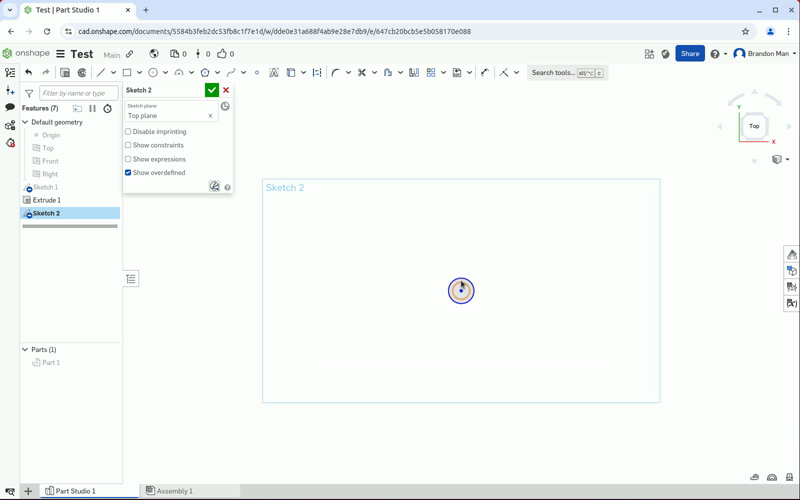
scroll(6)
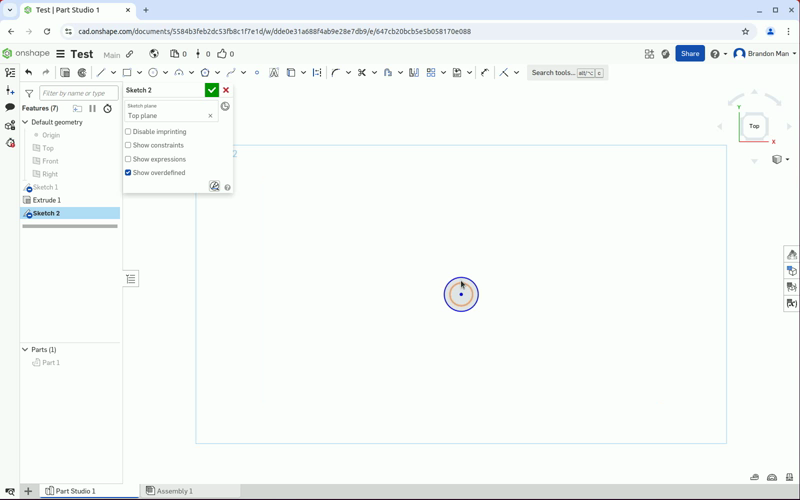
scroll(6)
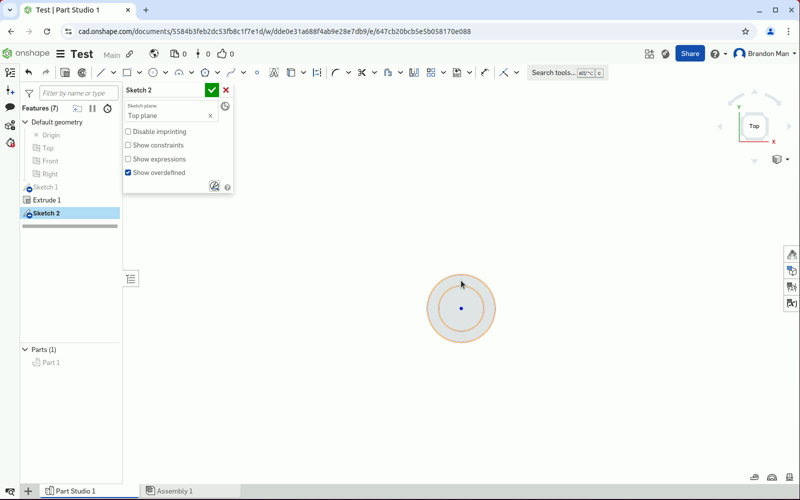
click(461, 280)
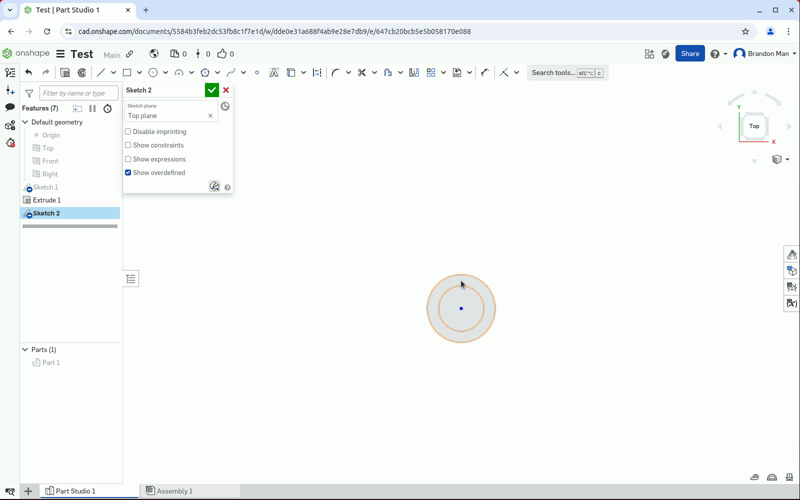
scroll(-6)
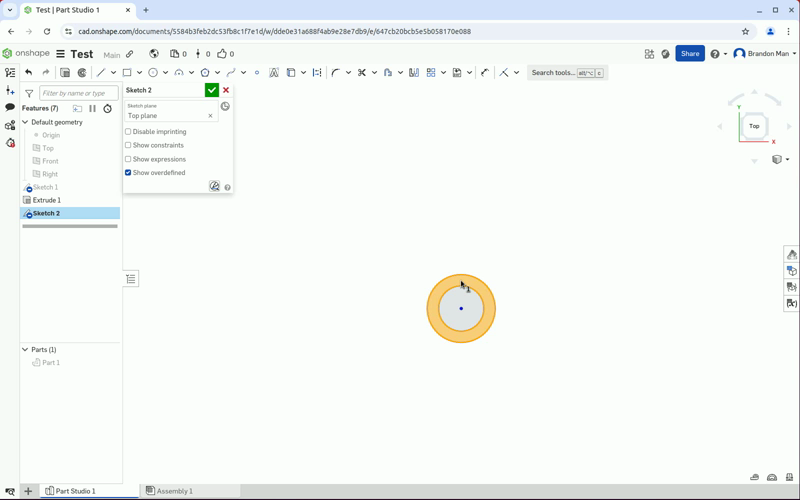
scroll(-6)
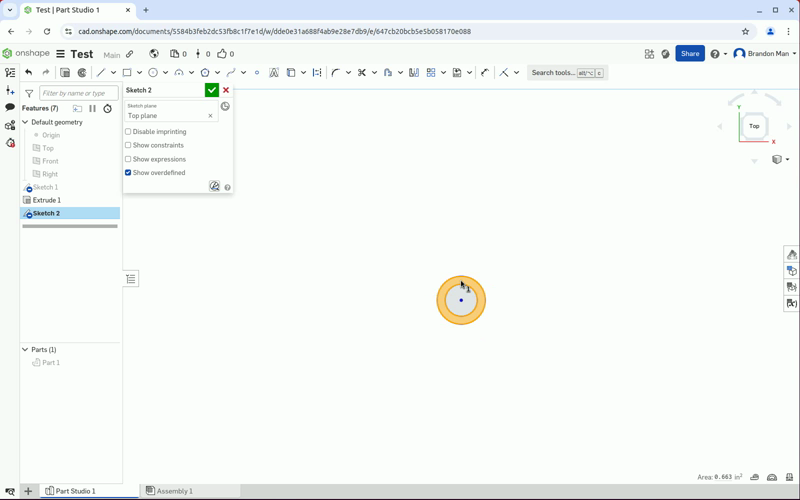
scroll(-6)
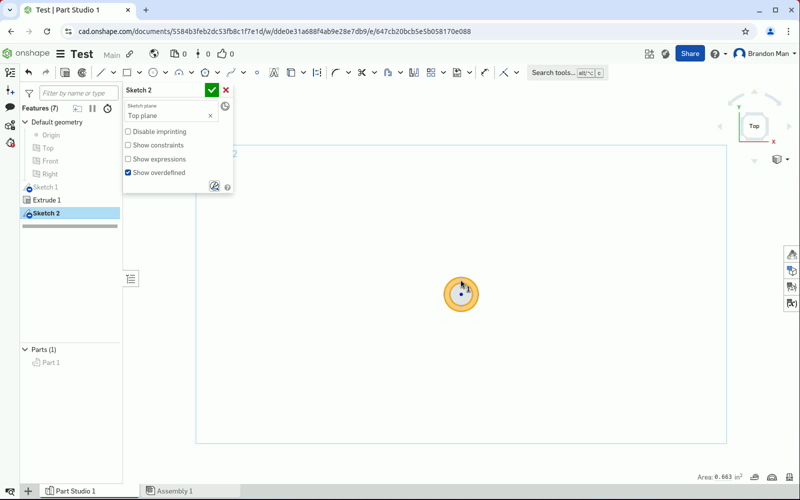
scroll(-6)
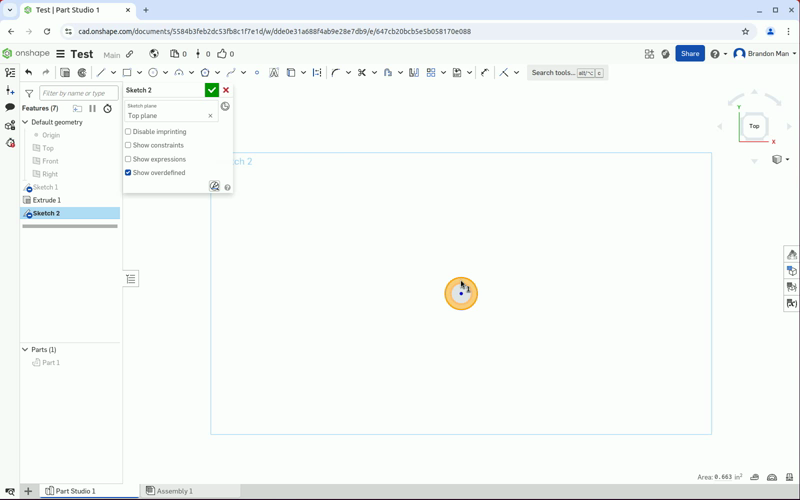
scroll(-6)
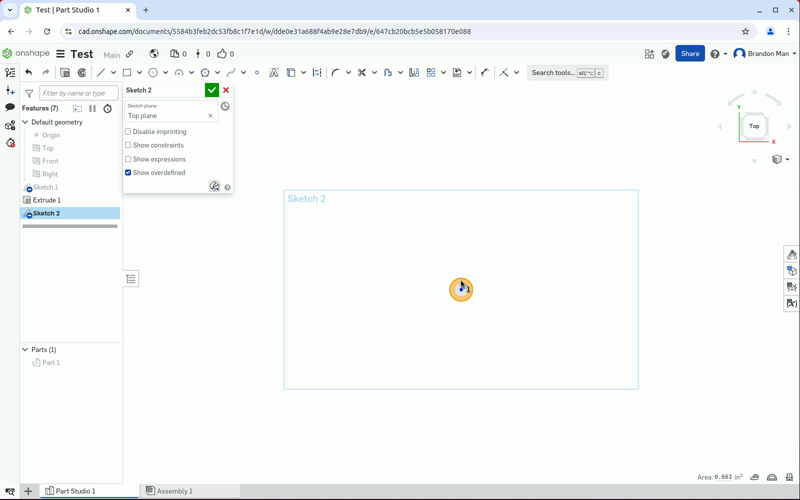
scroll(-6)
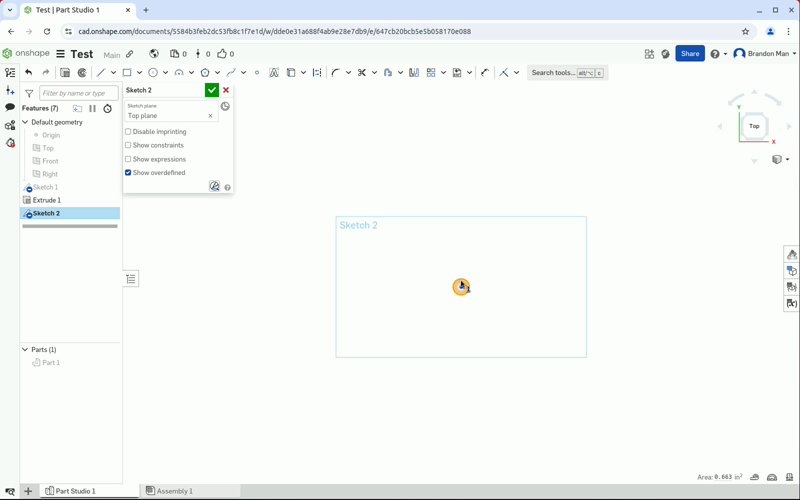
scroll(-6)
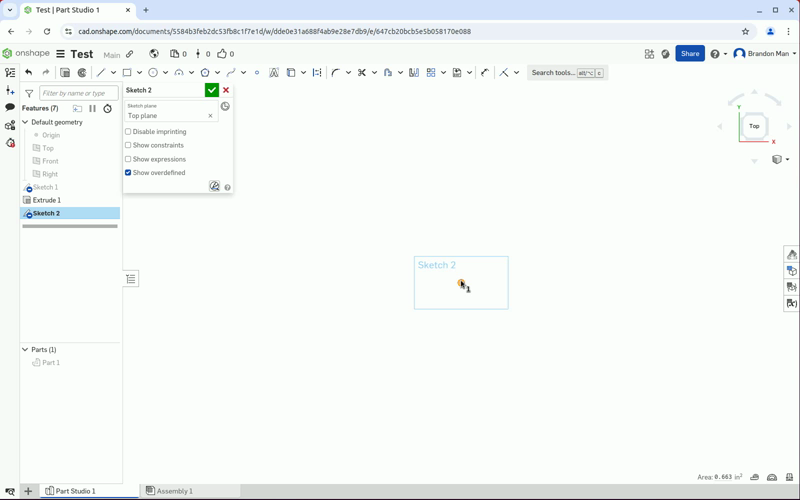
mouse_move(73, 352)
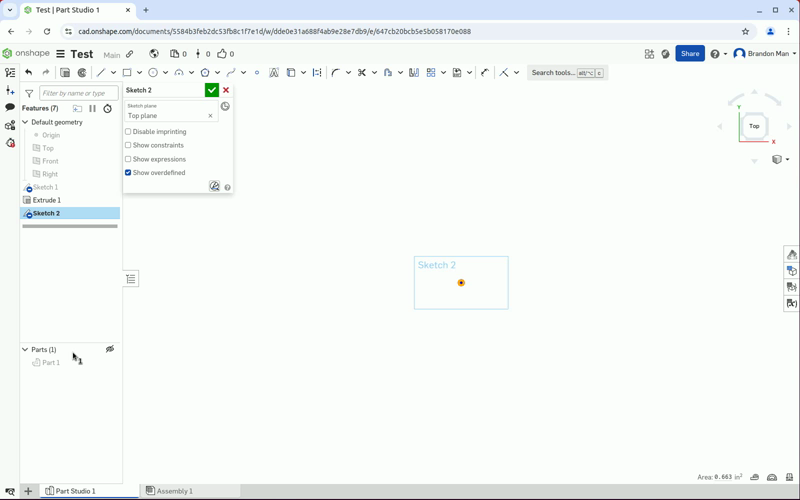
key(shift+y)
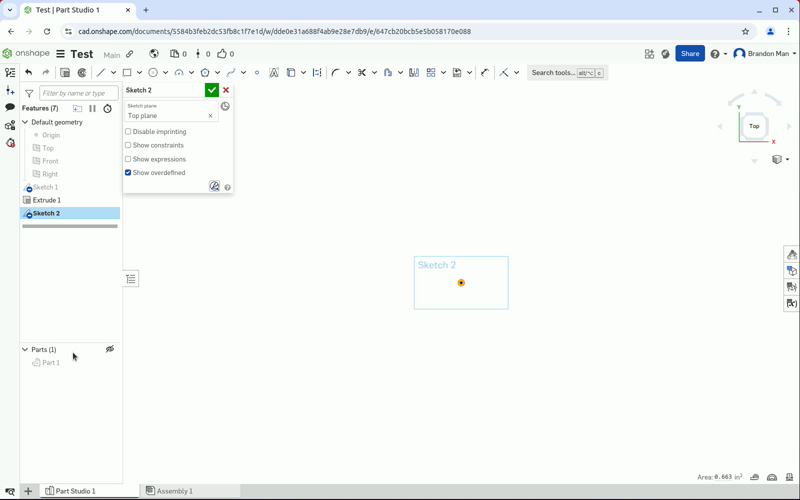
key(shift+e)
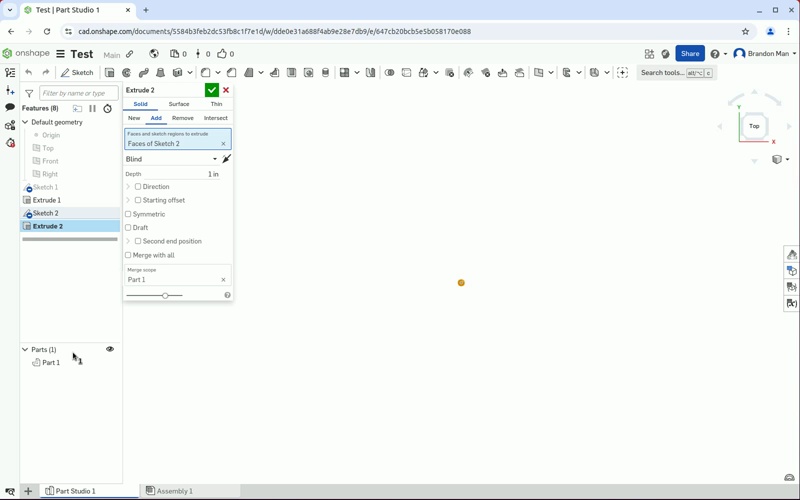
mouse_move(143, 106)
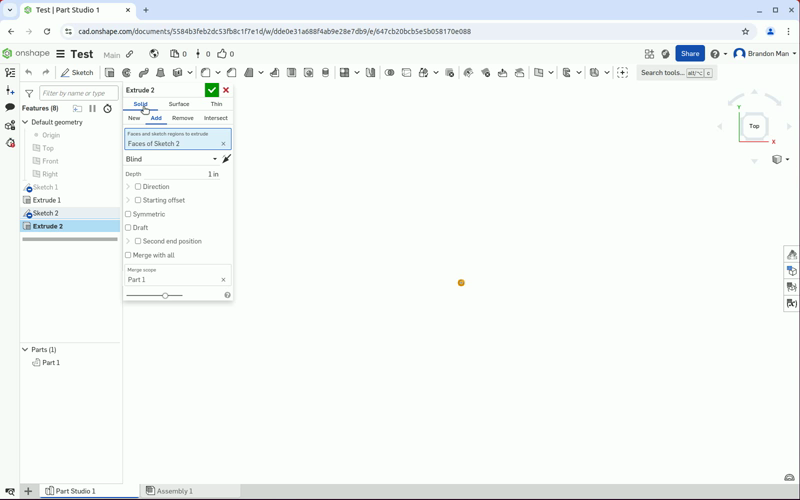
click(143, 106)
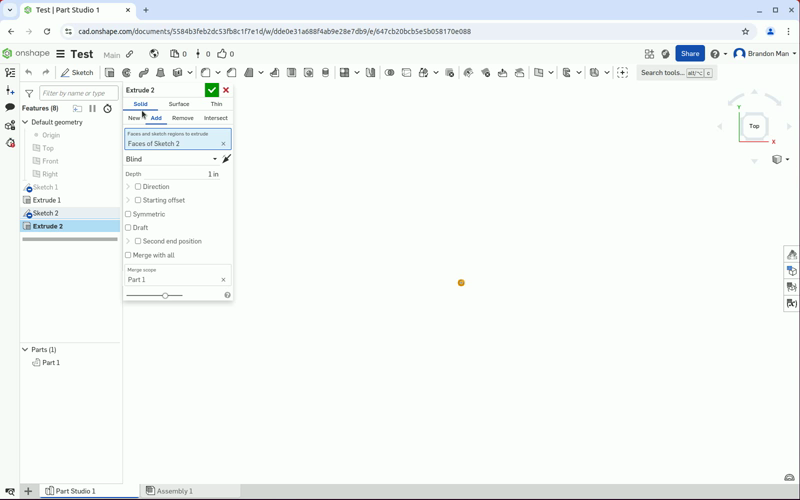
mouse_move(137, 120)
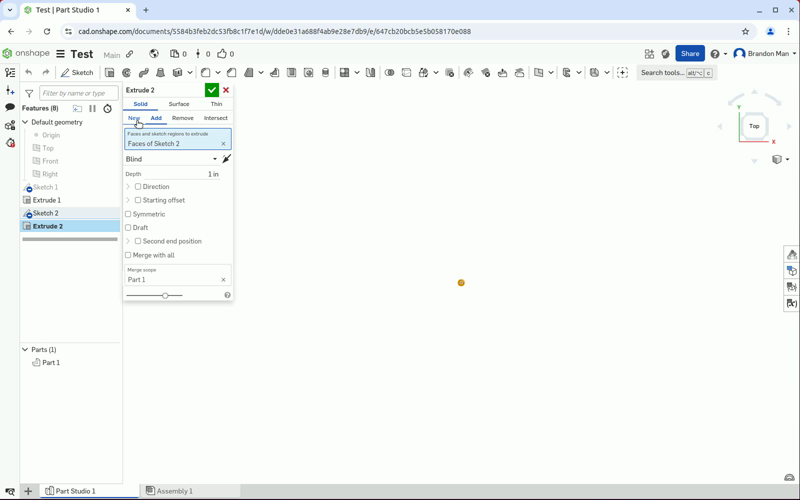
click(137, 120)
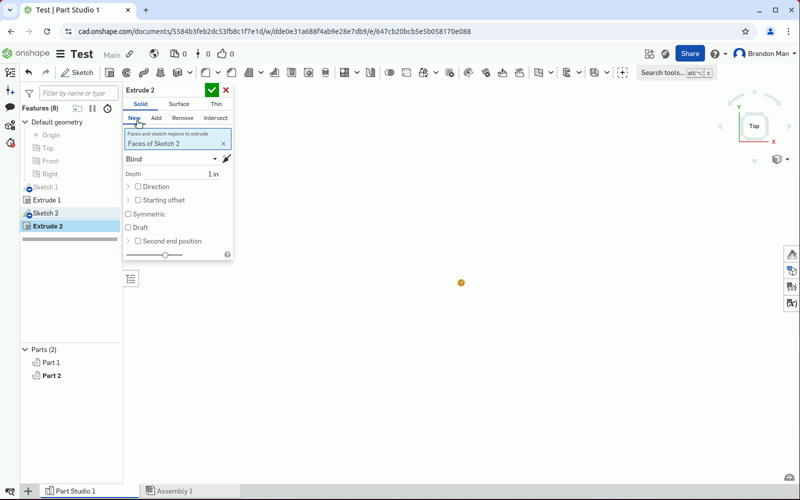
key(tab, 4)
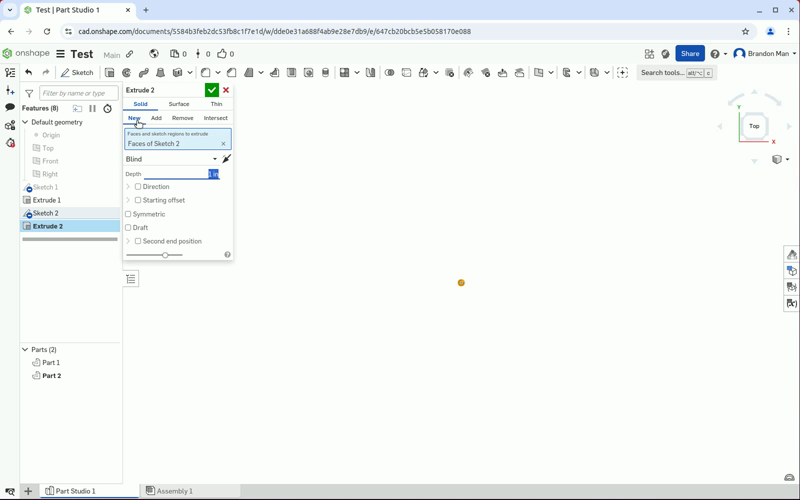
text(0.241)
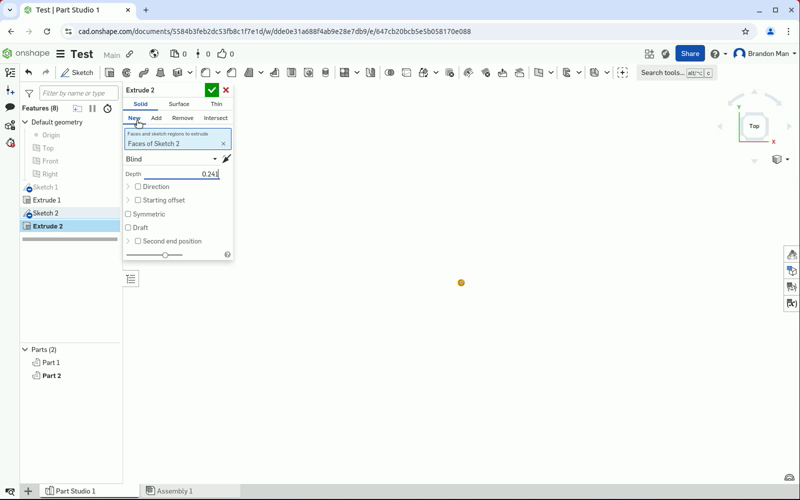
key(enter)
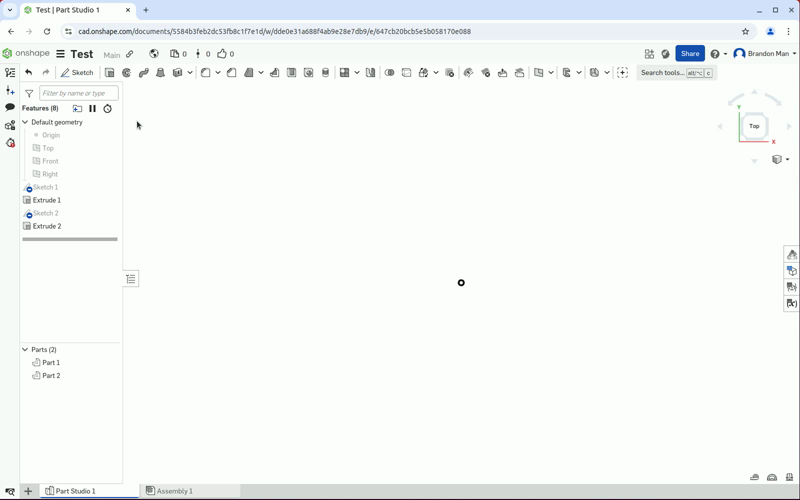
key(shift+h)
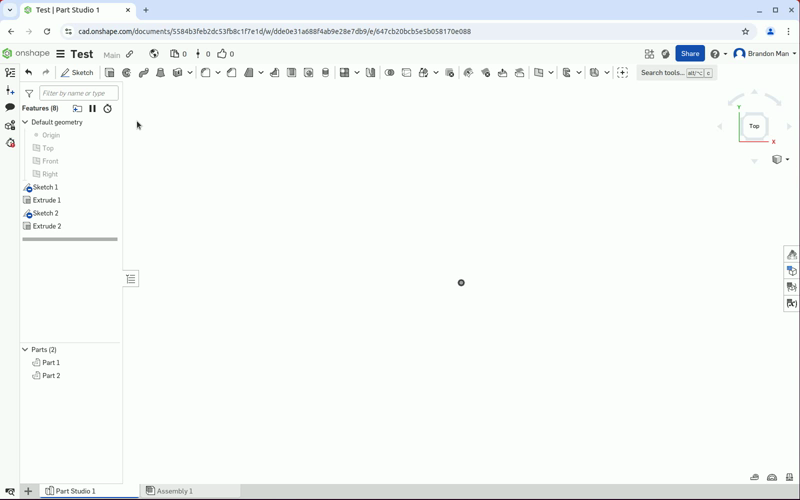
key(shift+h)
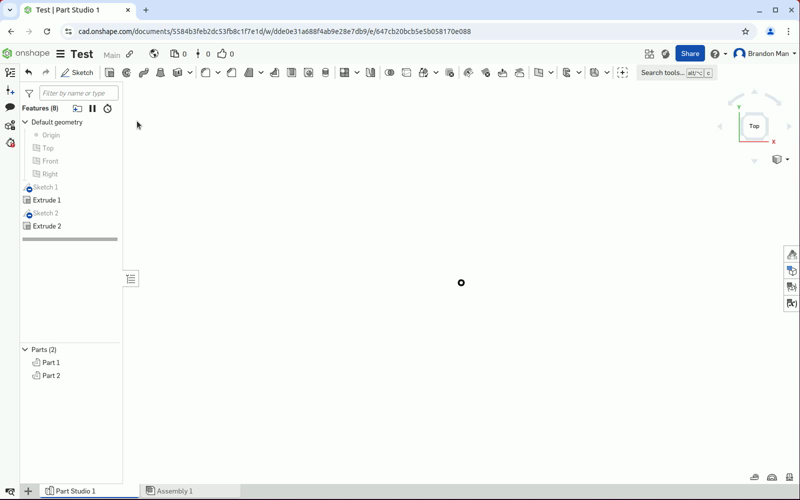
mouse_move(73, 189)
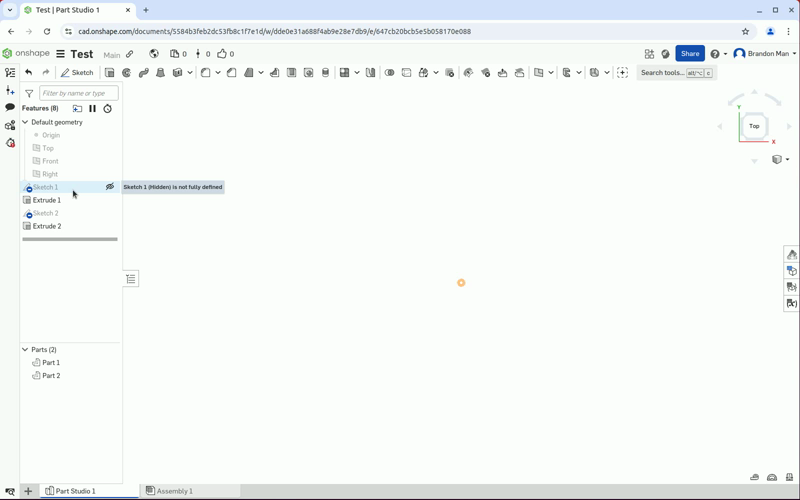
click(73, 189)
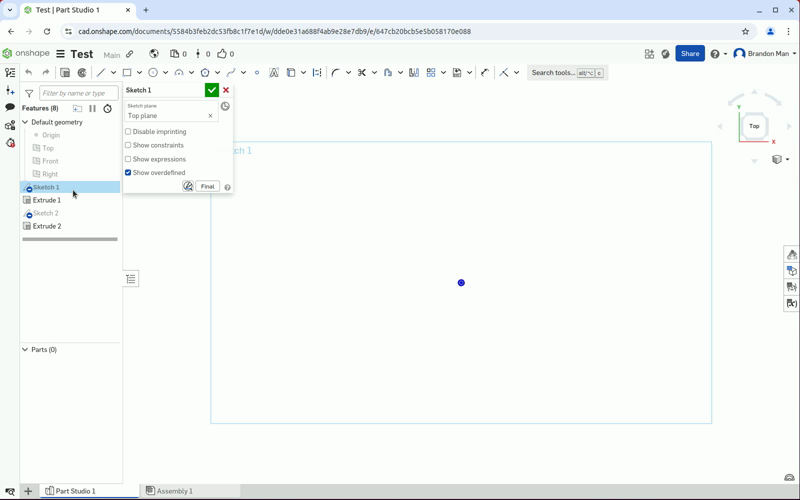
mouse_move(229, 92)
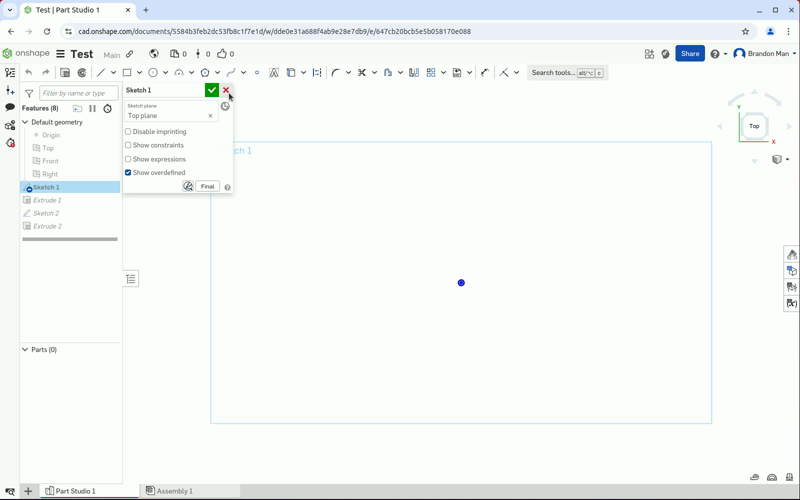
click(229, 92)
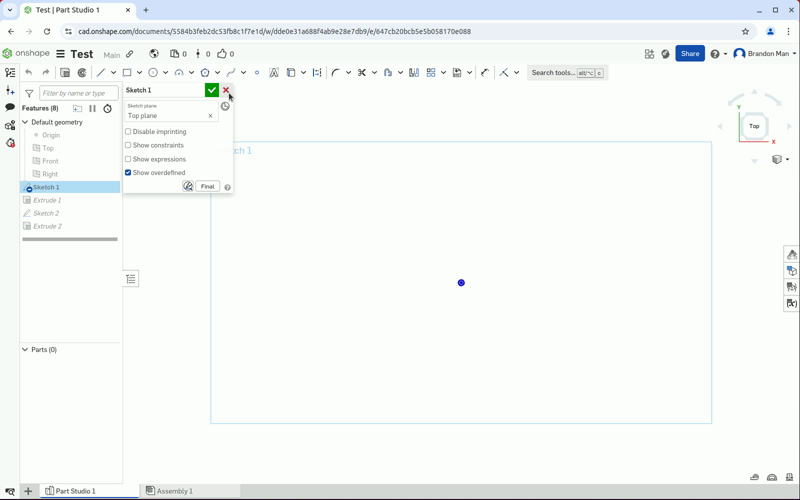
key(shift+s)
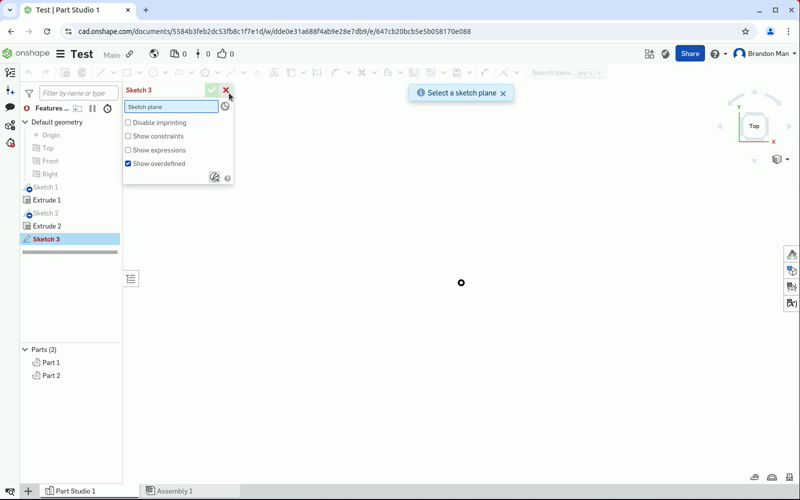
mouse_move(73, 150)
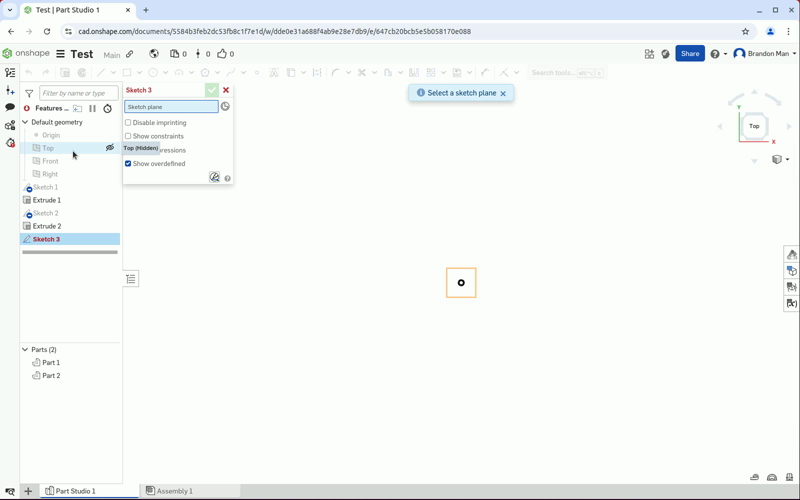
click(73, 150)
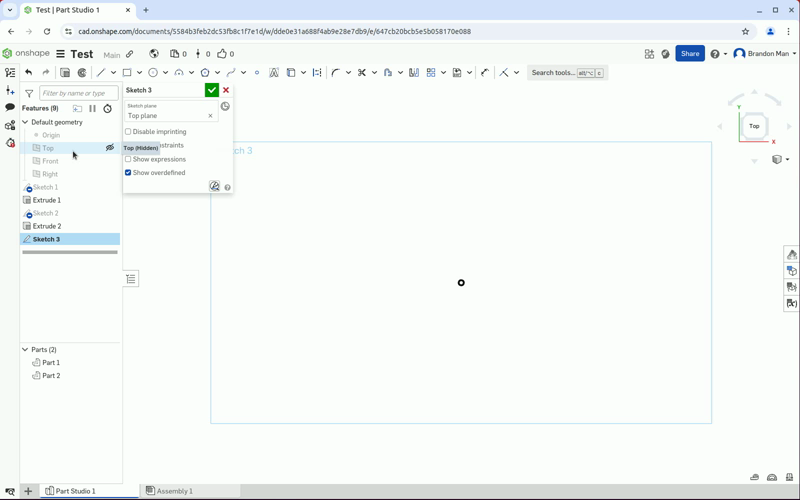
mouse_move(73, 352)
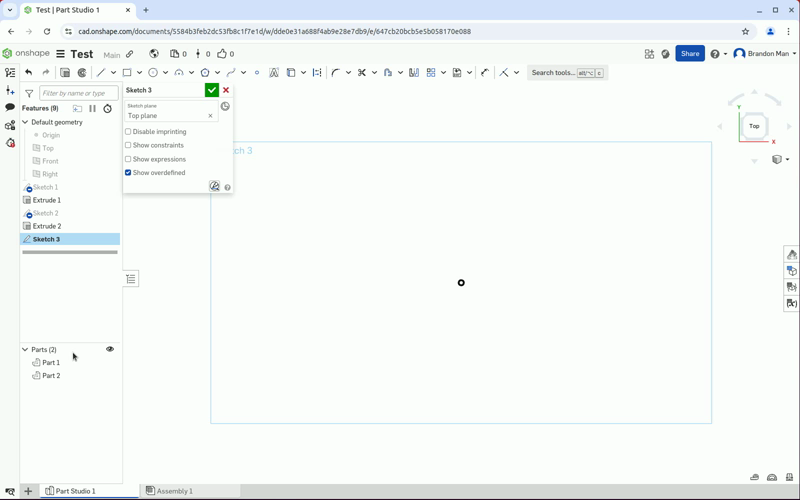
key(y)
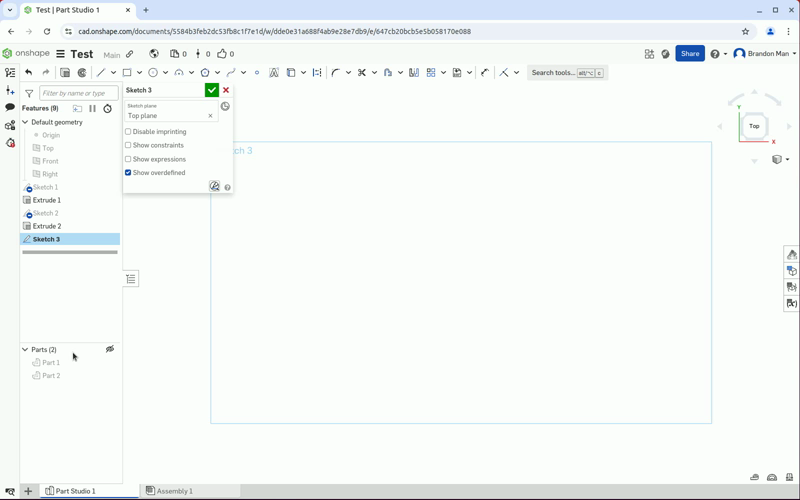
key(c)
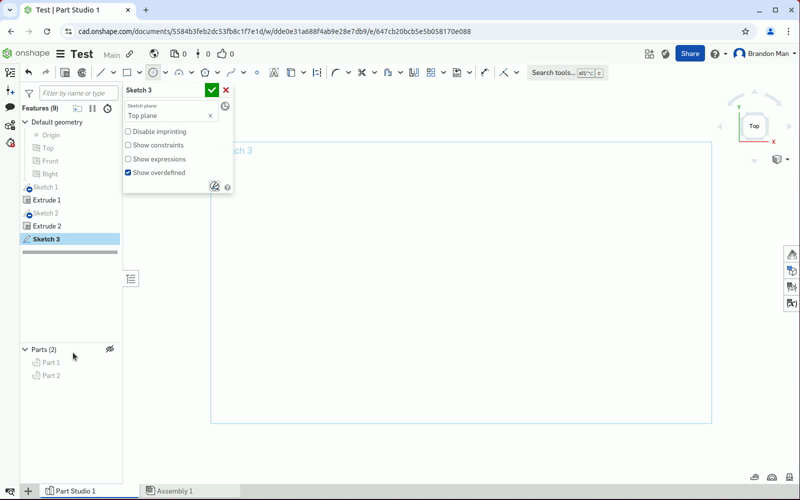
key_down(shift)
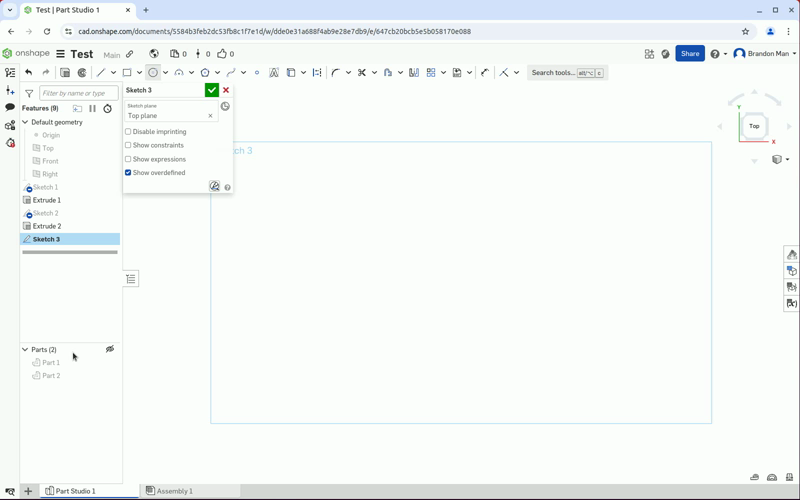
mouse_move(461, 282)
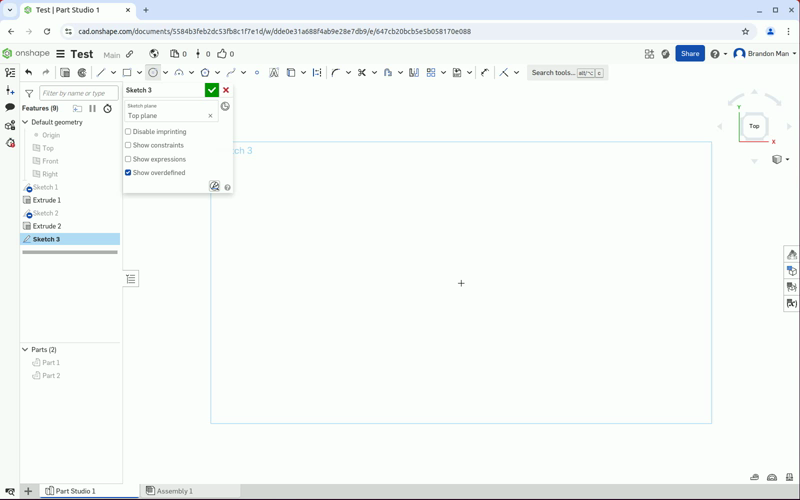
click(461, 282)
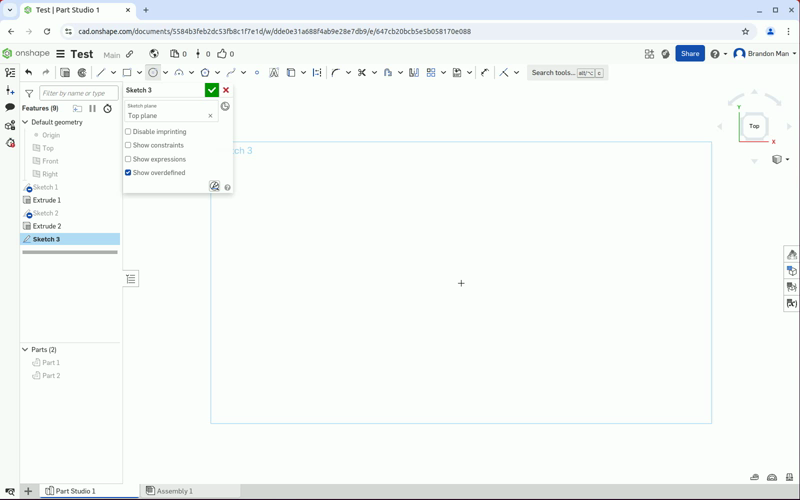
key_up(shift)
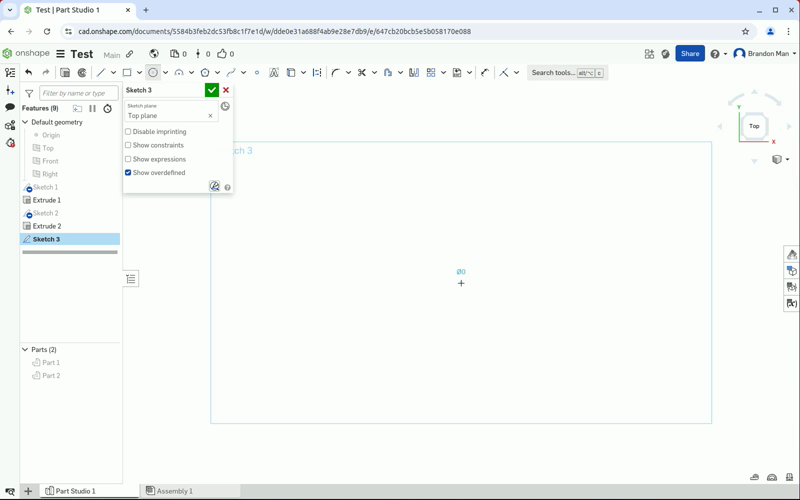
mouse_move(463, 282)
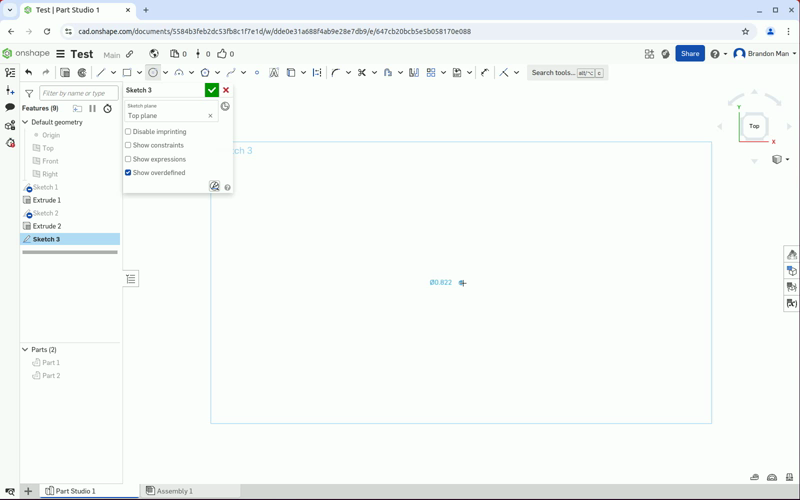
scroll(6)
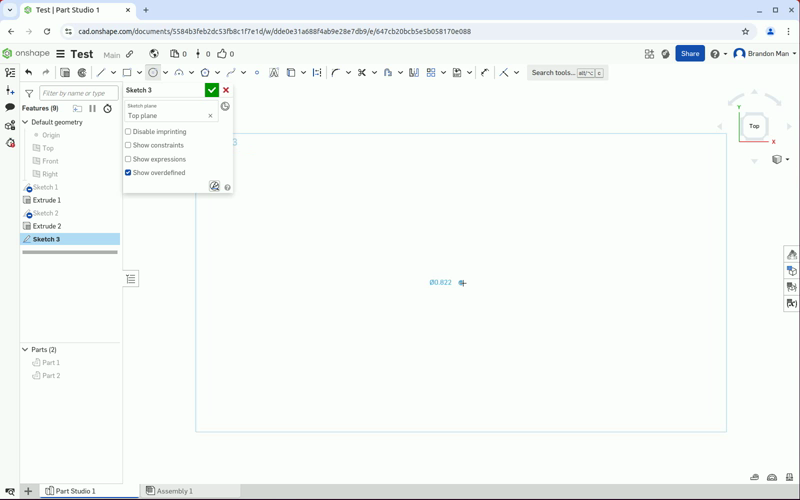
scroll(6)
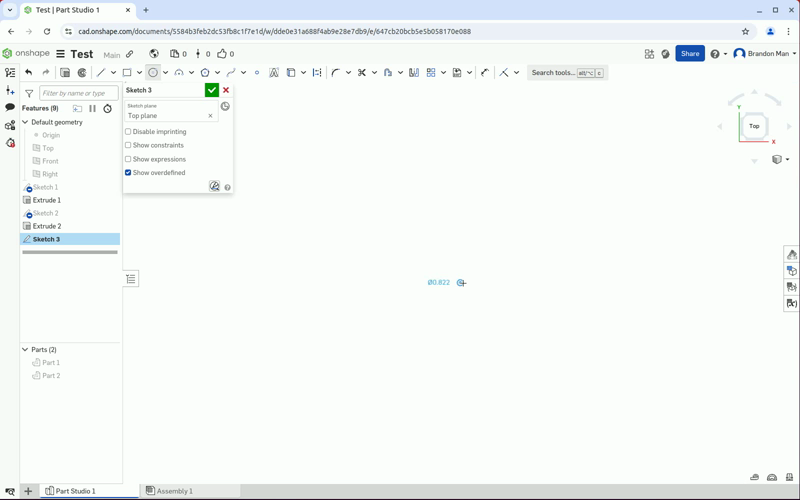
scroll(6)
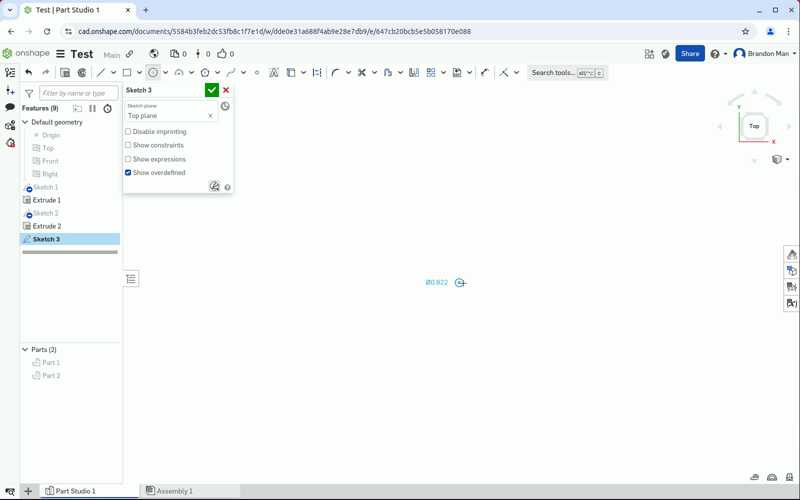
scroll(6)
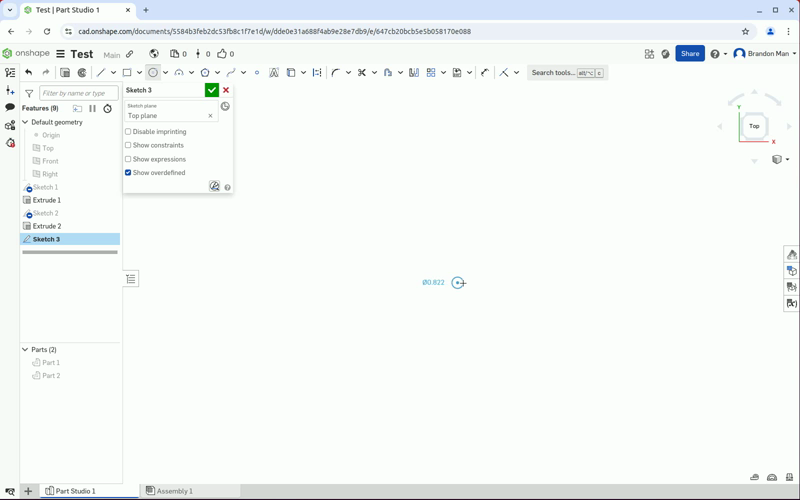
scroll(6)
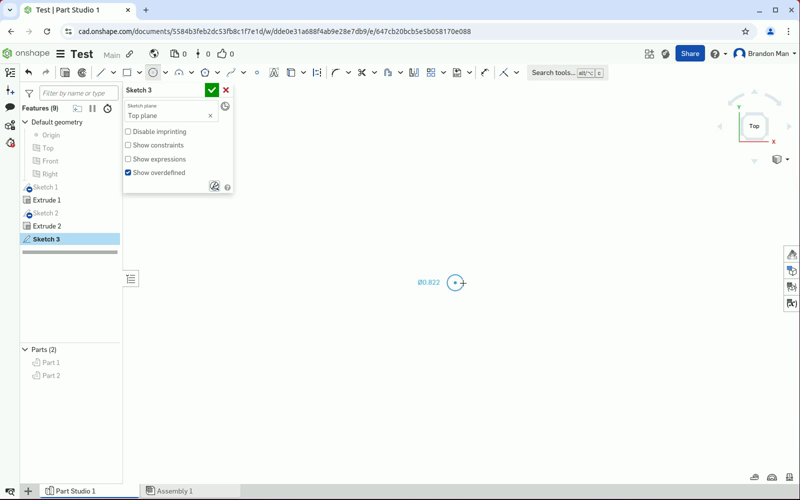
scroll(6)
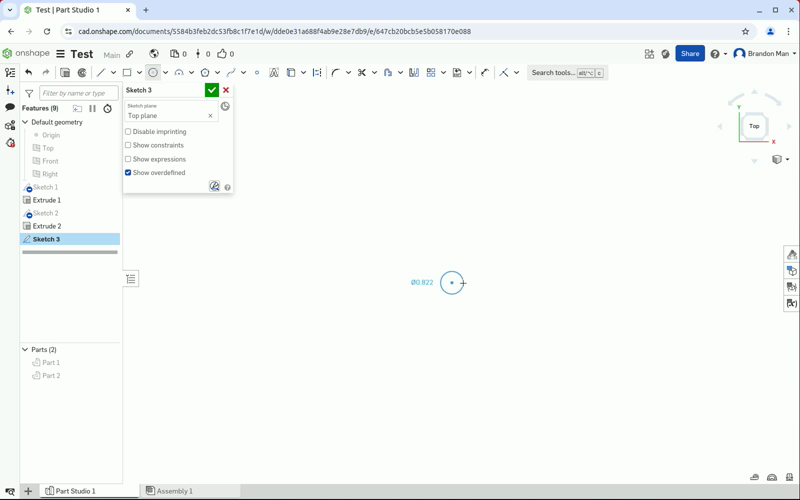
scroll(6)
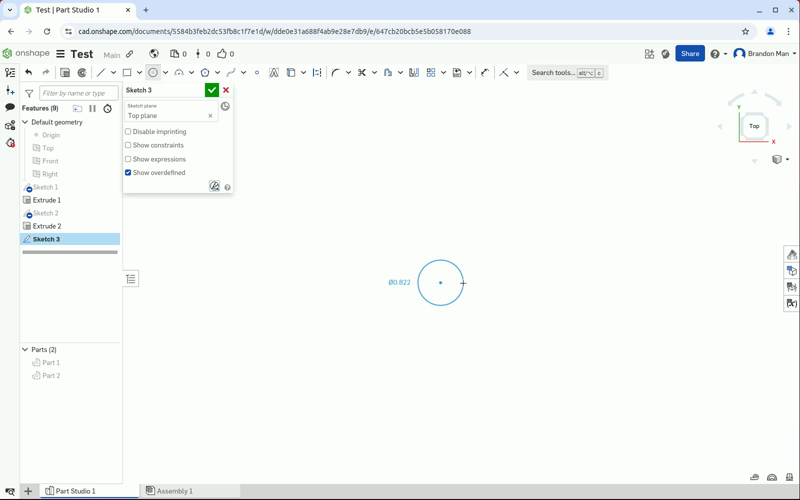
click(463, 282)
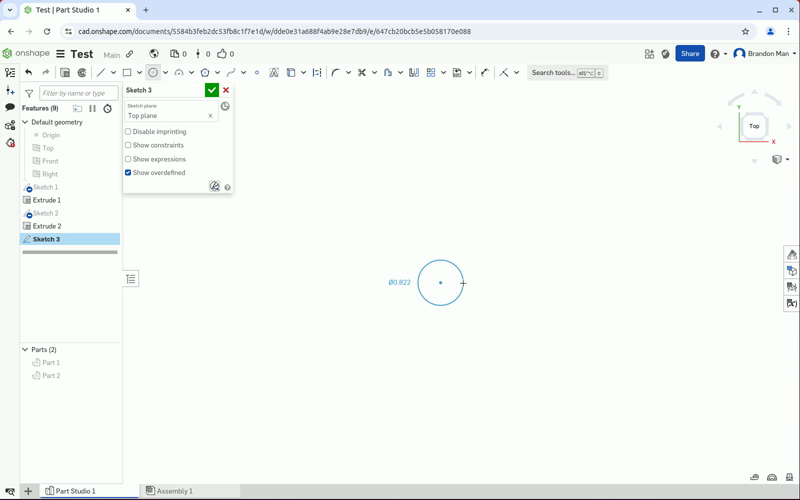
scroll(-6)
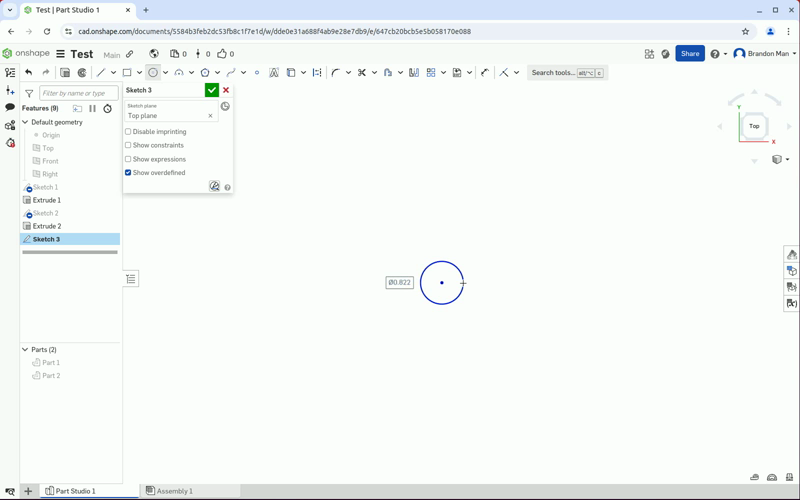
scroll(-6)
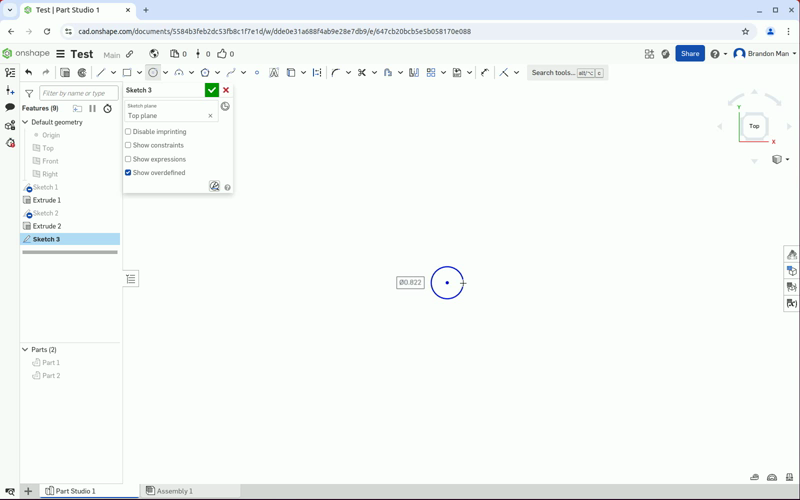
scroll(-6)
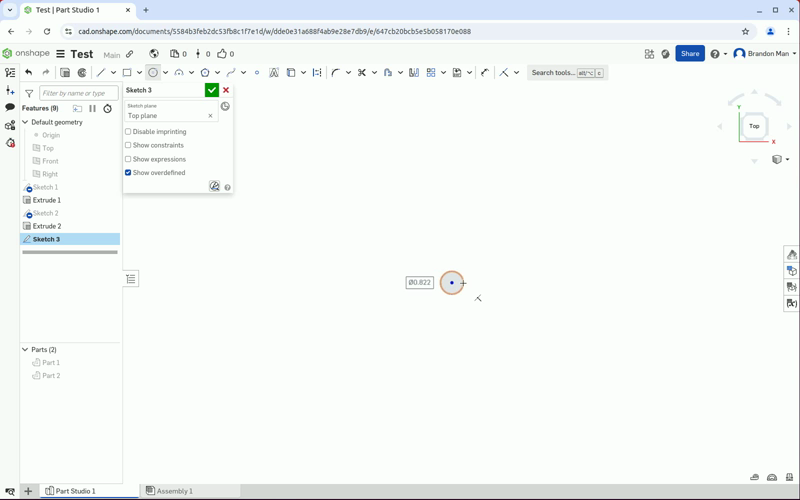
scroll(-6)
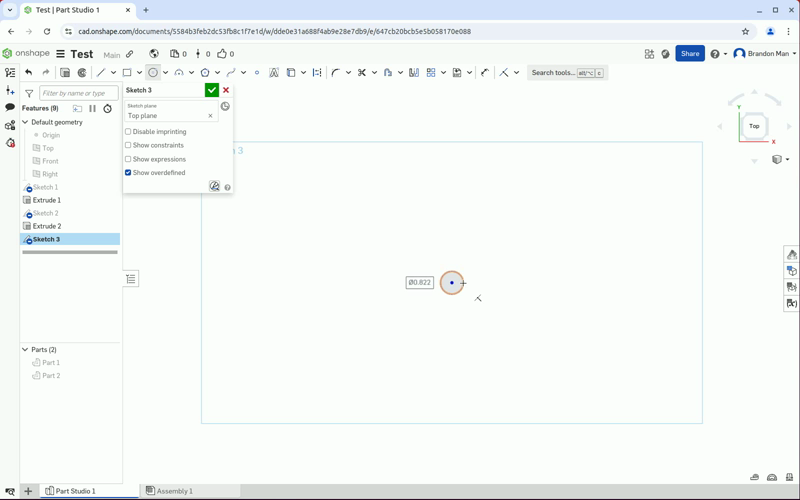
scroll(-6)
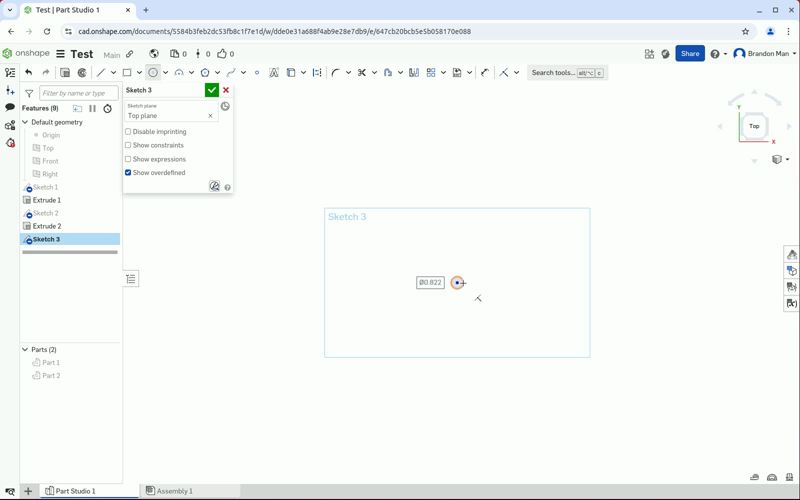
scroll(-6)
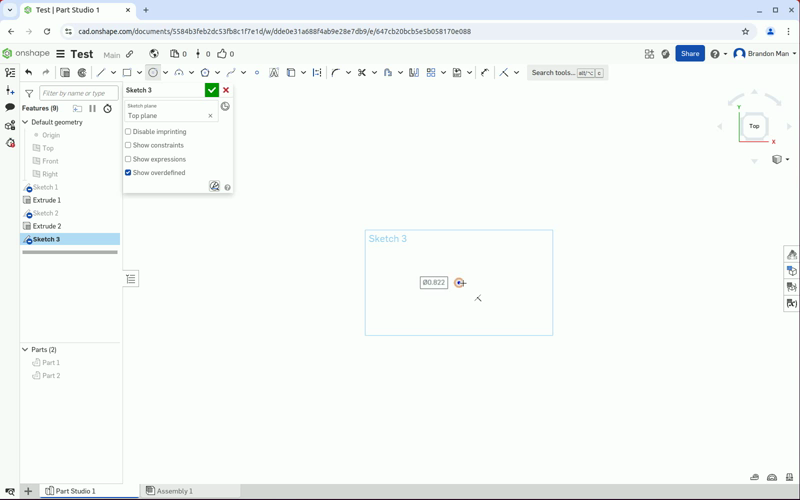
scroll(-6)
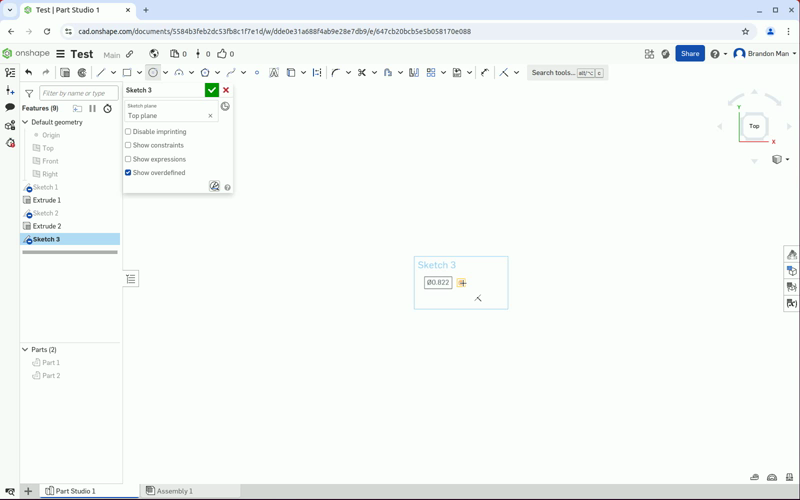
key(esc)
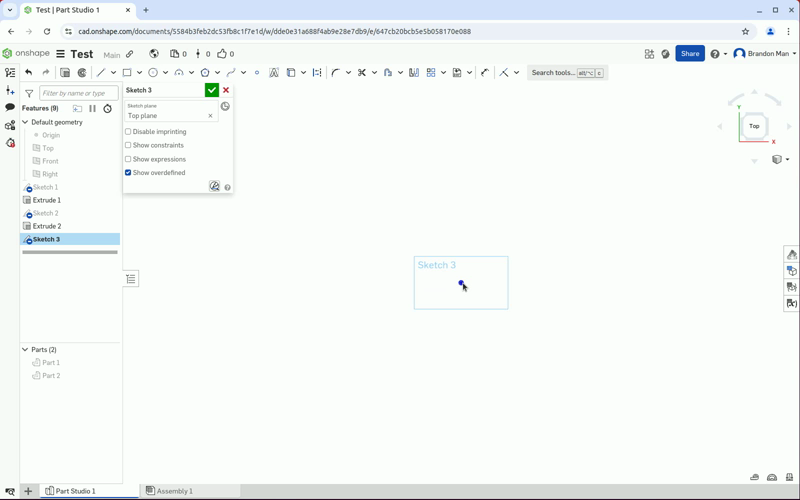
mouse_move(460, 281)
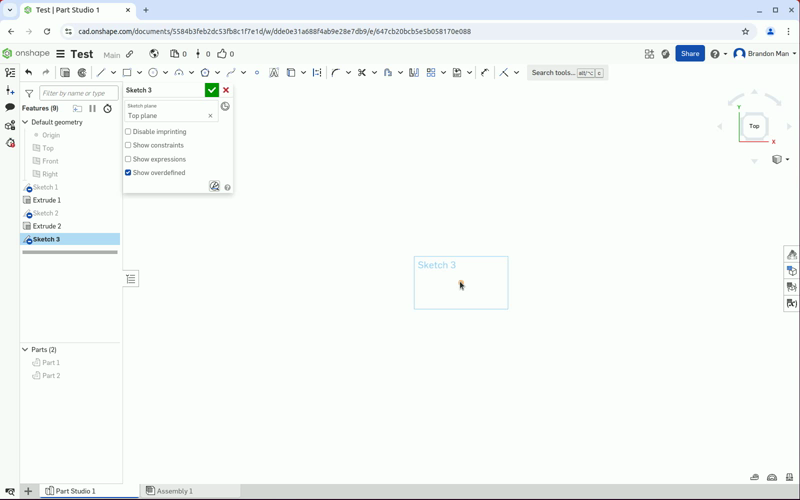
scroll(6)
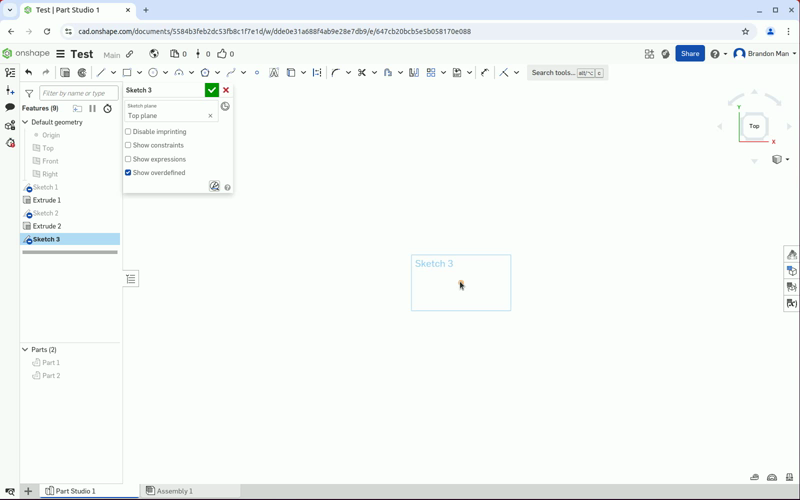
scroll(6)
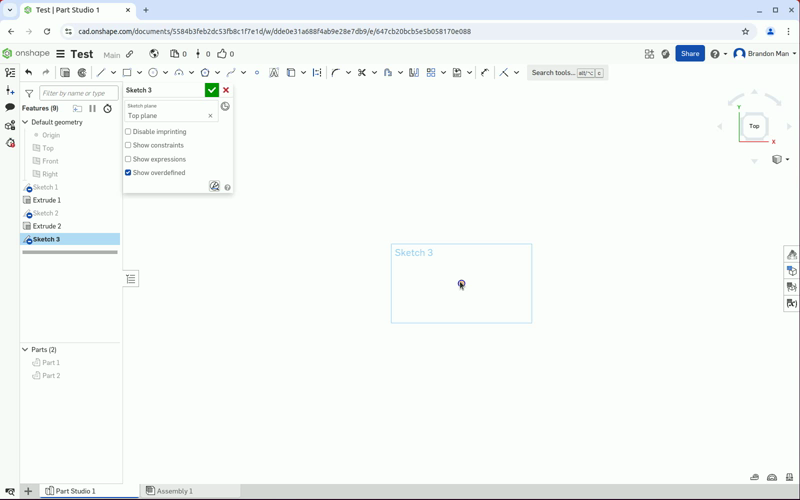
scroll(6)
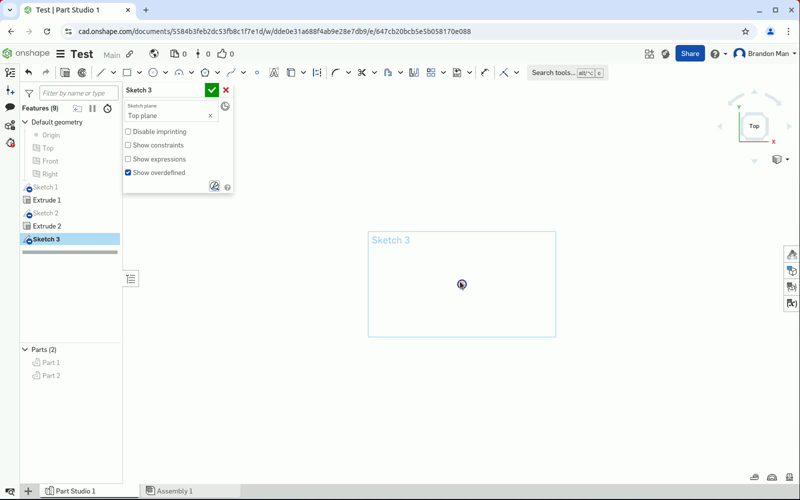
scroll(6)
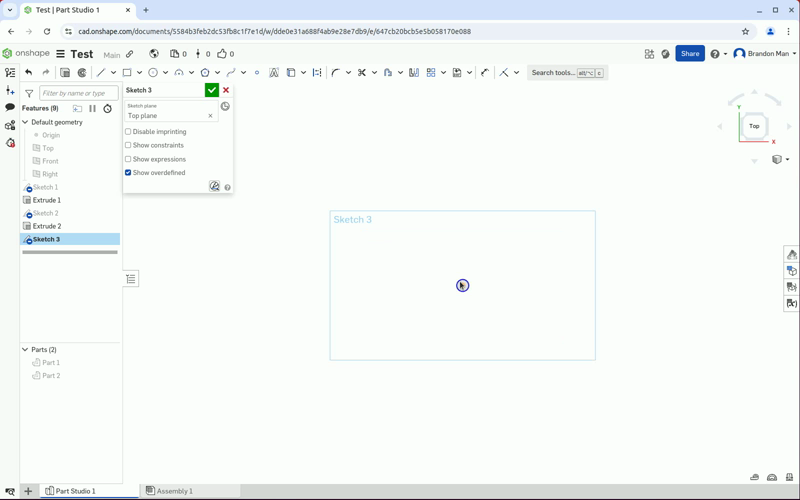
scroll(6)
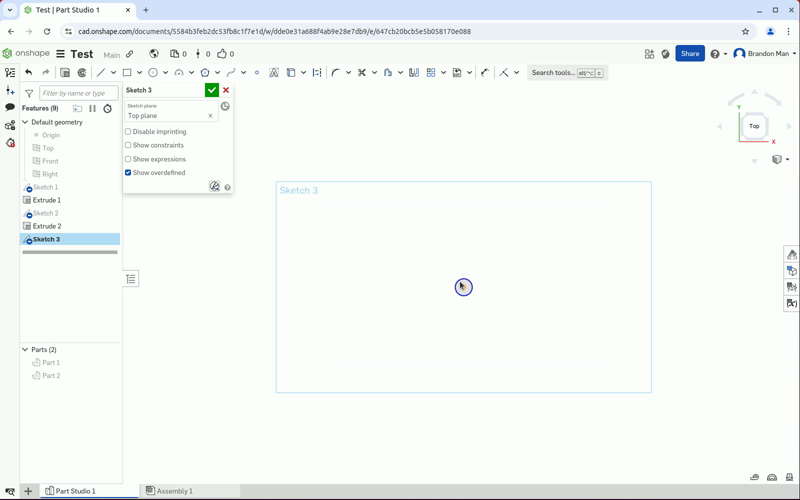
scroll(6)
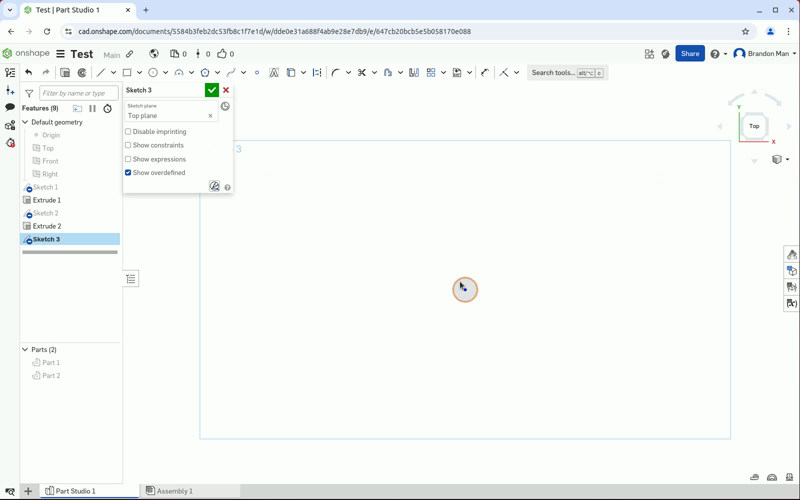
scroll(6)
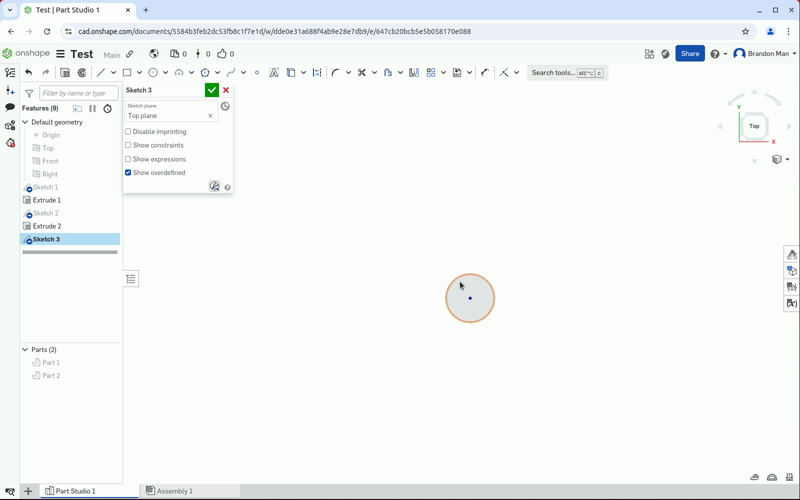
click(460, 281)
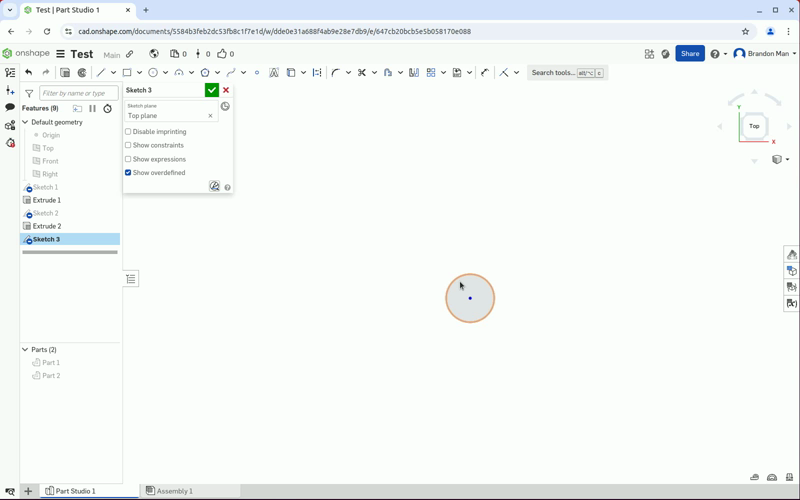
scroll(-6)
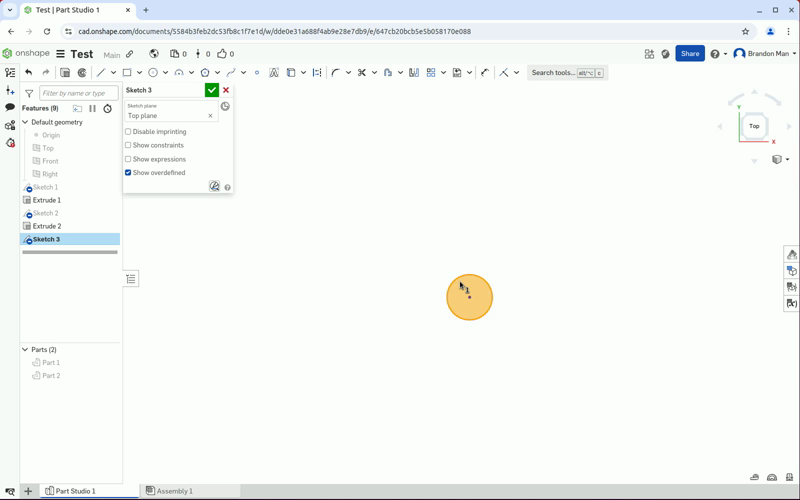
scroll(-6)
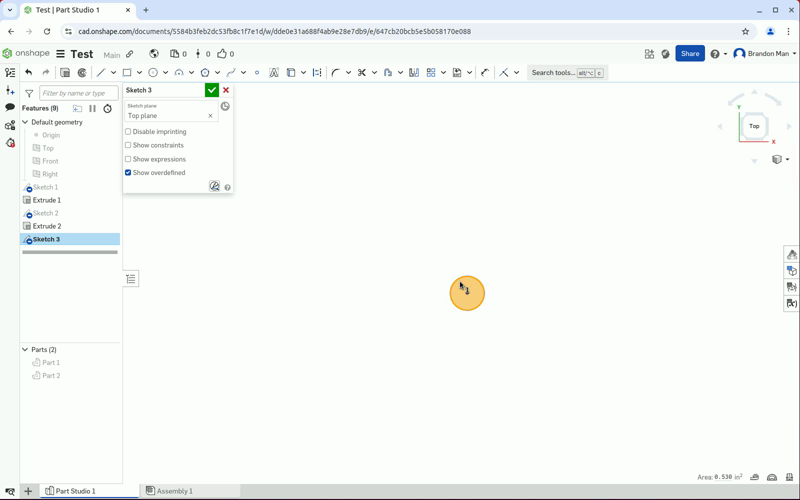
scroll(-6)
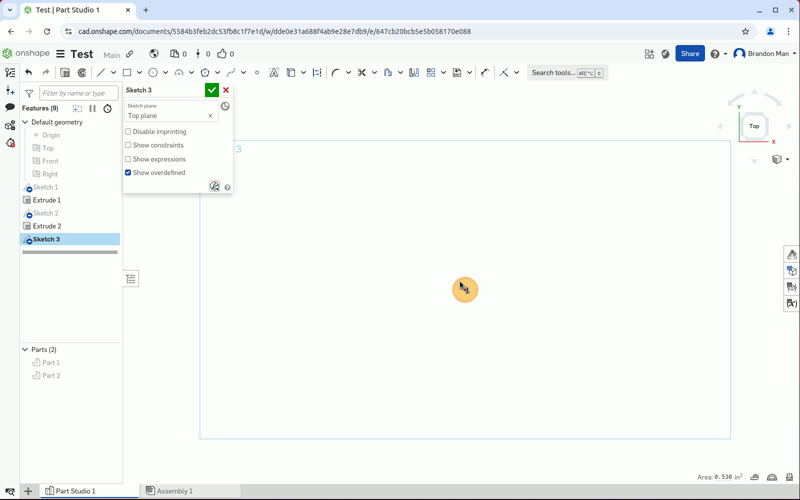
scroll(-6)
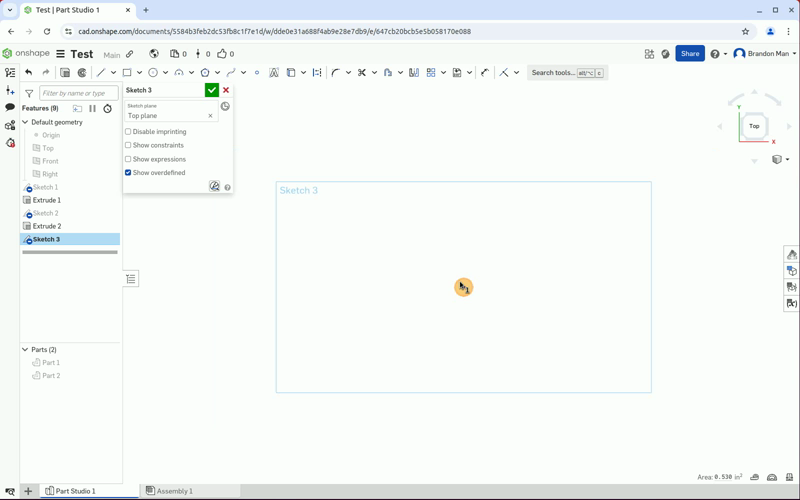
scroll(-6)
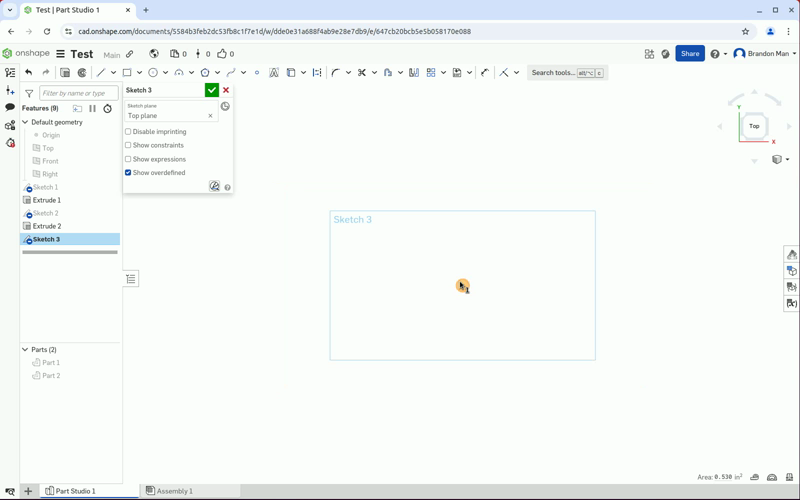
scroll(-6)
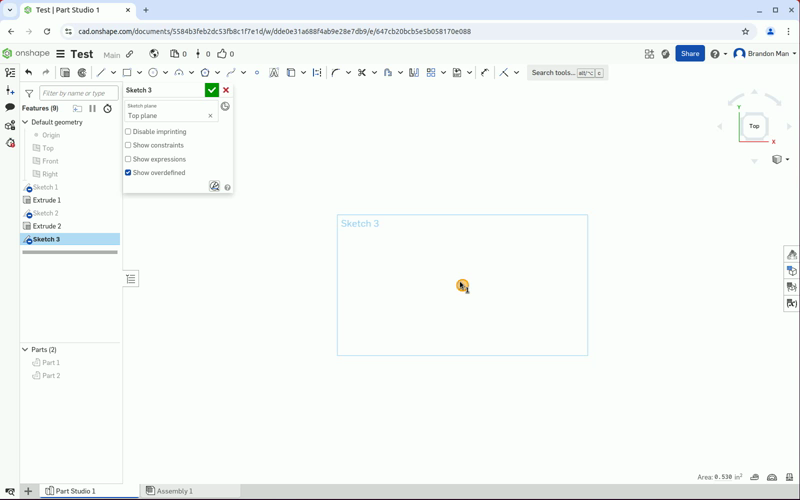
scroll(-6)
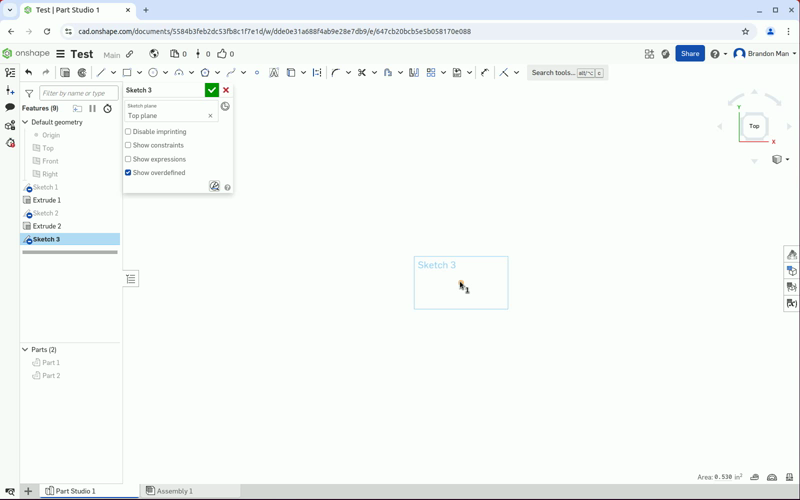
mouse_move(73, 352)
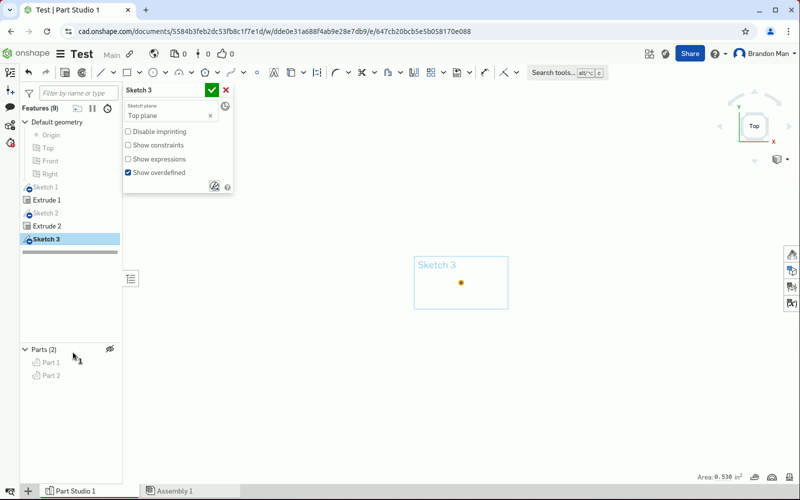
key(shift+y)
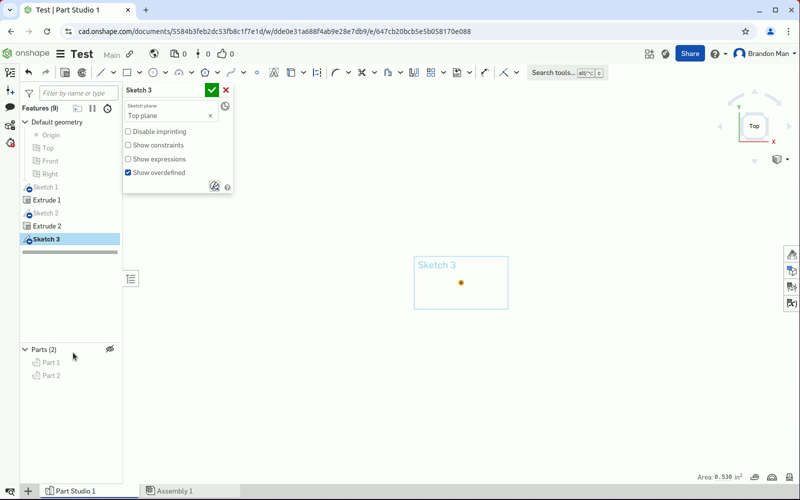
key(shift+e)
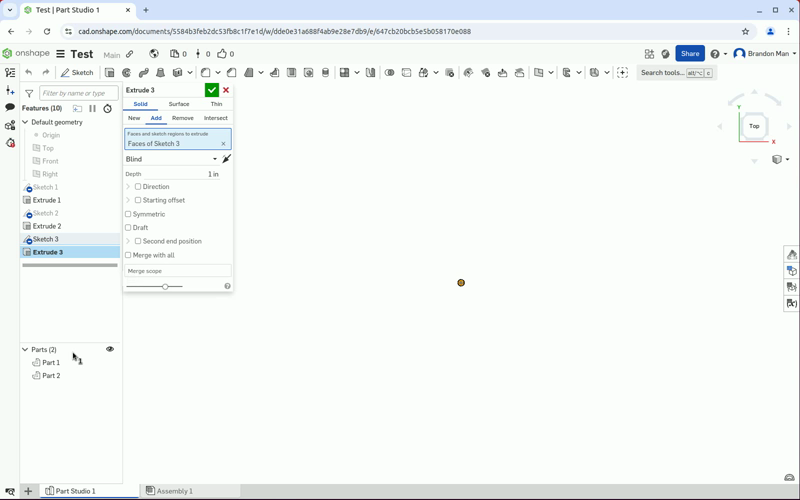
mouse_move(143, 106)
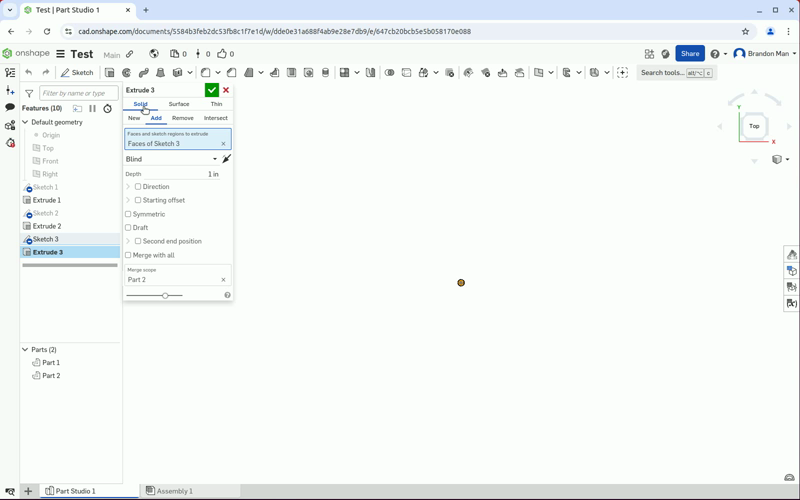
click(143, 106)
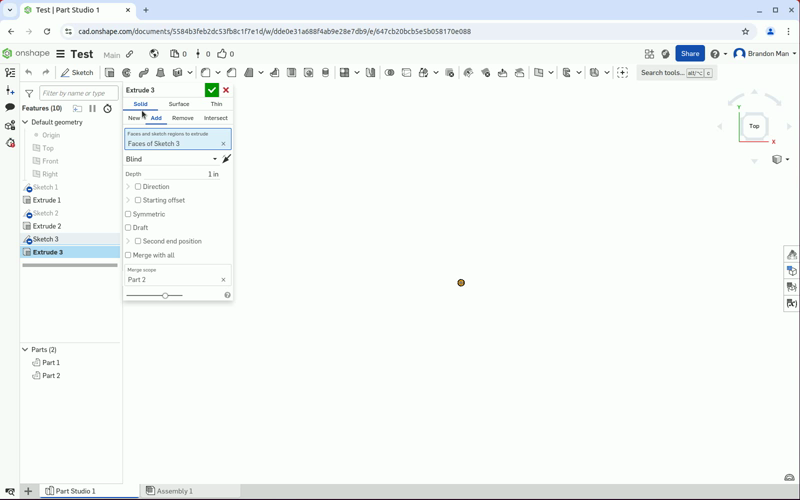
mouse_move(137, 120)
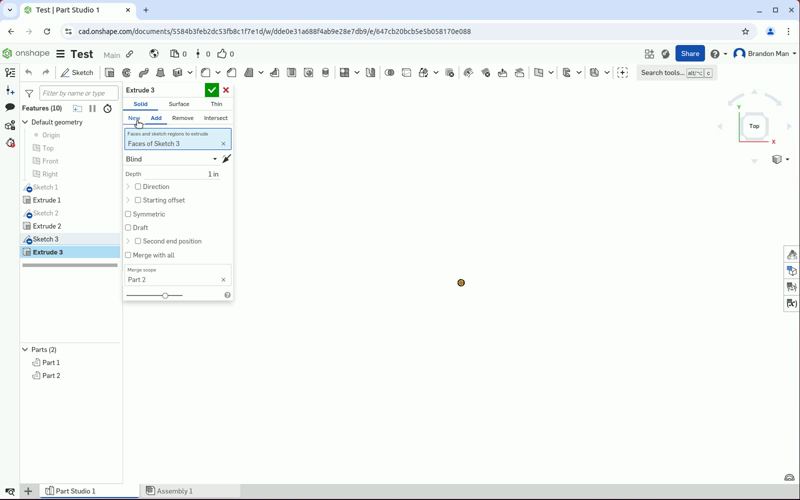
click(137, 120)
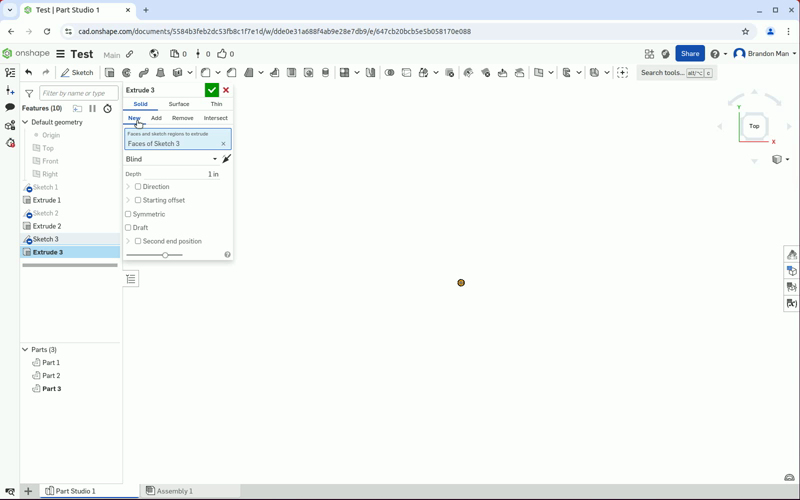
key(tab, 4)
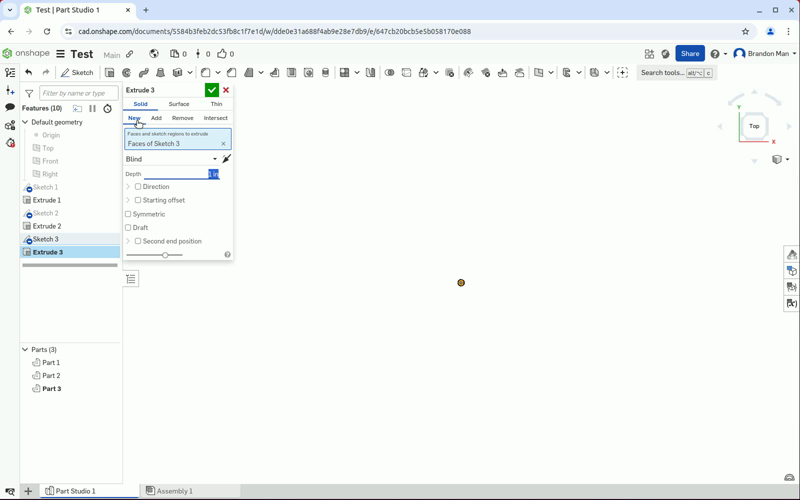
text(0.241)
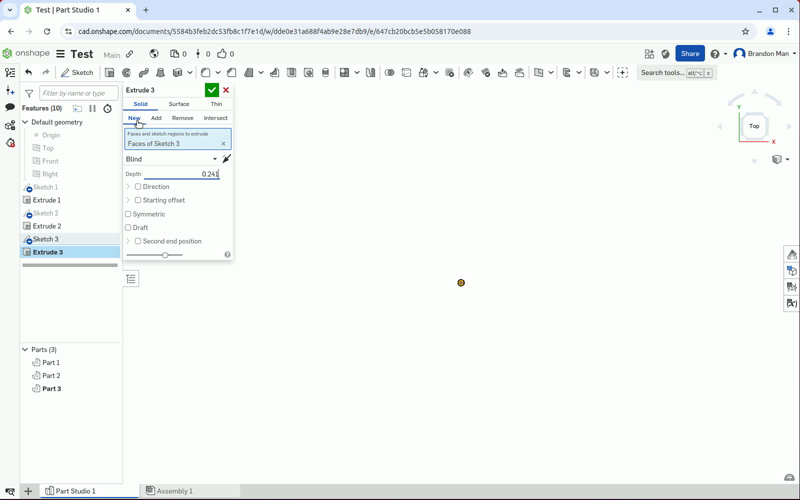
key(enter)
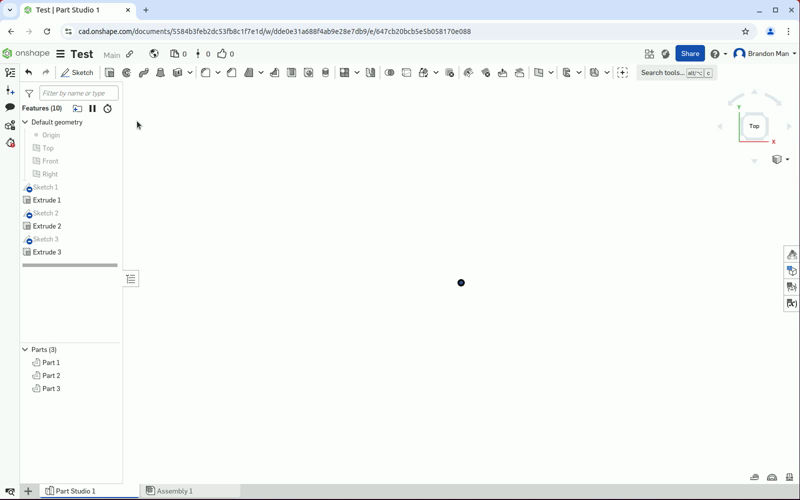
key(shift+h)
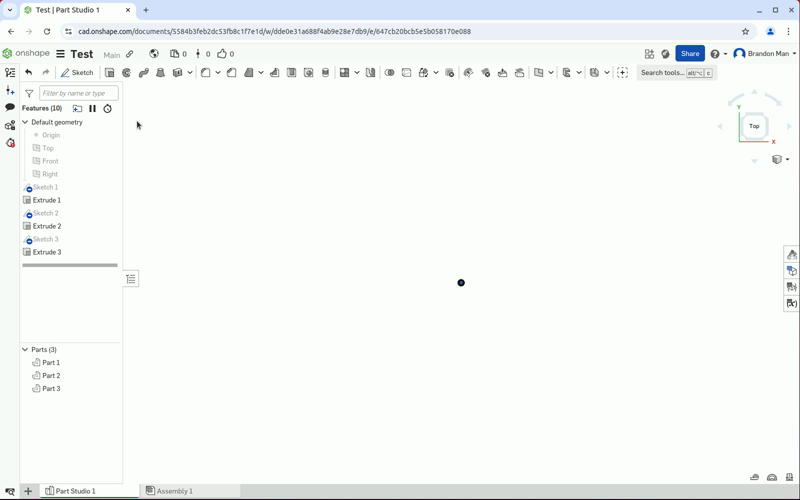
key(shift+h)
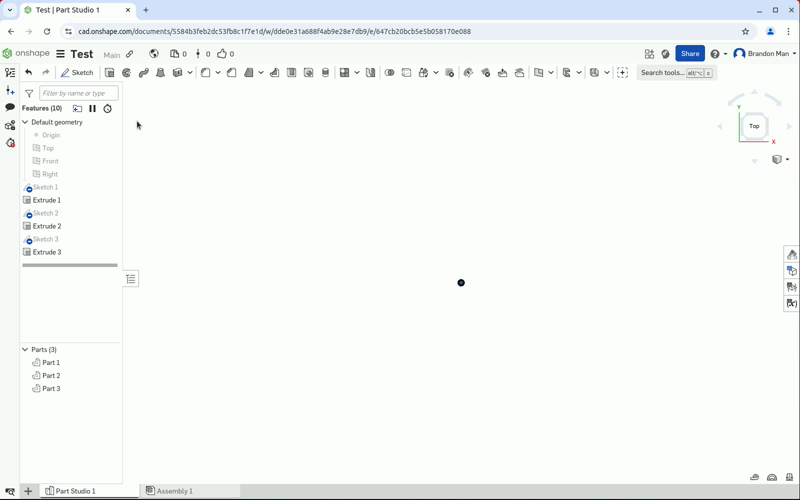
mouse_move(73, 189)
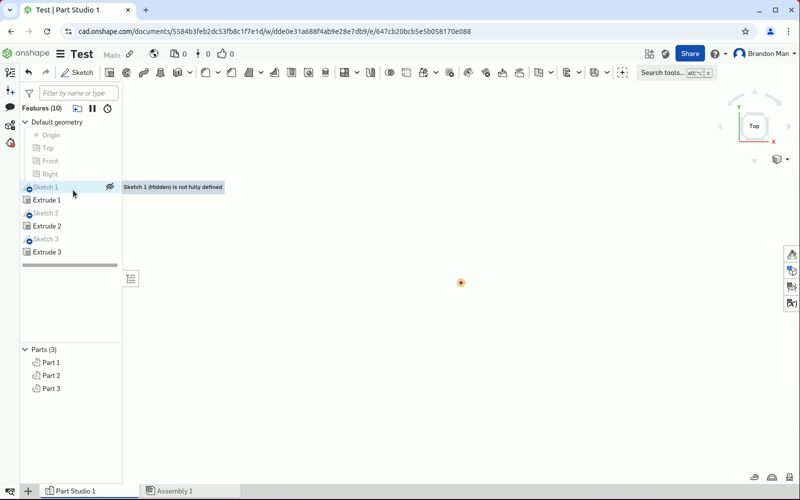
click(73, 189)
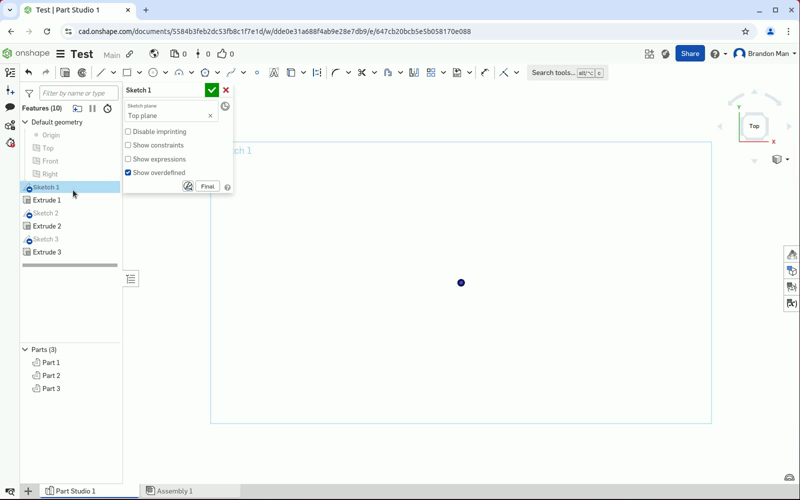
mouse_move(229, 92)
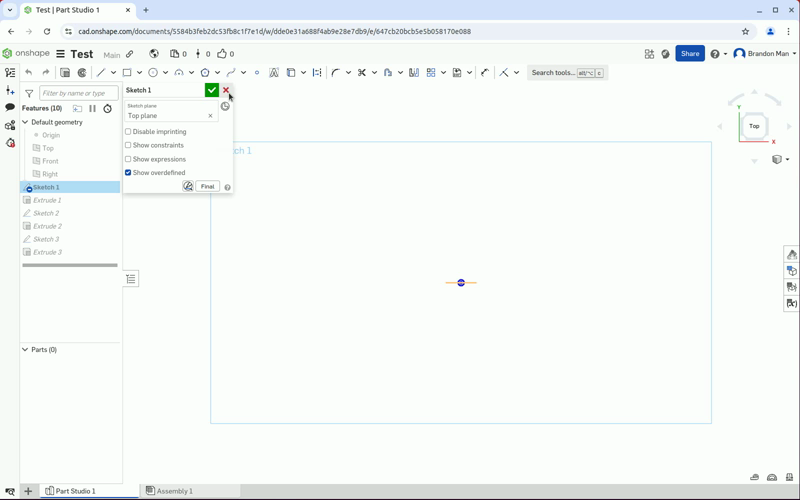
click(229, 92)
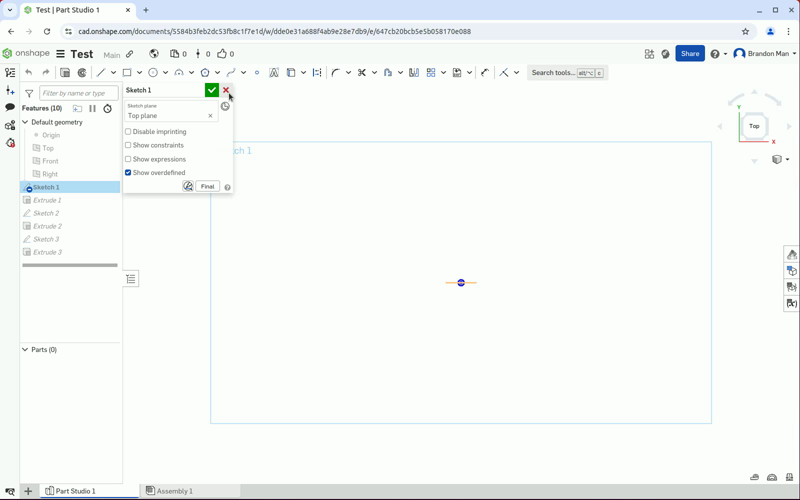
key(shift+s)
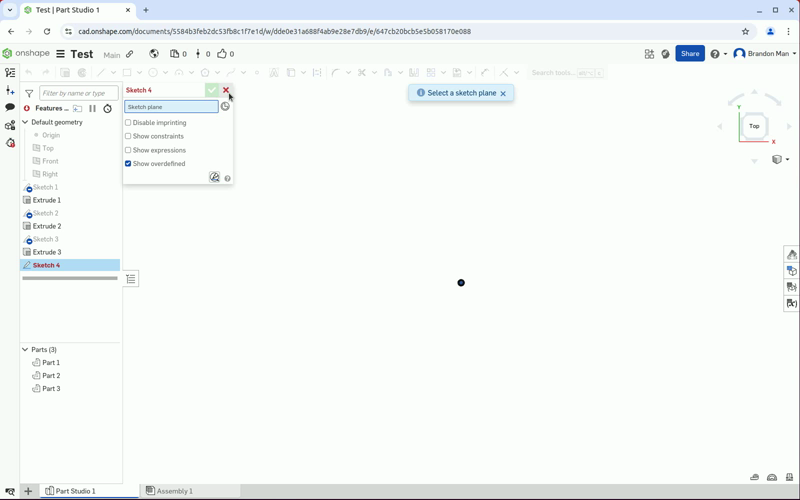
mouse_move(73, 150)
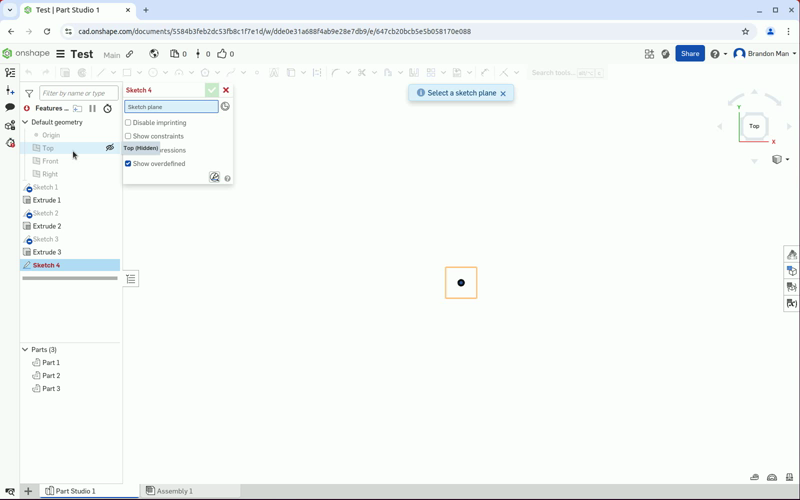
click(73, 150)
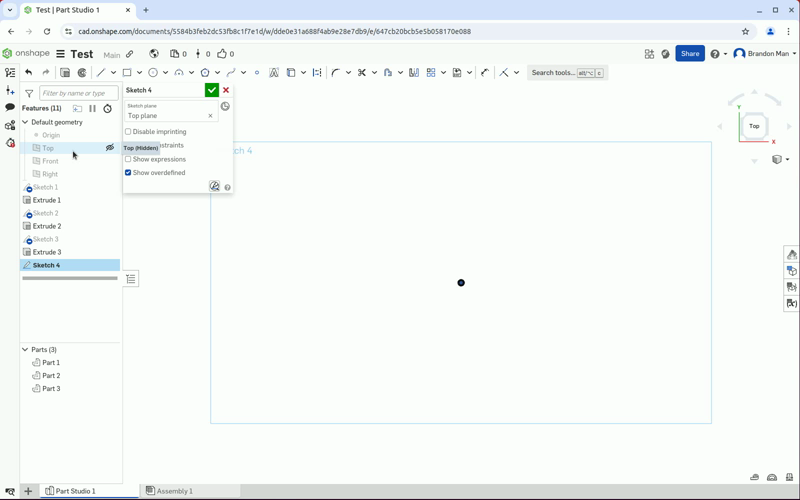
mouse_move(73, 352)
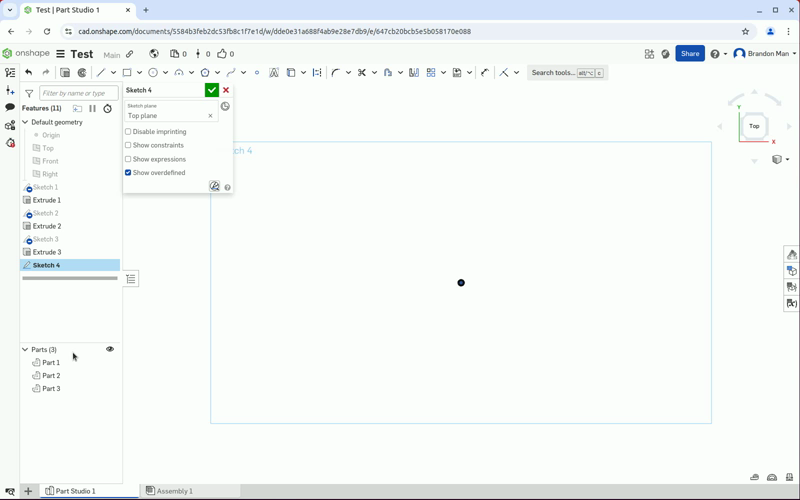
key(y)
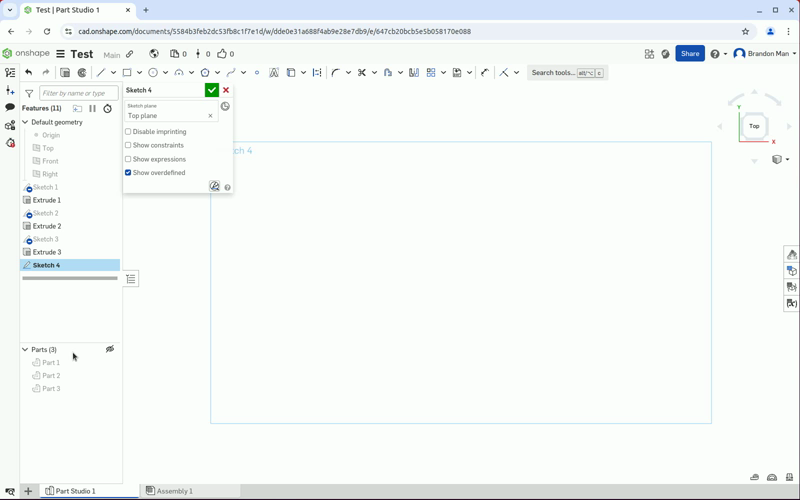
key(c)
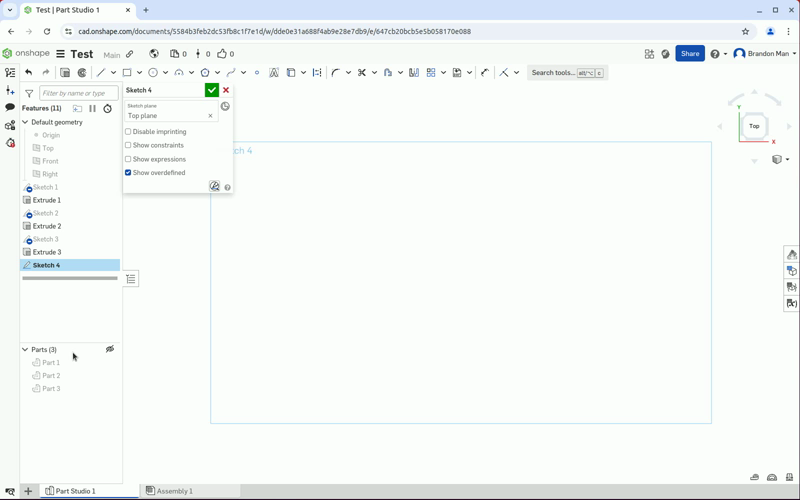
key_down(shift)
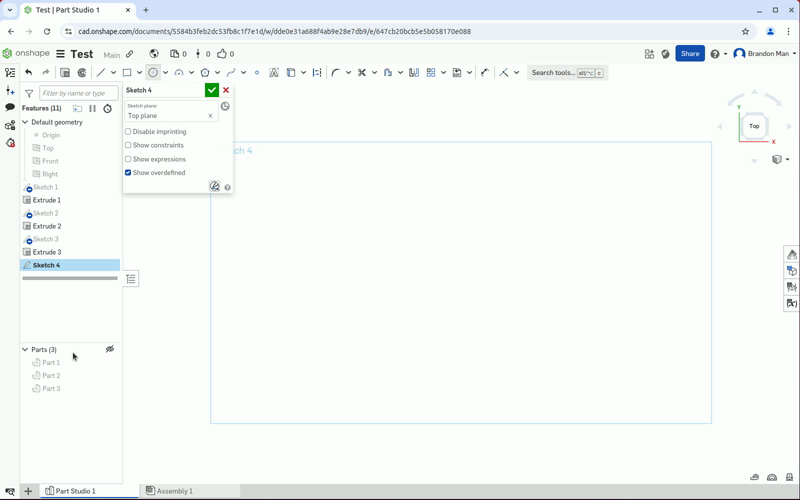
mouse_move(461, 282)
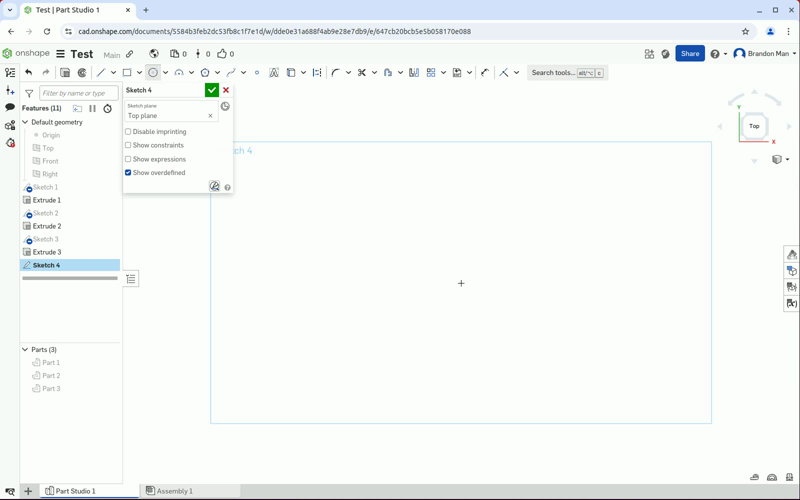
click(461, 282)
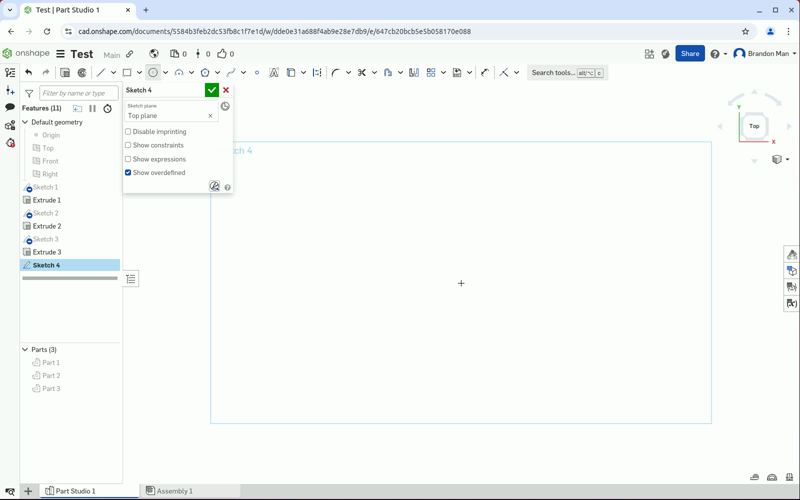
key_up(shift)
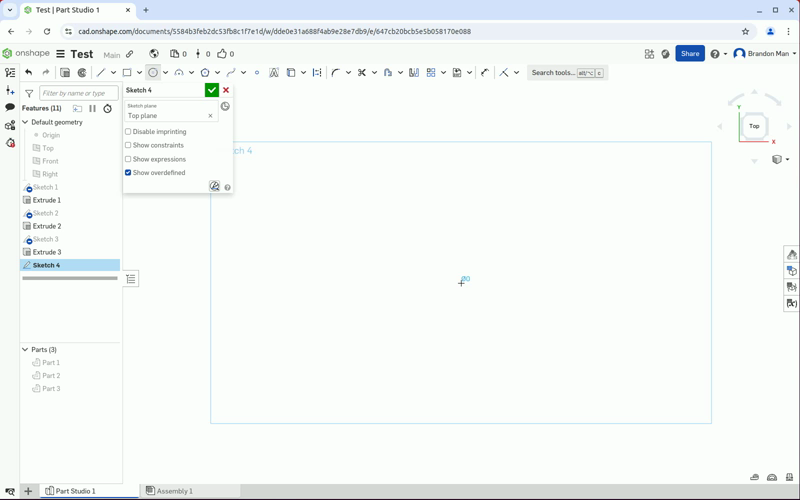
mouse_move(463, 282)
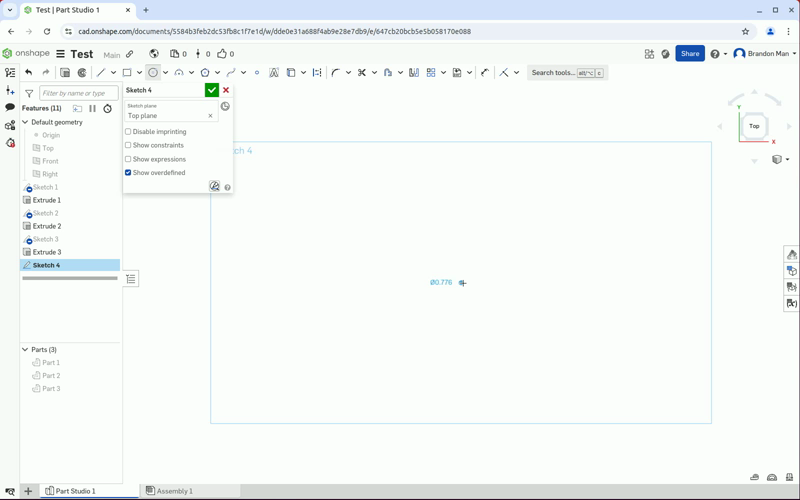
scroll(6)
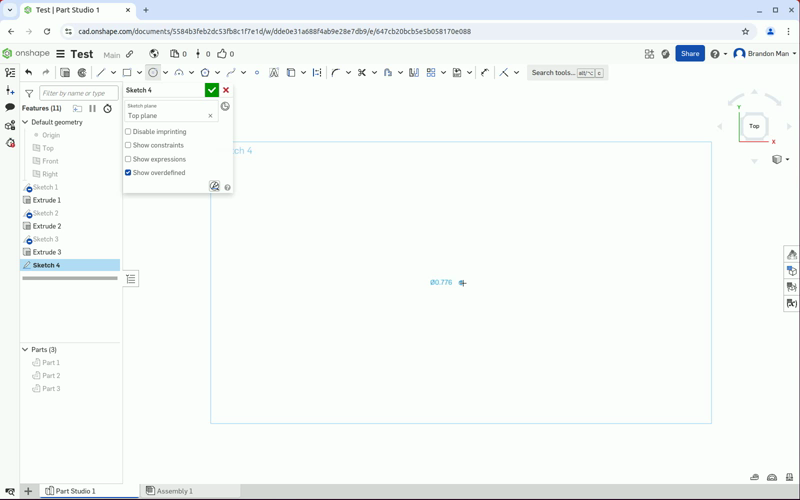
scroll(6)
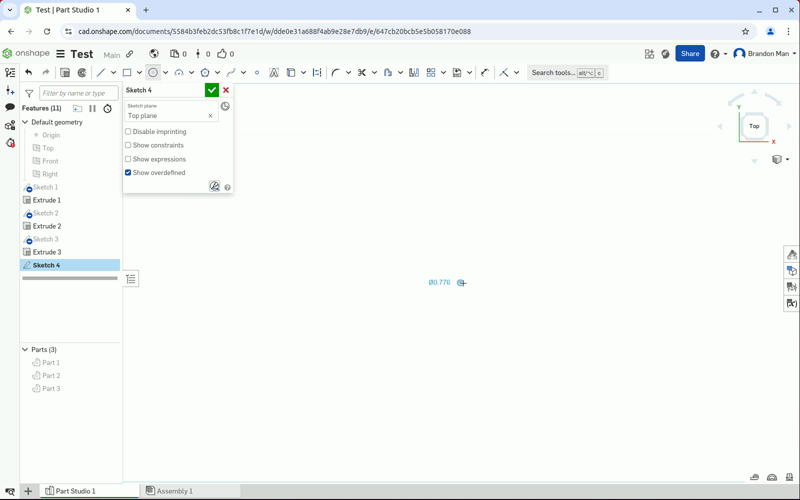
scroll(6)
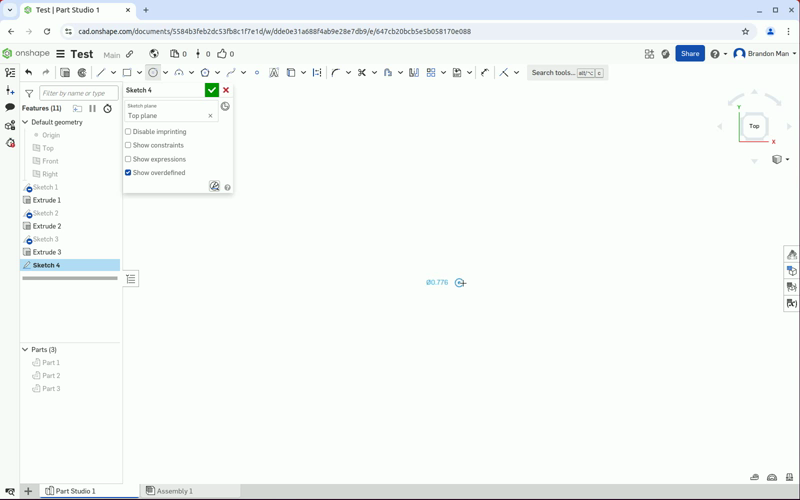
scroll(6)
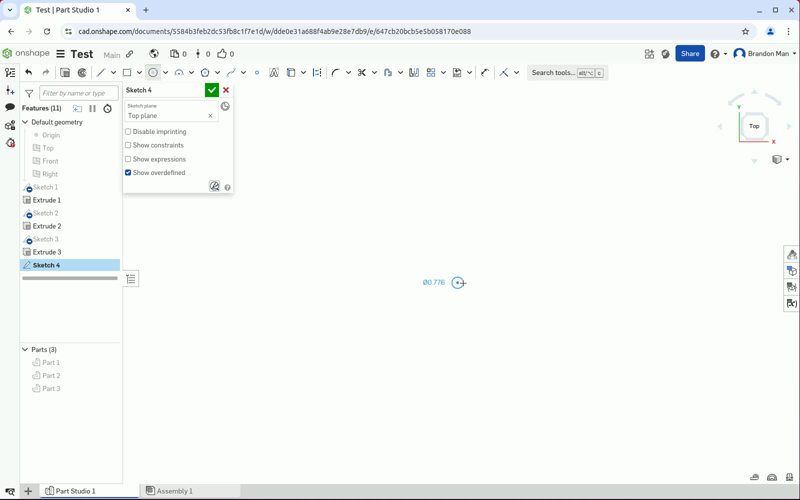
scroll(6)
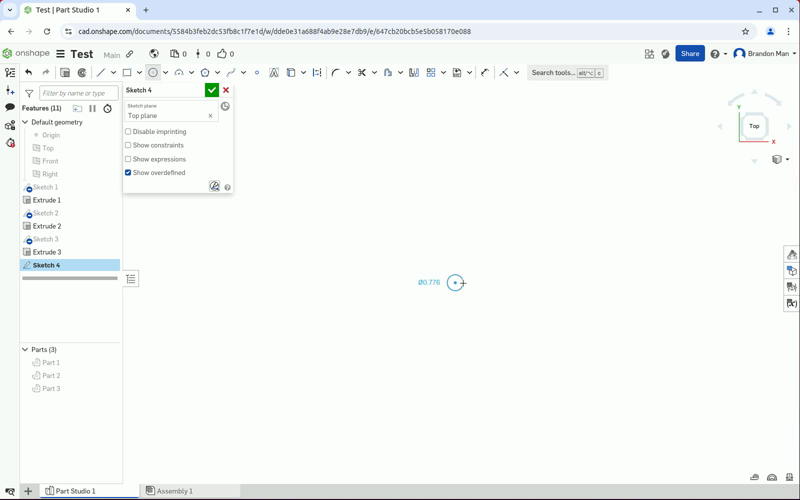
scroll(6)
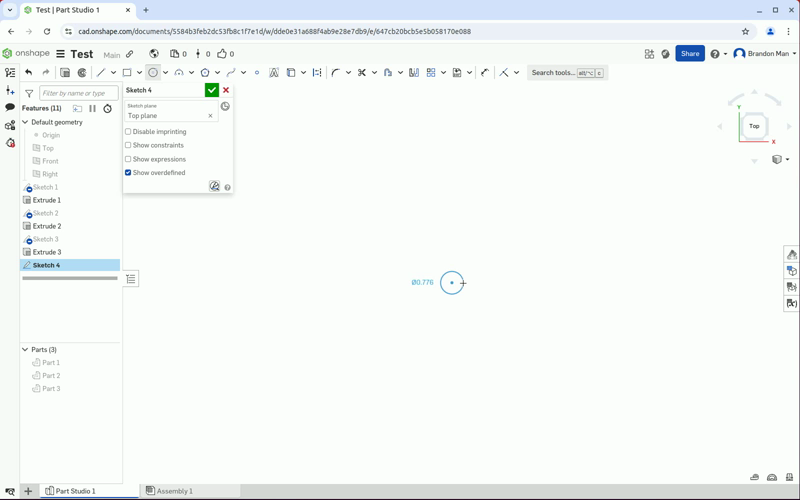
scroll(6)
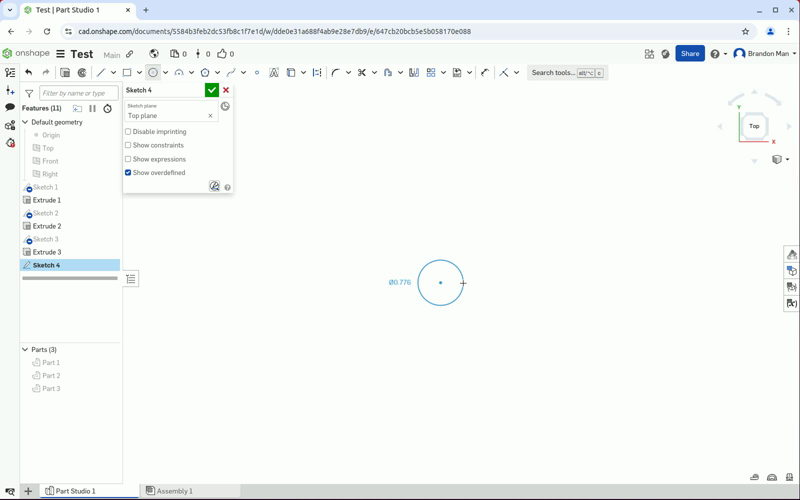
click(463, 282)
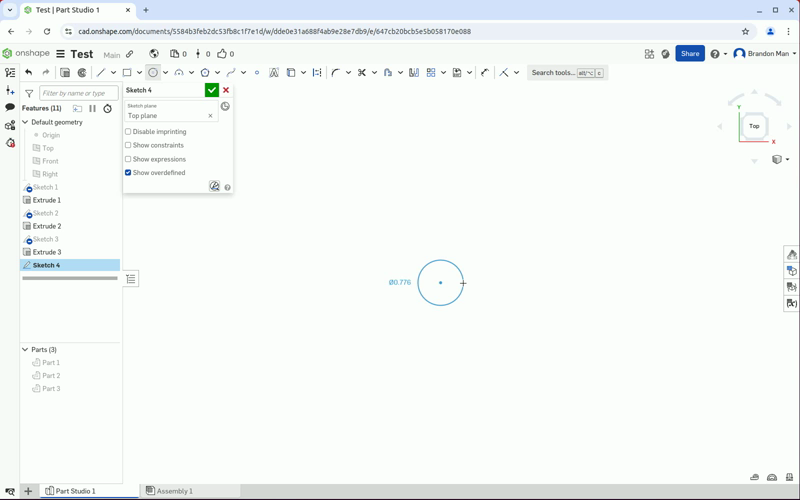
scroll(-6)
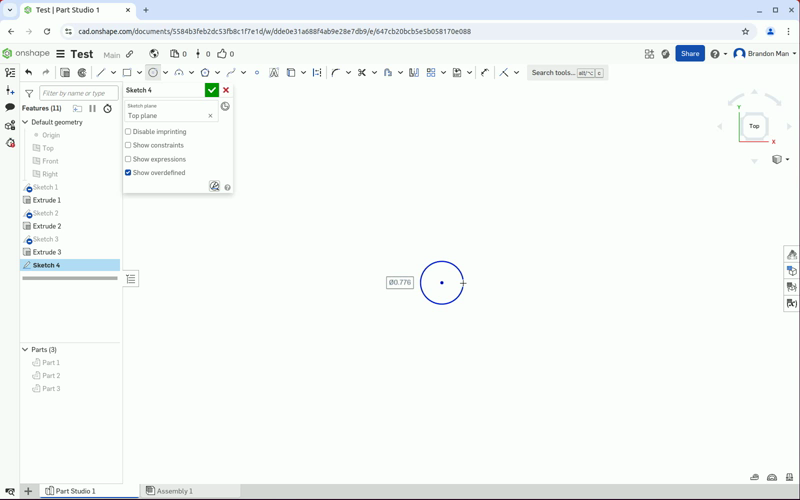
scroll(-6)
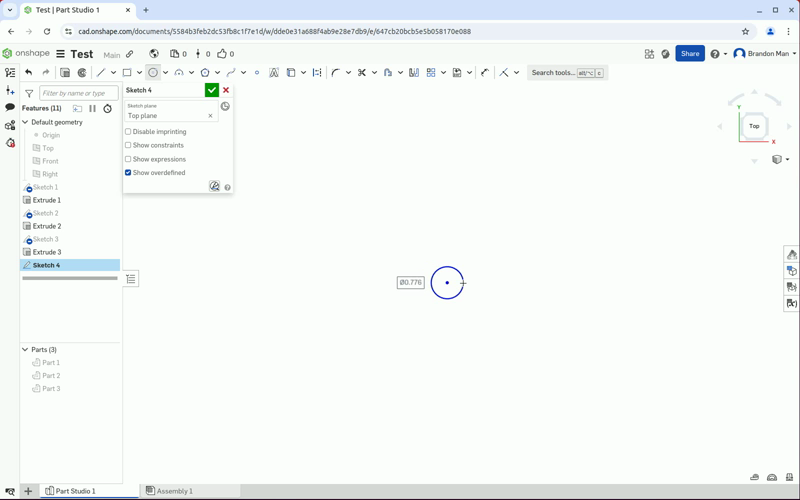
scroll(-6)
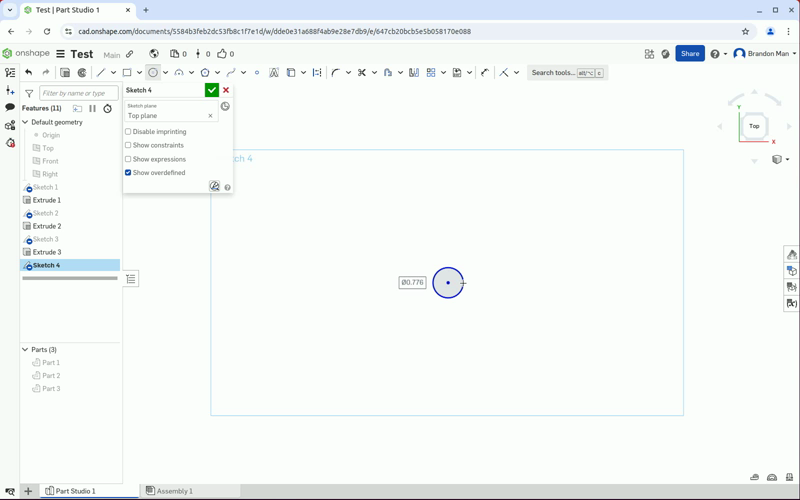
scroll(-6)
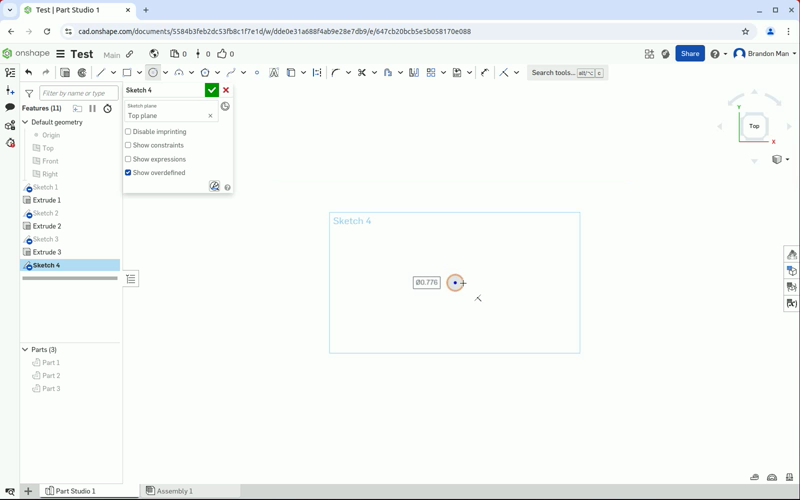
scroll(-6)
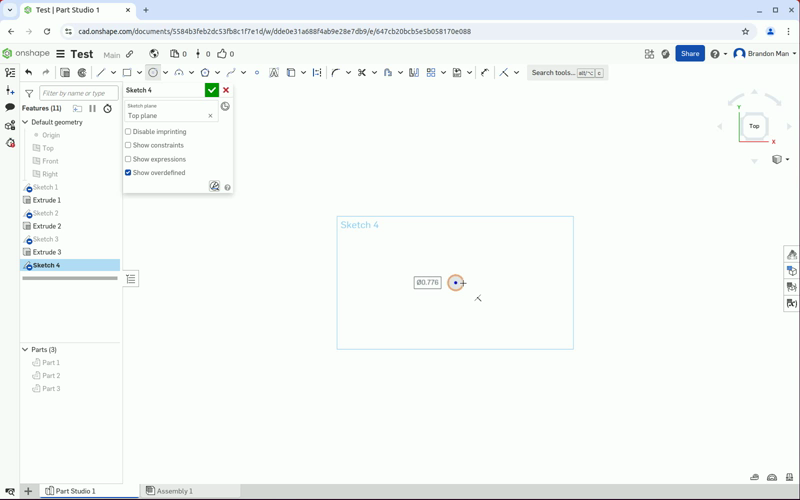
scroll(-6)
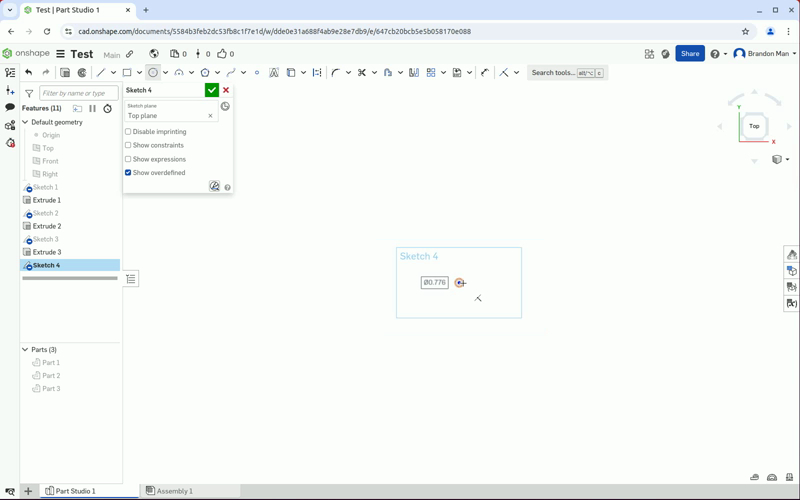
scroll(-6)
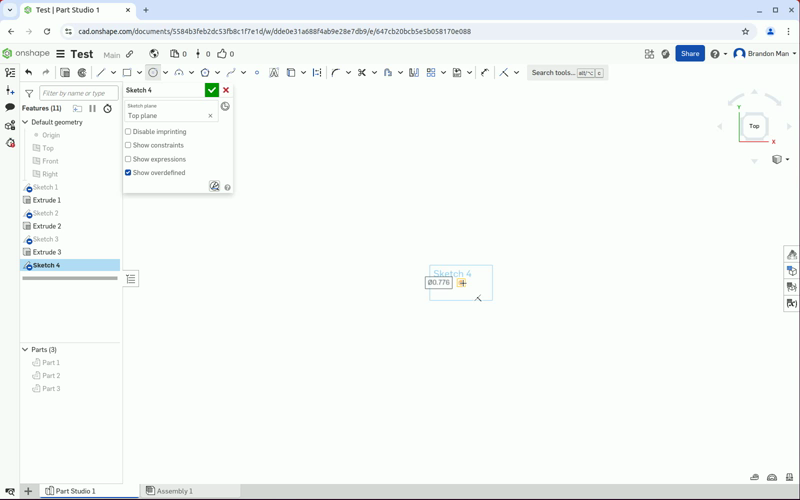
key(esc)
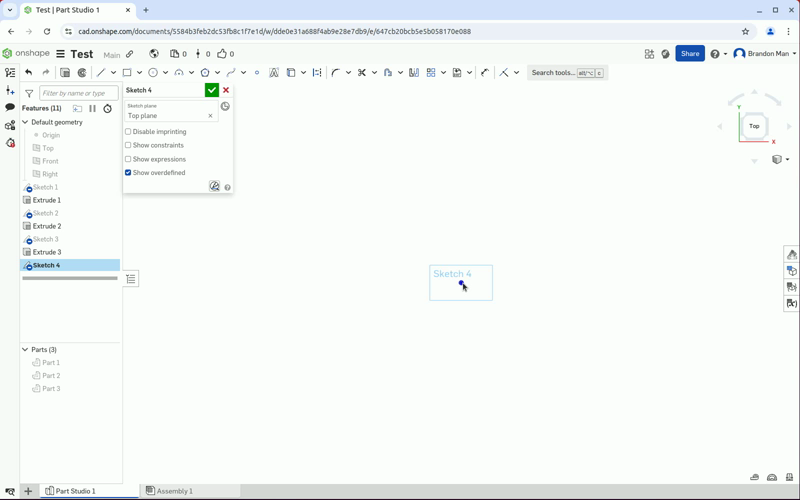
mouse_move(460, 282)
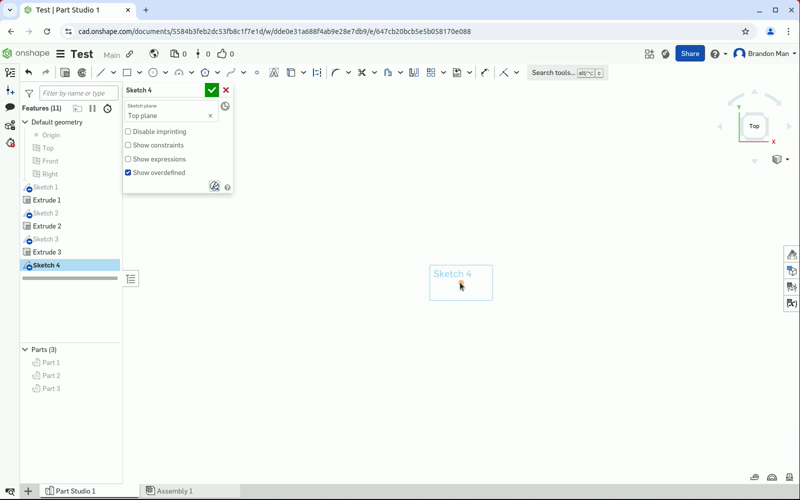
scroll(6)
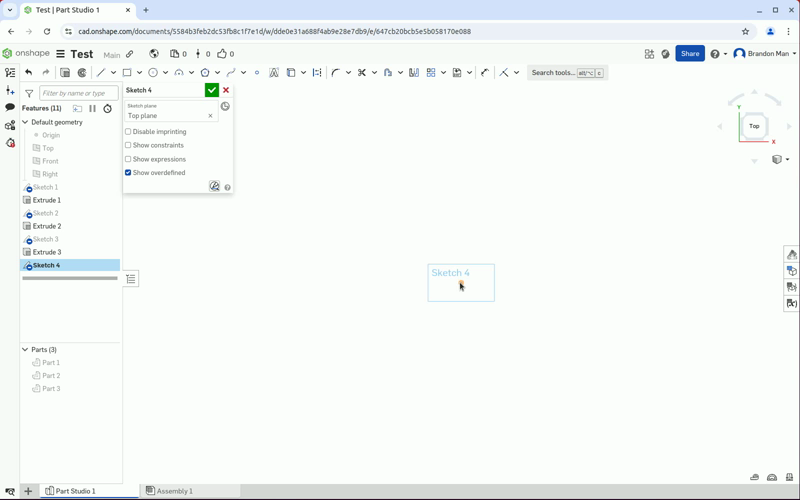
scroll(6)
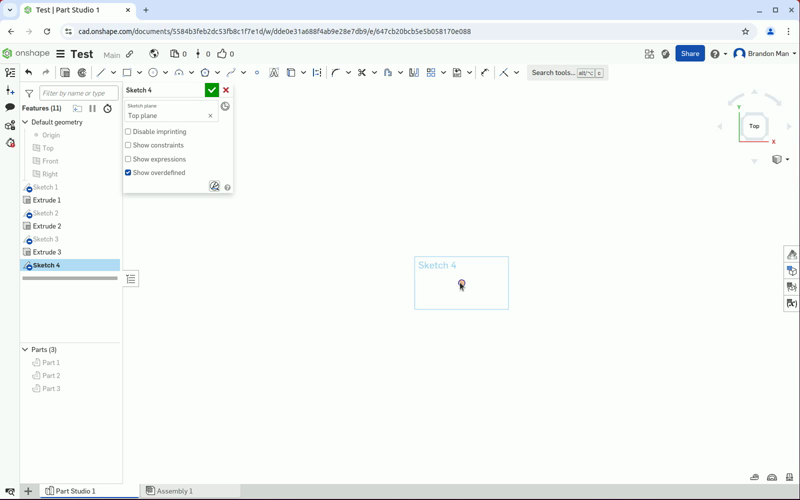
scroll(6)
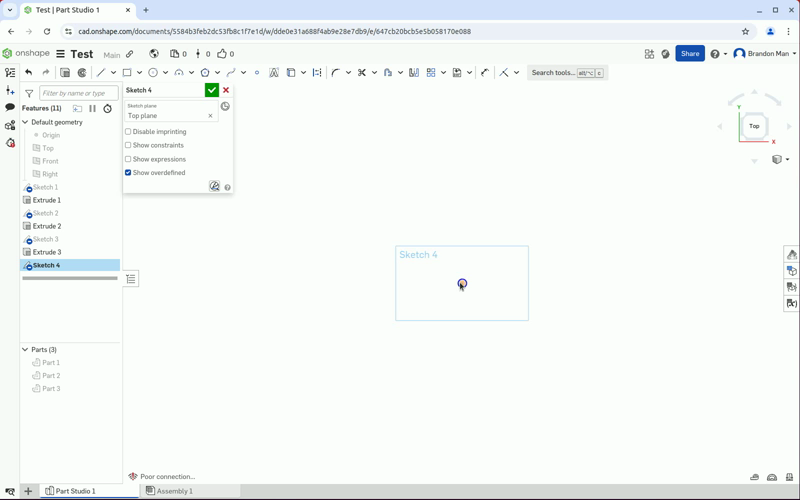
scroll(6)
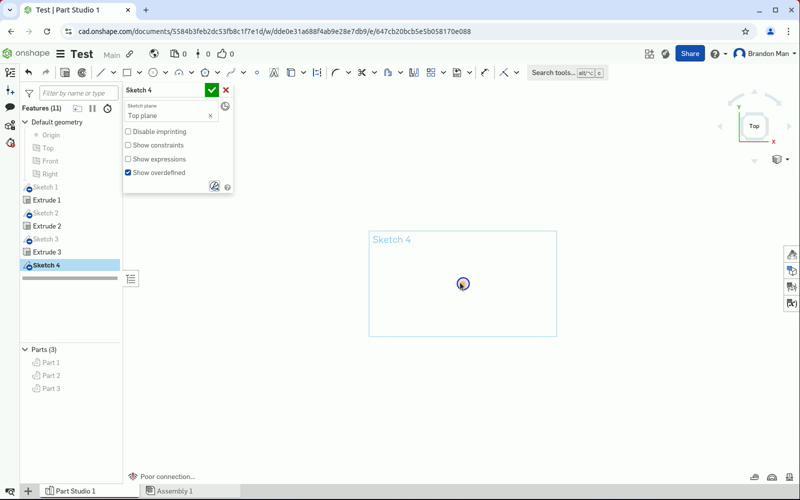
scroll(6)
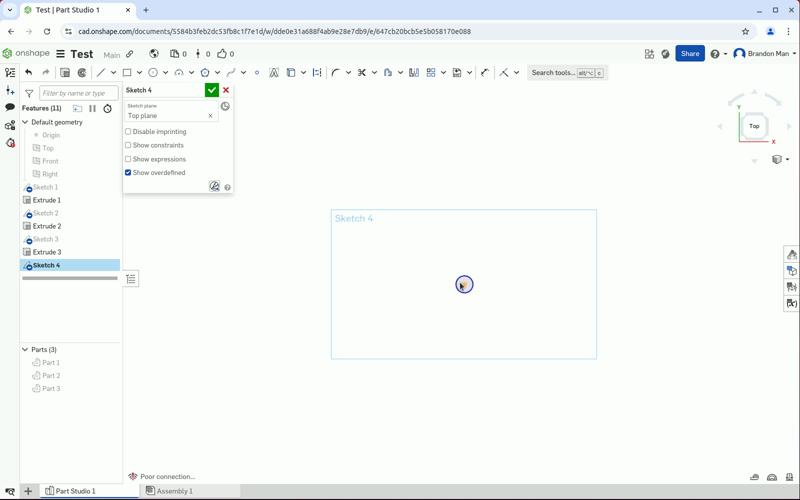
scroll(6)
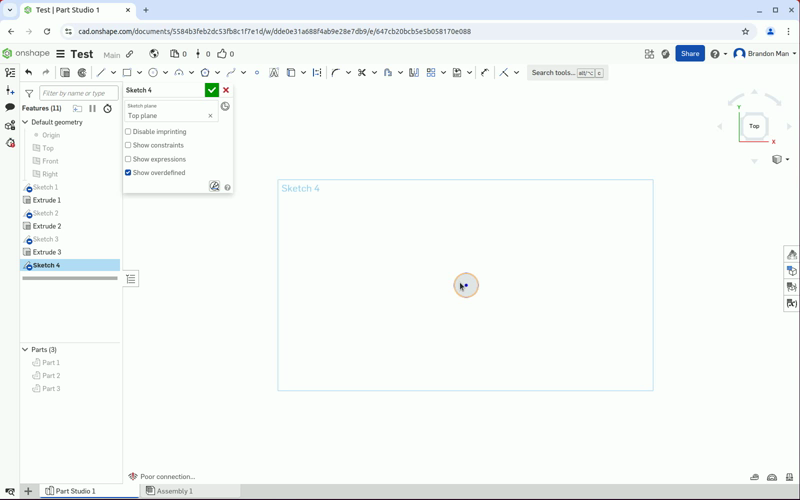
scroll(6)
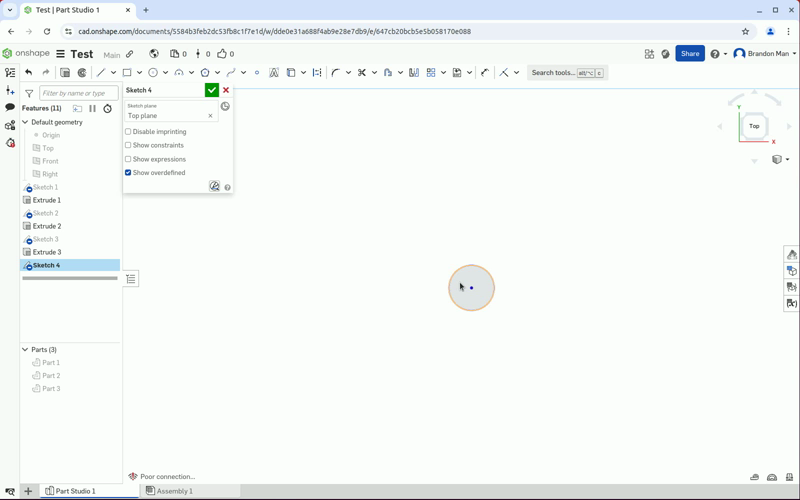
click(460, 282)
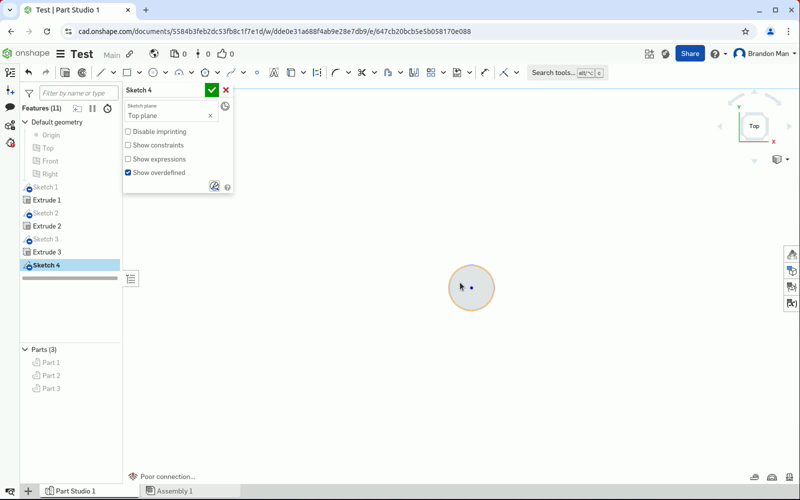
scroll(-6)
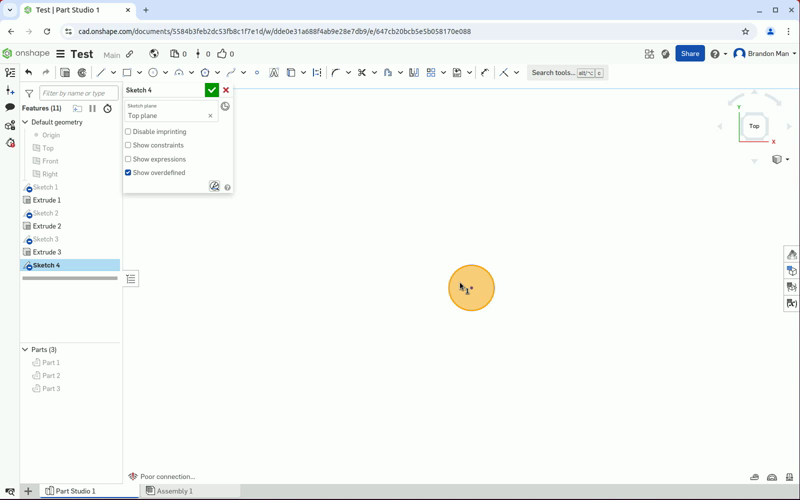
scroll(-6)
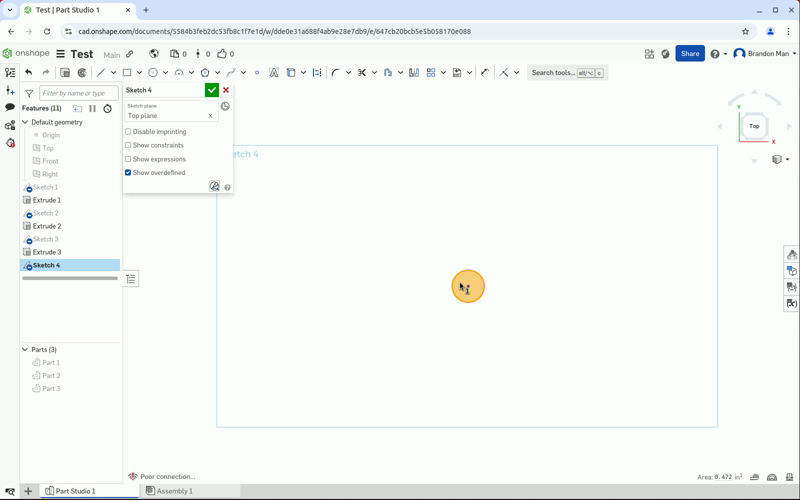
scroll(-6)
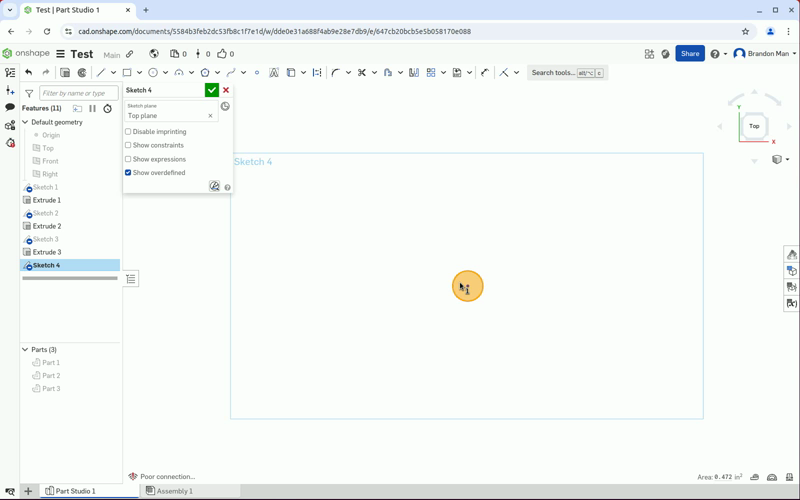
scroll(-6)
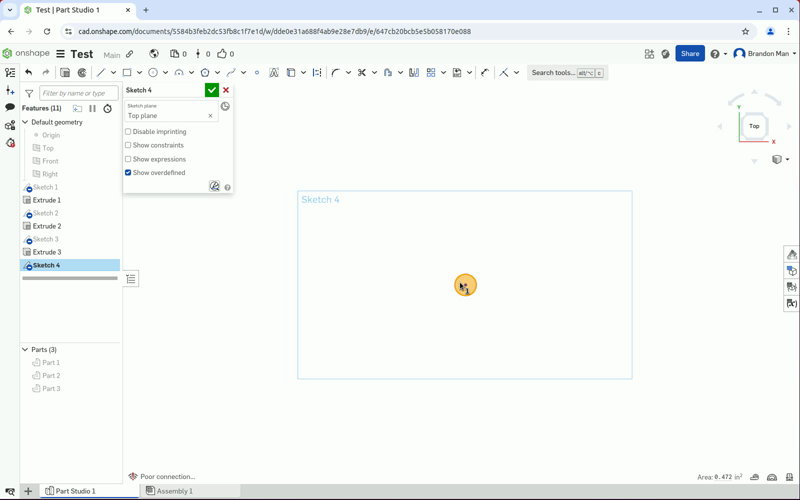
scroll(-6)
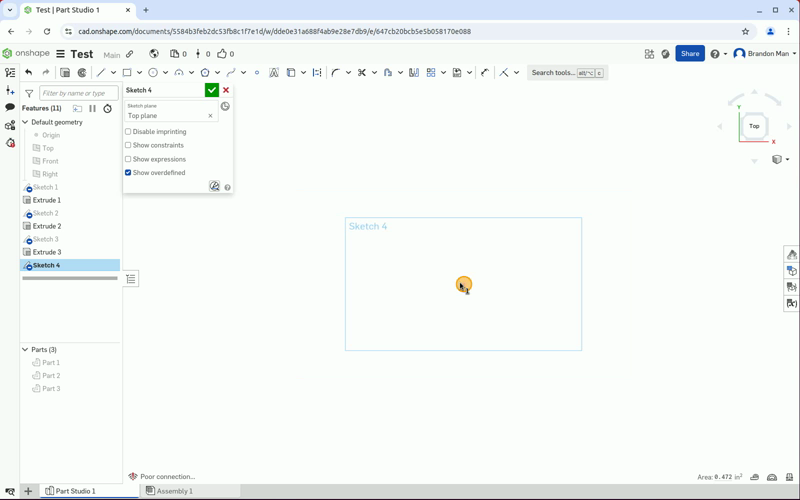
scroll(-6)
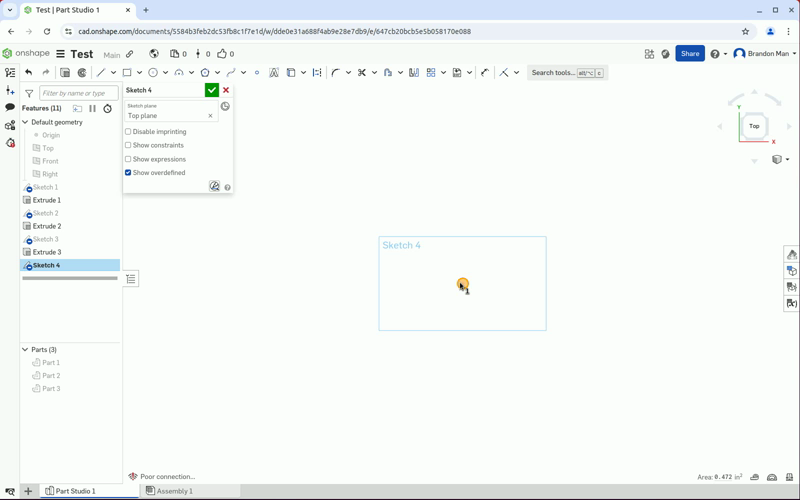
scroll(-6)
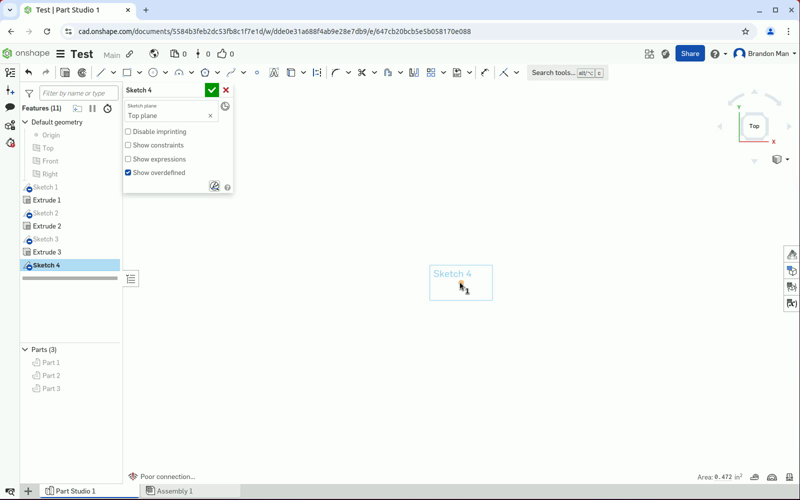
mouse_move(73, 352)
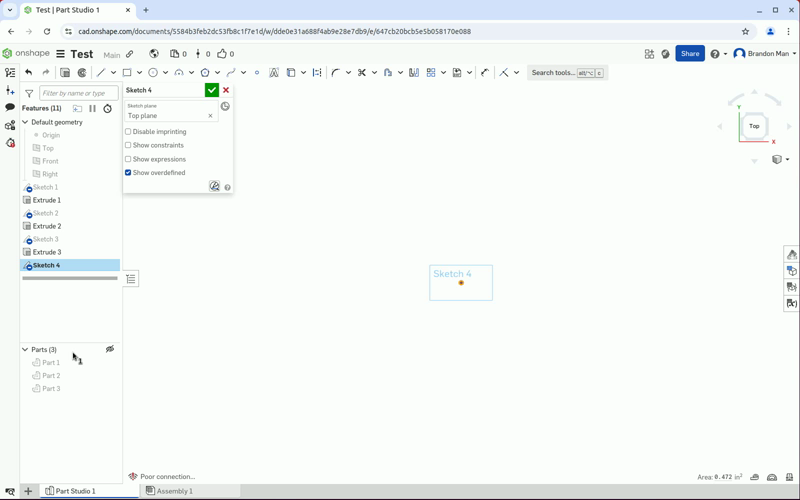
key(shift+y)
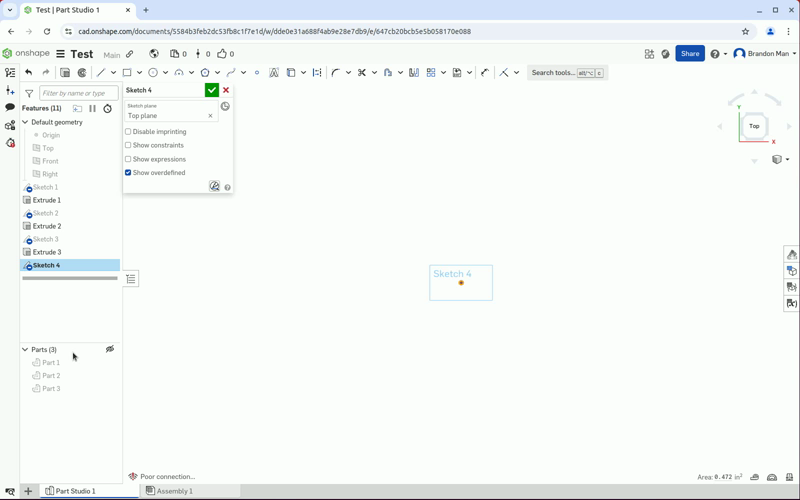
key(shift+e)
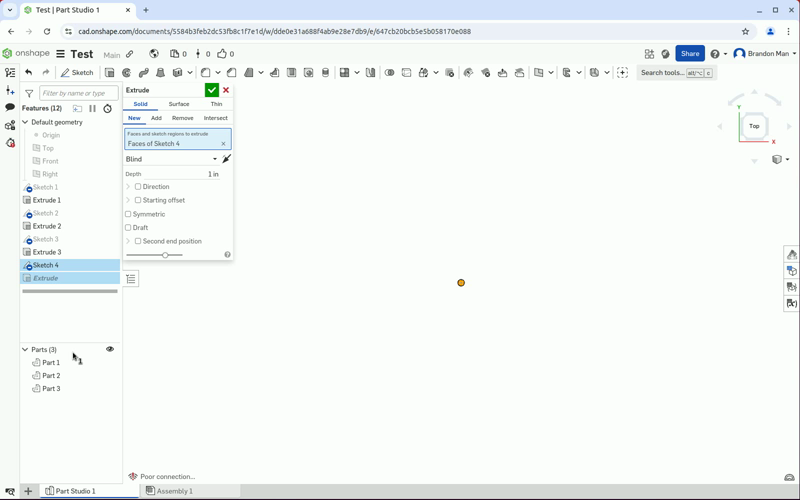
mouse_move(143, 106)
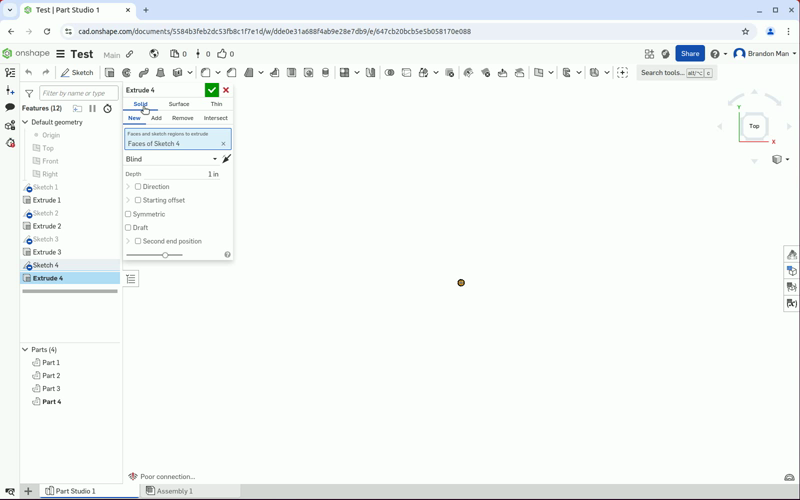
click(143, 106)
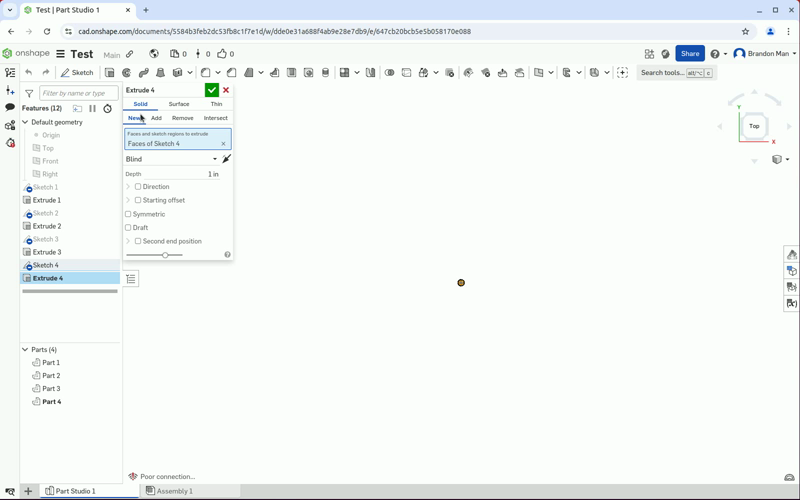
mouse_move(137, 120)
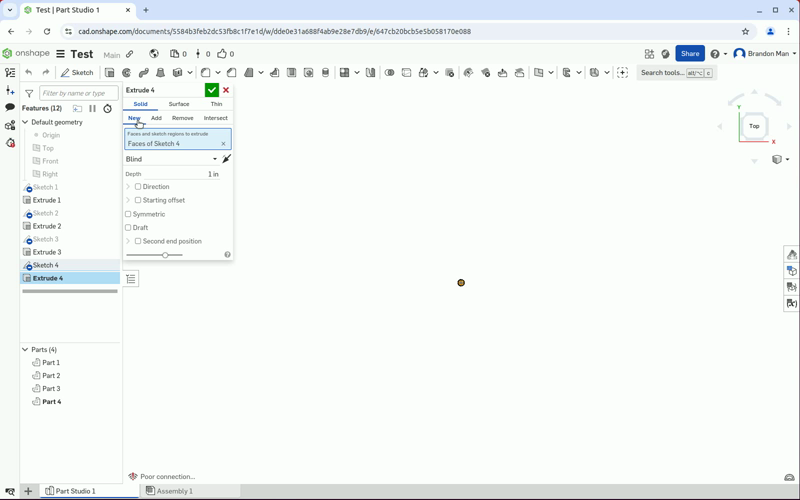
click(137, 120)
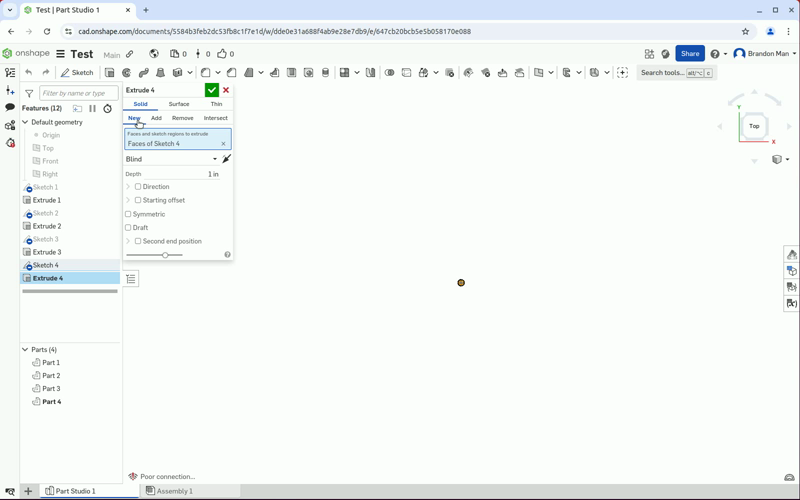
key(tab, 4)
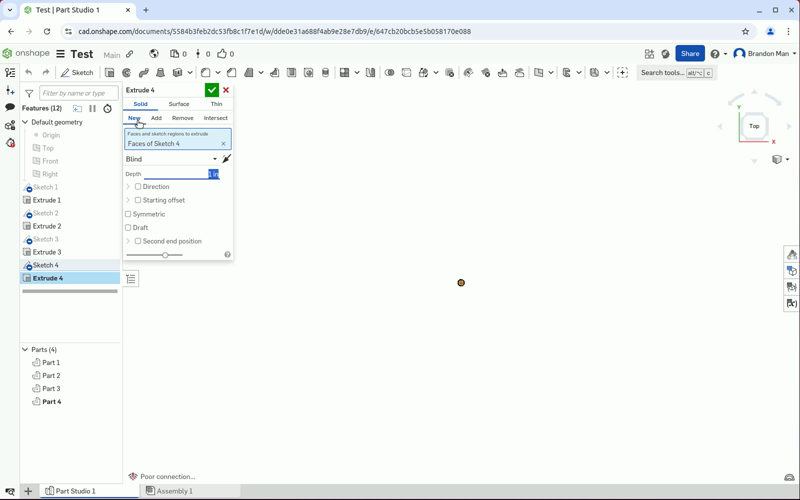
text(-23.108)
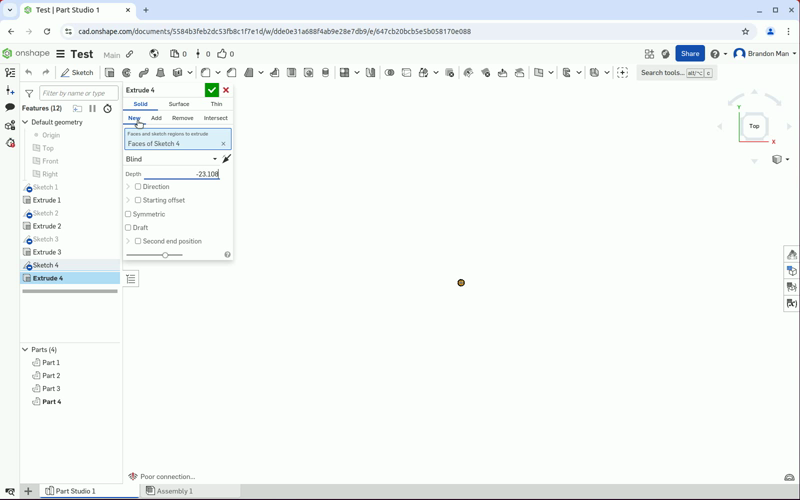
key(enter)
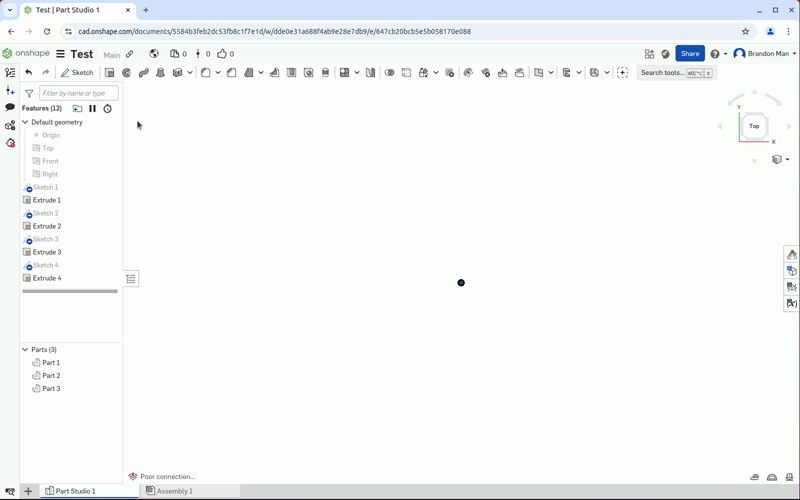
key(shift+h)
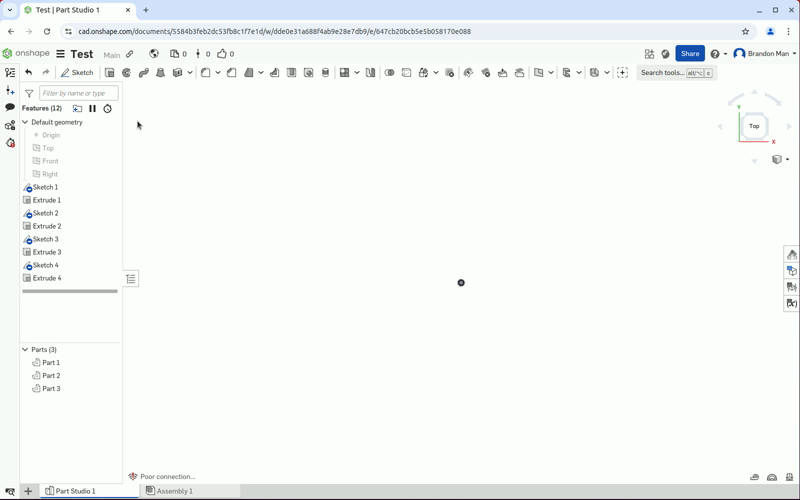
key(shift+h)
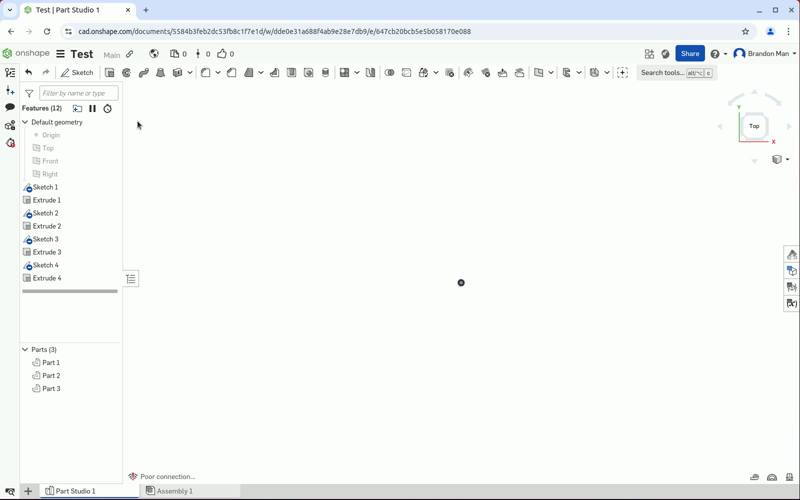
key(shift+7)
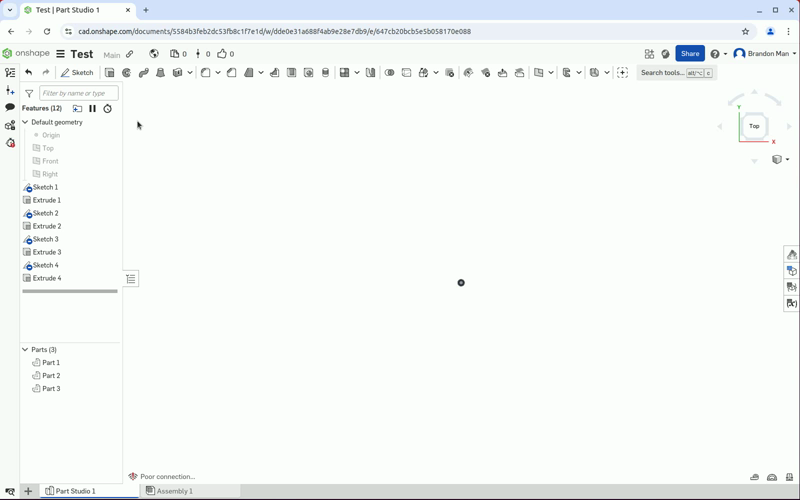
key(up, 3)
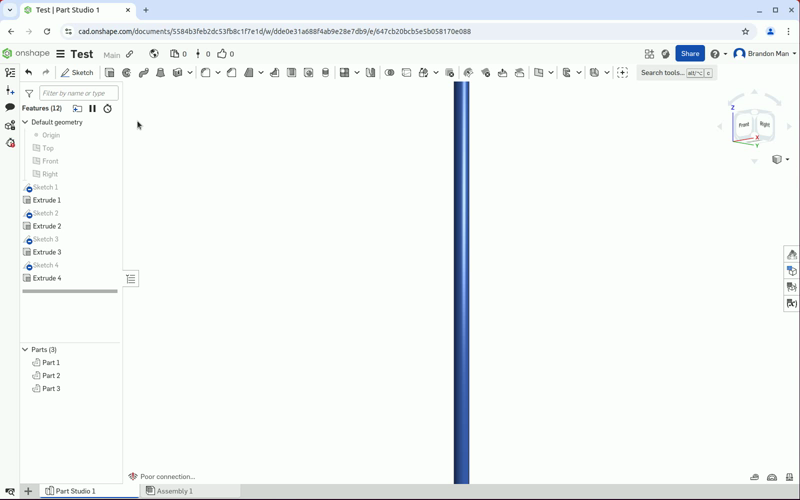
key(left, 3)
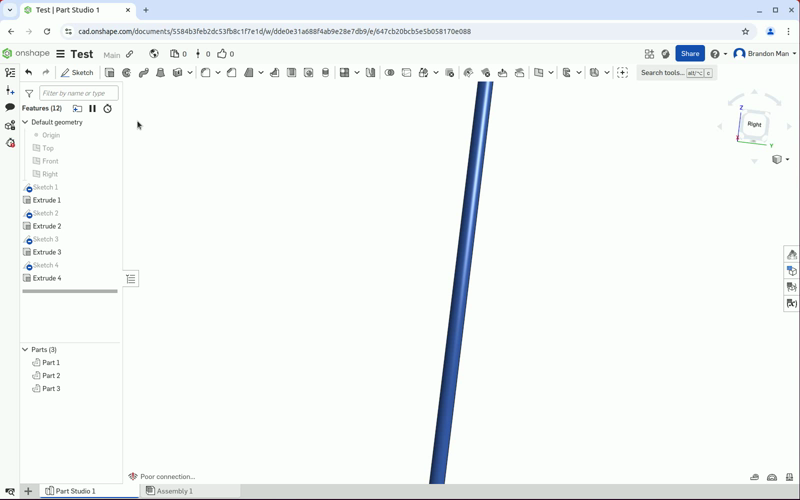
key(right, 3)
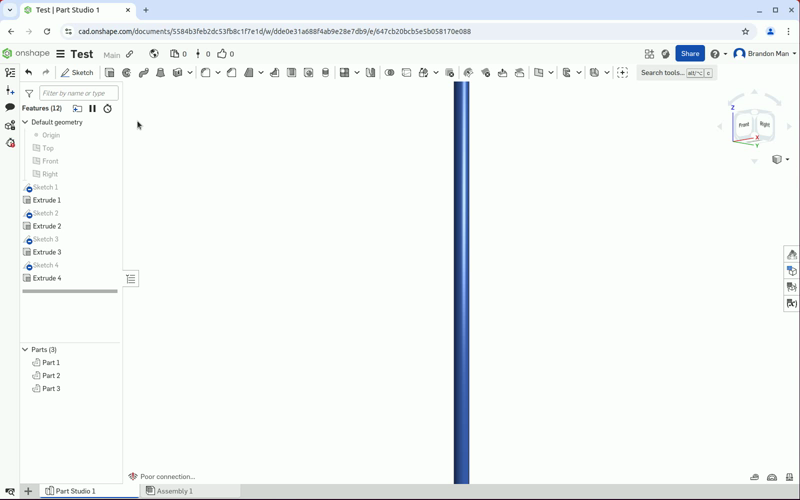
key(down, 3)
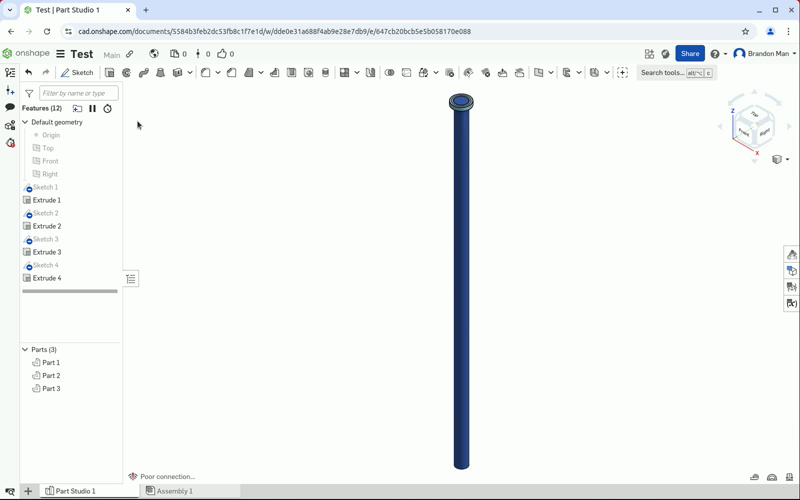
mouse_move(73, 189)
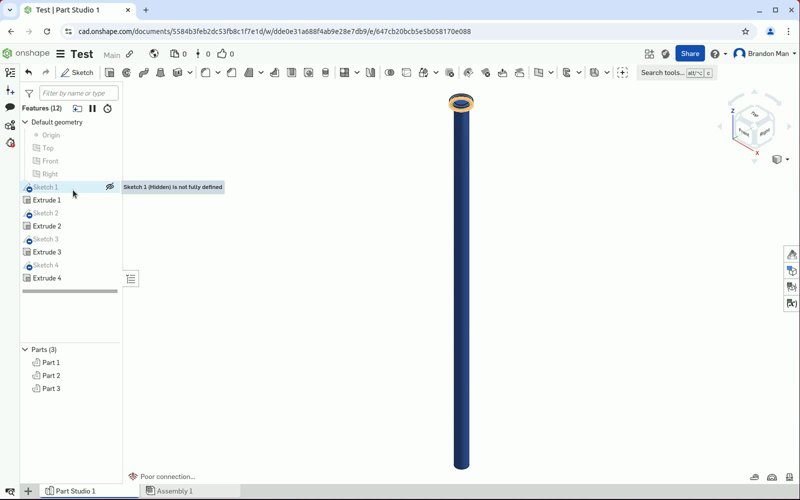
click(73, 189)